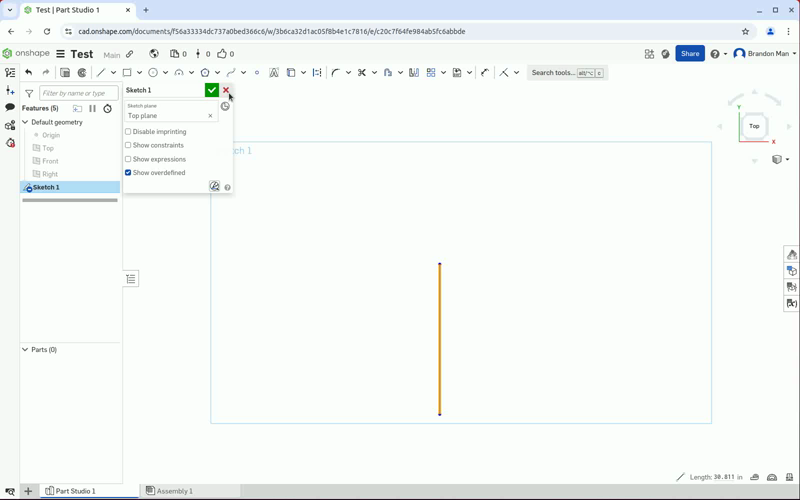
key(shift+h)
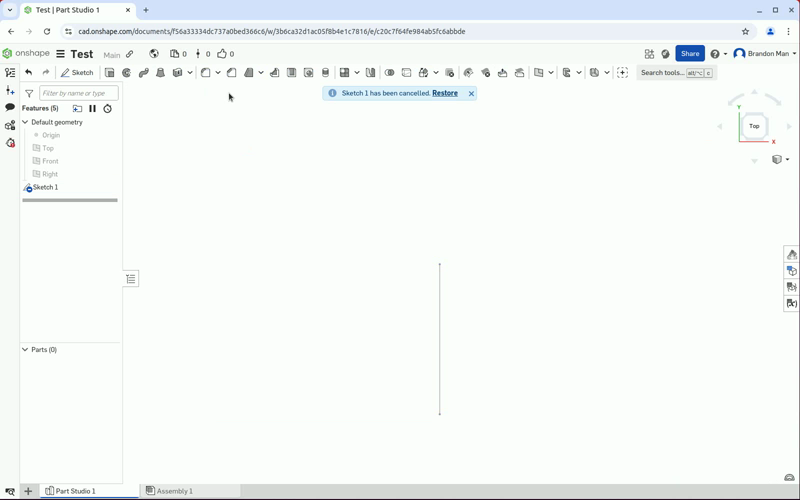
key(shift+s)
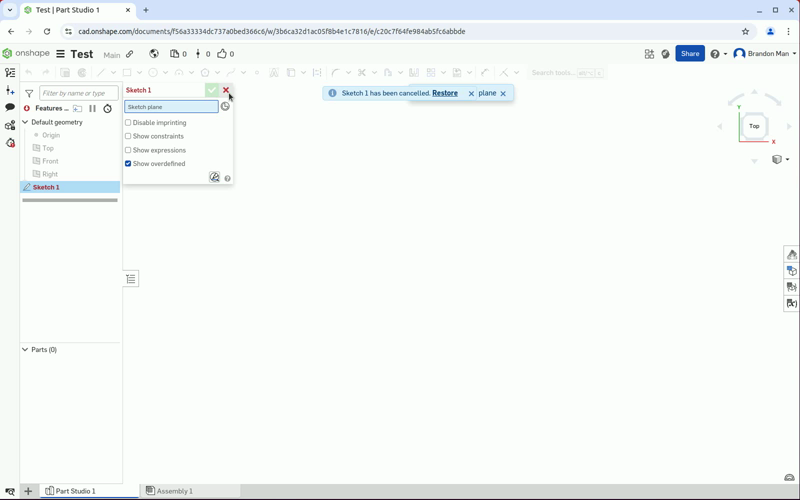
mouse_move(73, 150)
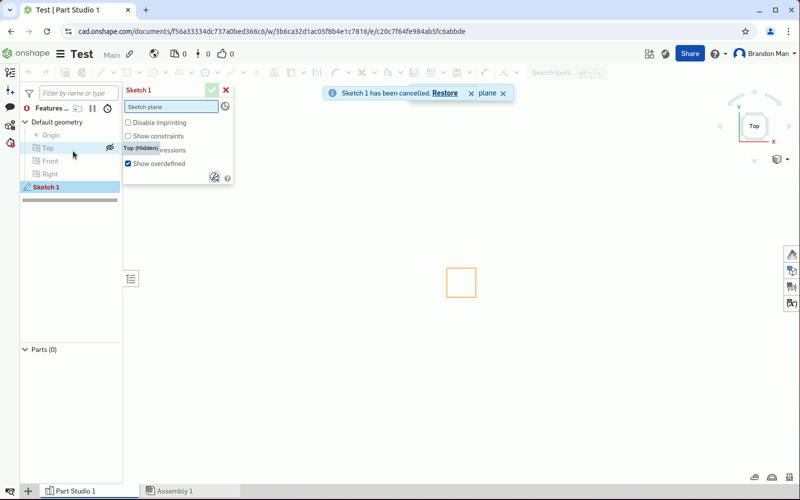
click(73, 150)
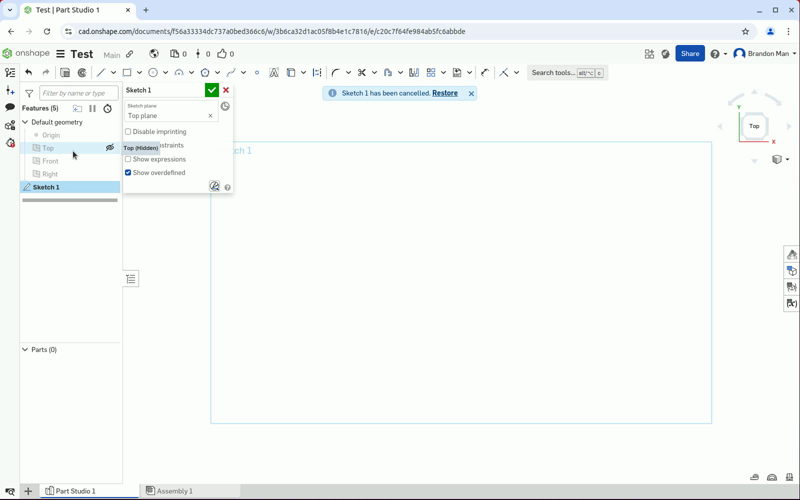
mouse_move(73, 352)
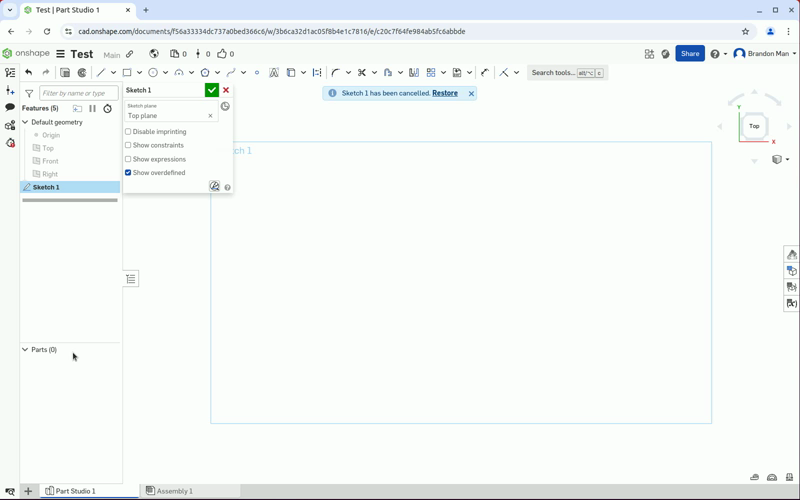
key(y)
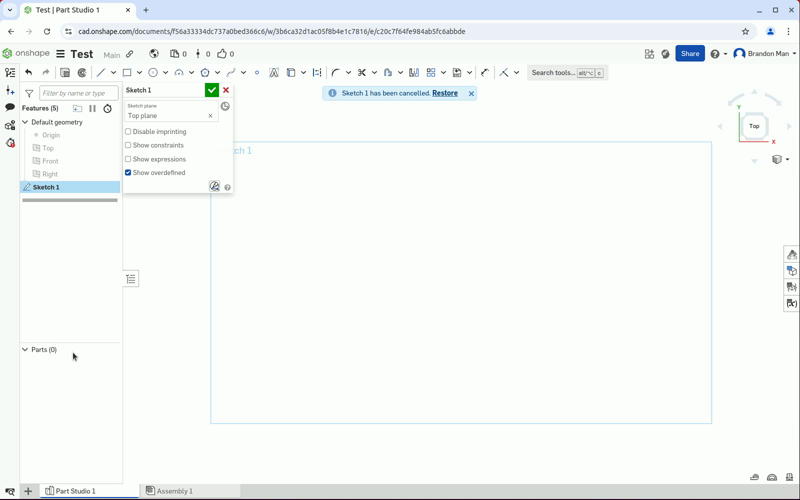
key(l)
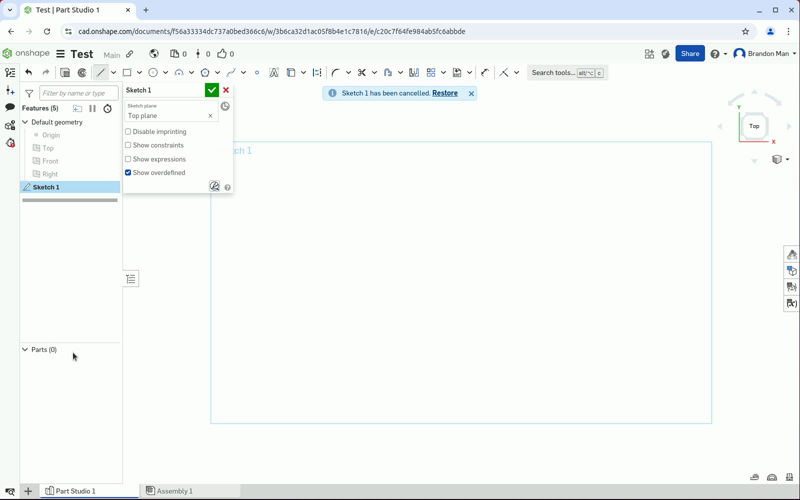
key_down(shift)
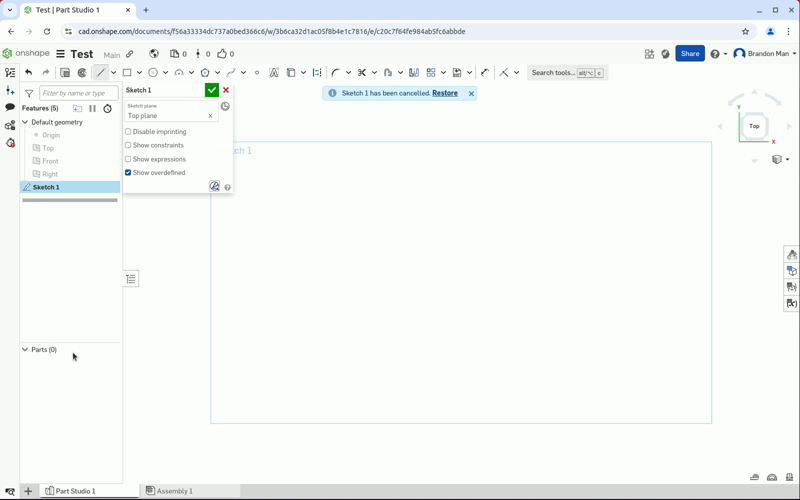
mouse_move(395, 348)
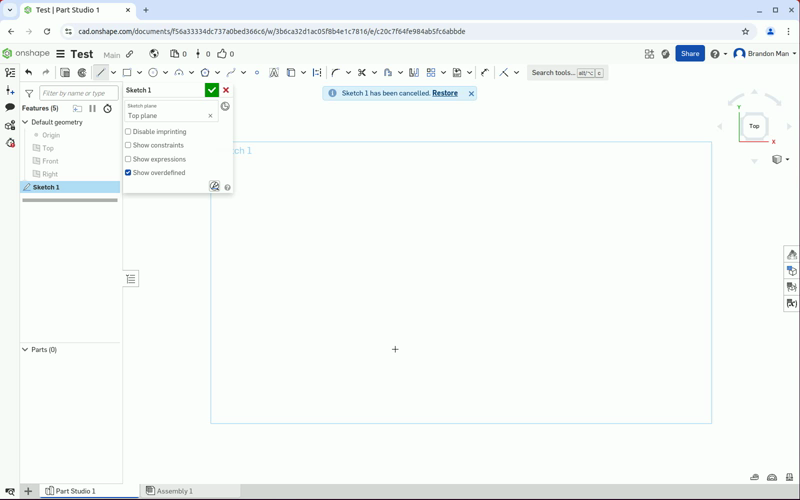
click(395, 348)
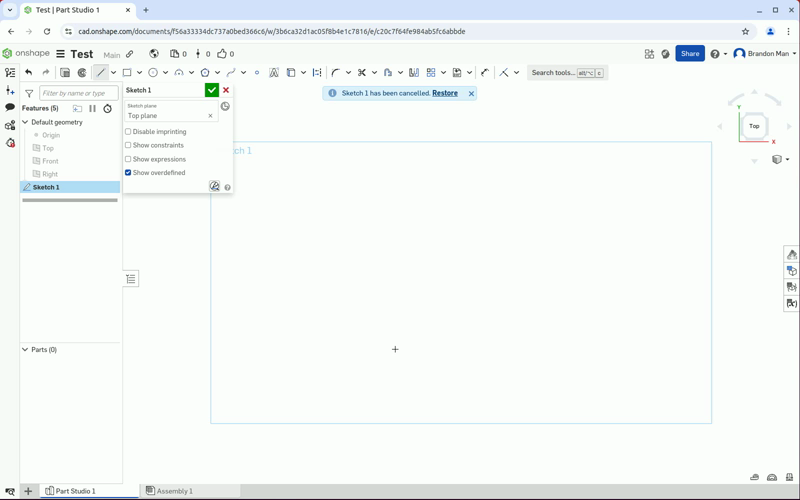
key_up(shift)
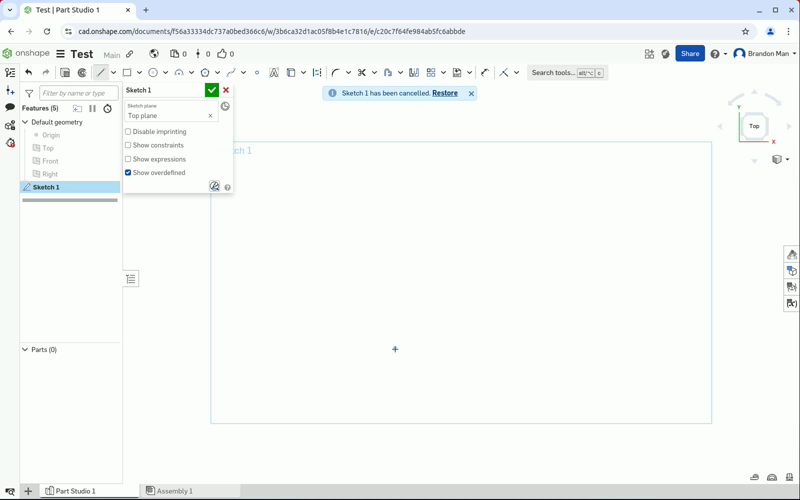
key_down(shift)
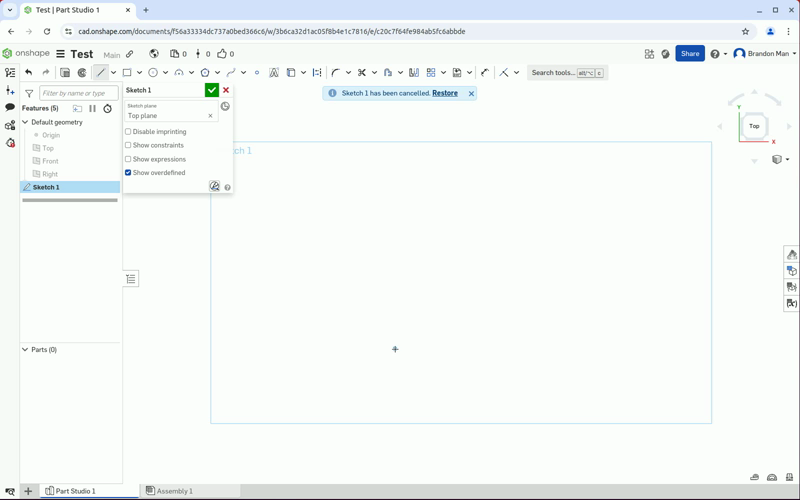
mouse_move(526, 348)
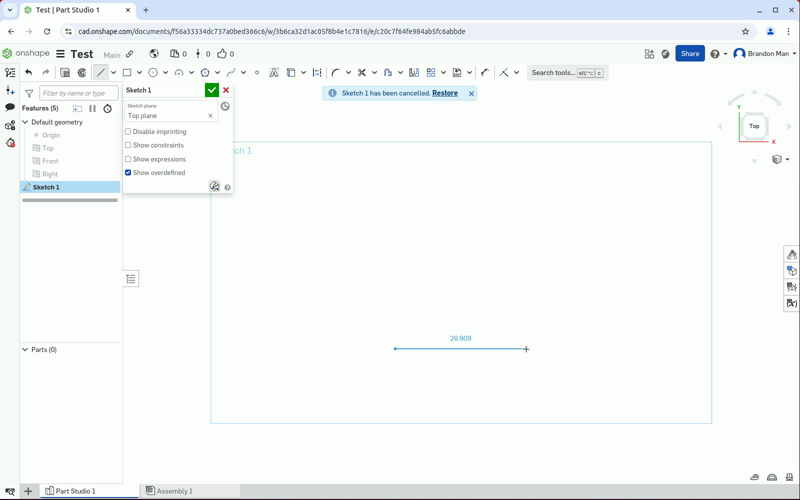
click(526, 348)
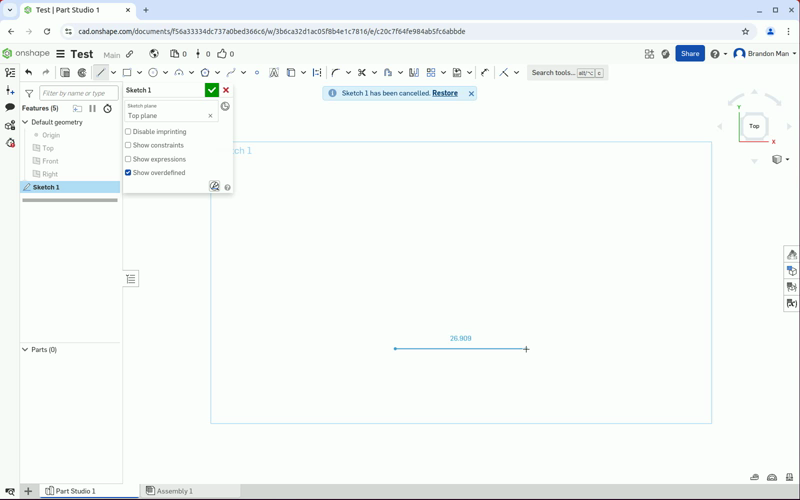
key_up(shift)
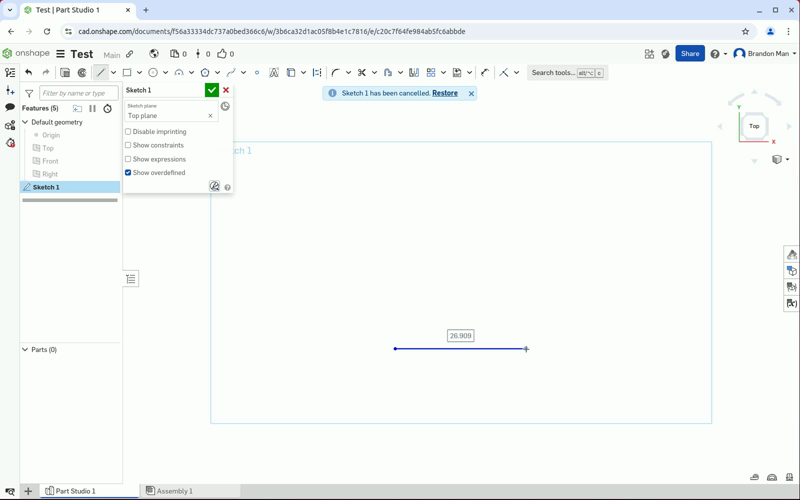
key_down(shift)
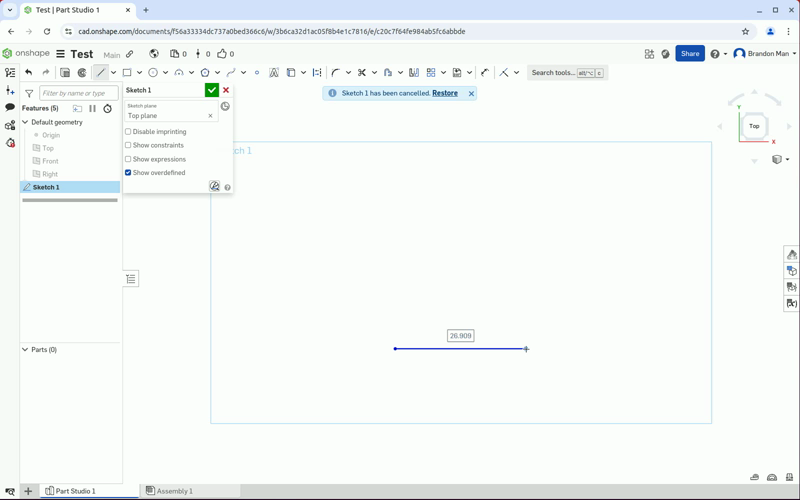
mouse_move(526, 217)
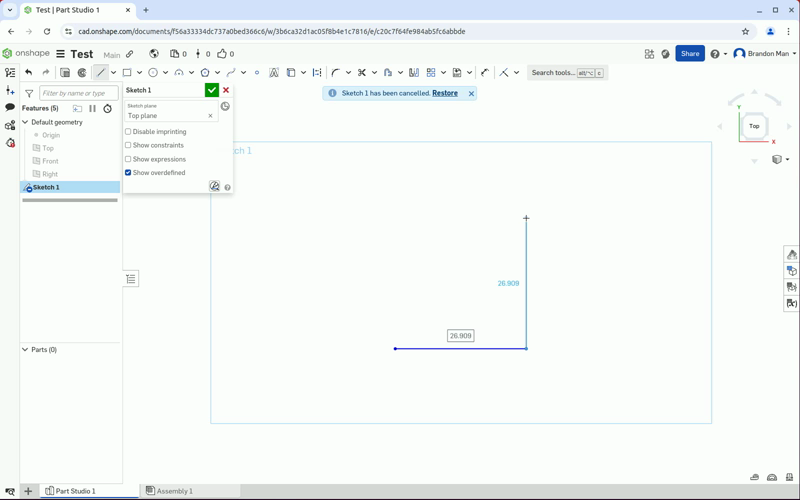
click(526, 217)
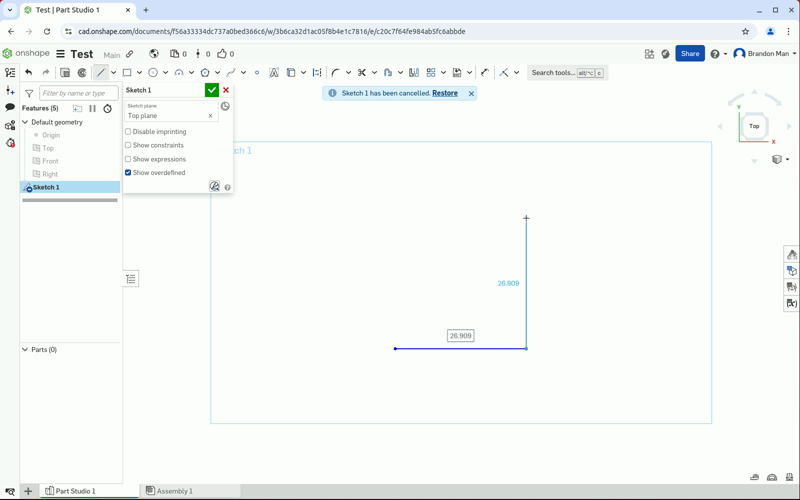
key_up(shift)
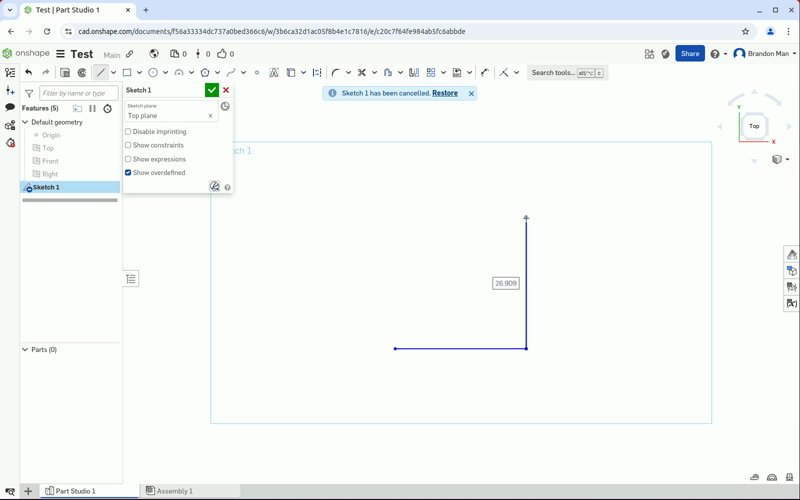
key_down(shift)
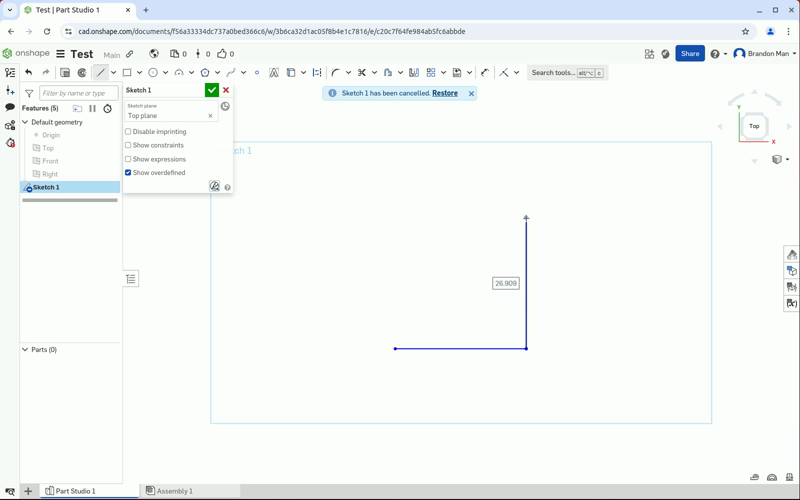
mouse_move(395, 217)
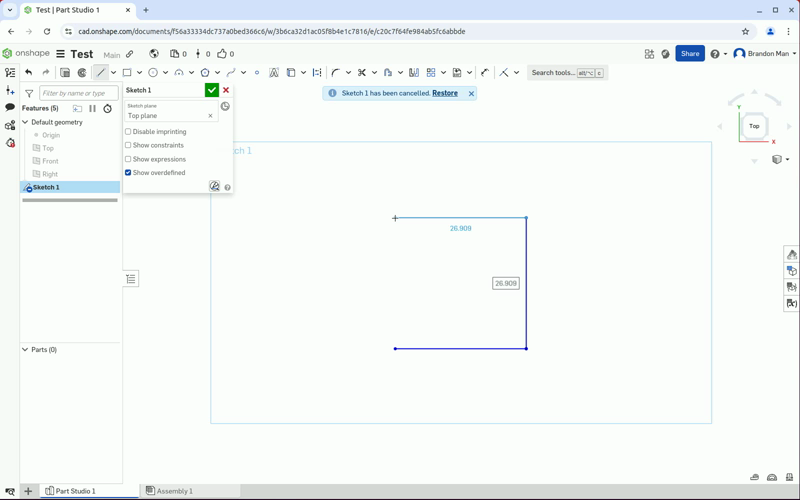
click(395, 217)
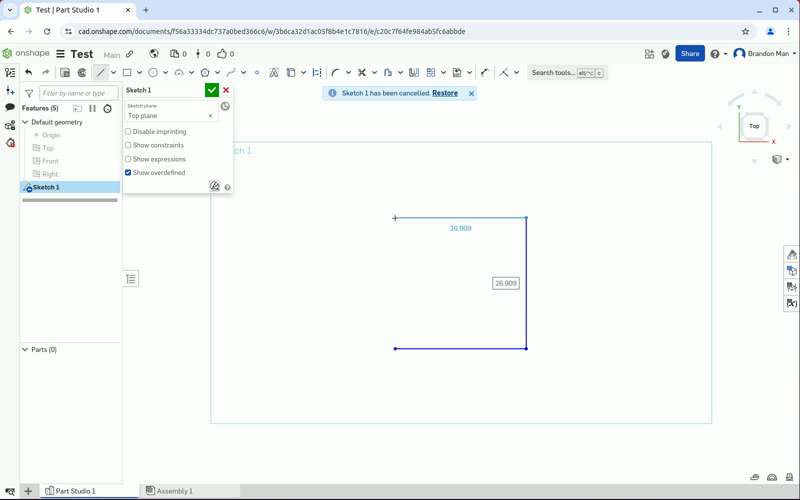
key_up(shift)
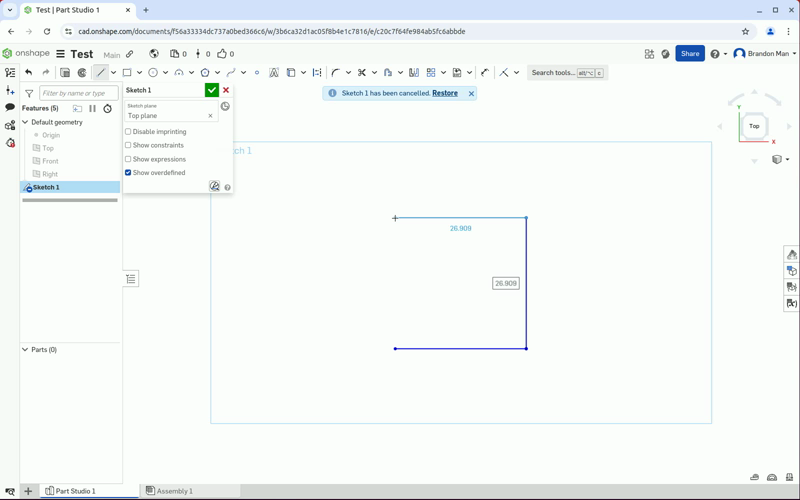
key_down(shift)
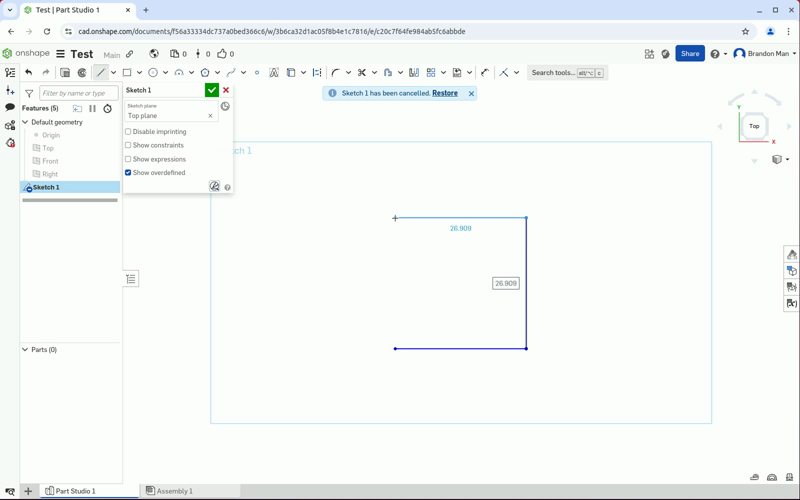
mouse_move(395, 348)
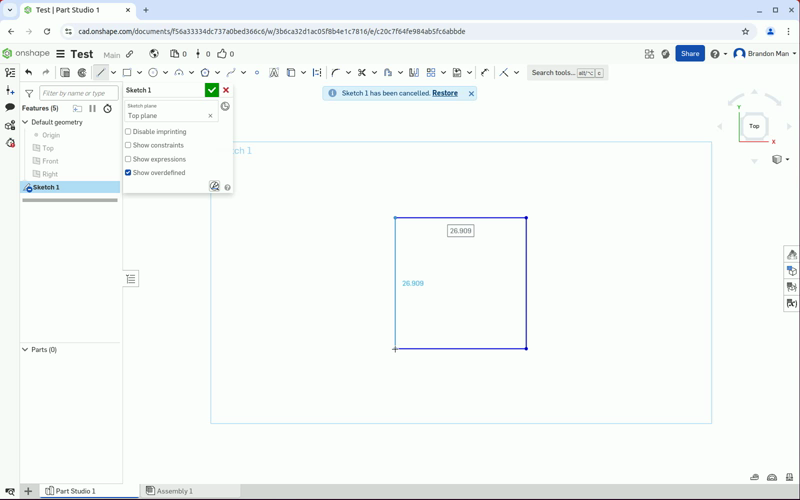
key_up(shift)
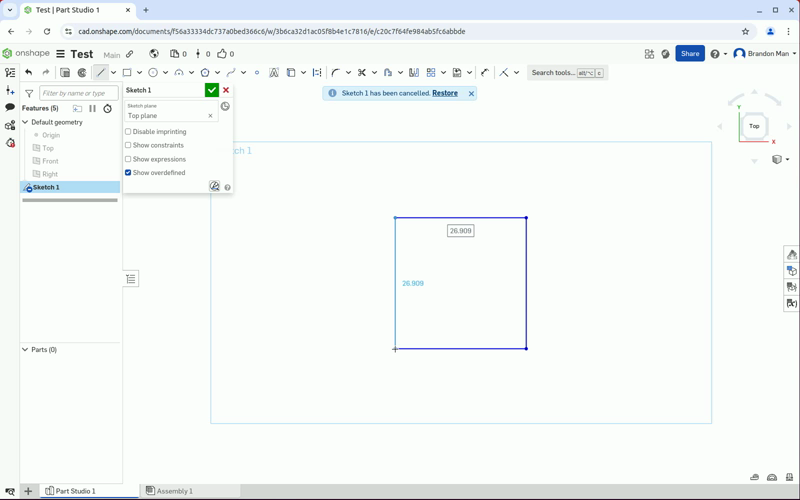
click(395, 348)
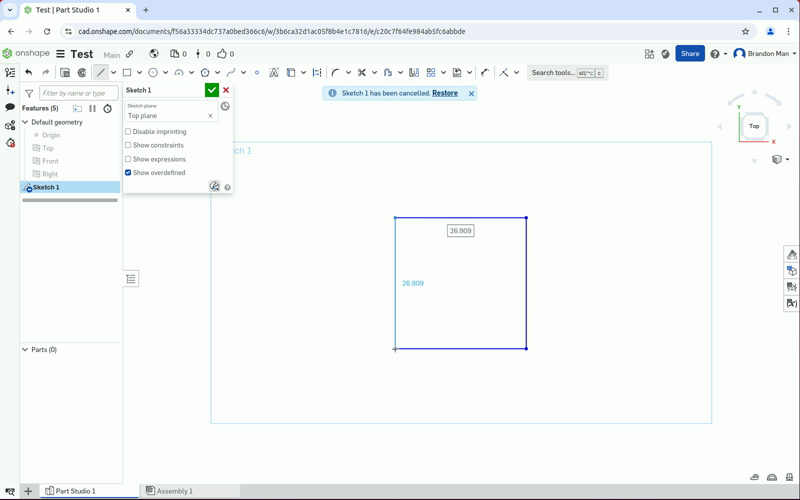
key(esc)
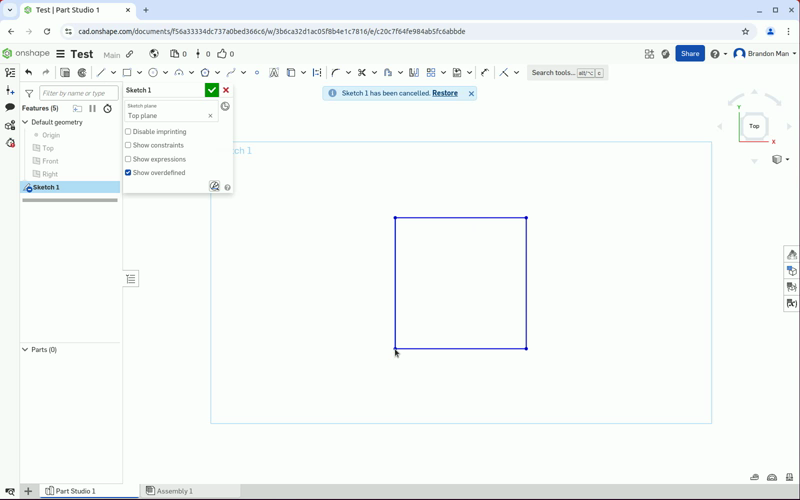
mouse_move(504, 270)
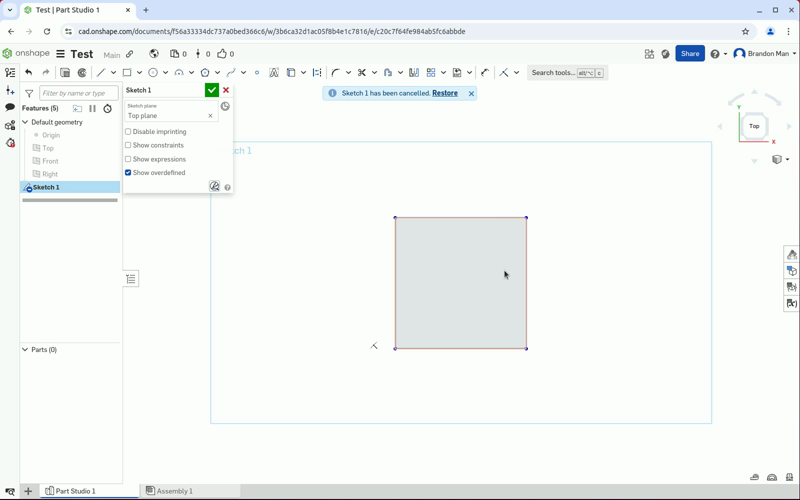
click(504, 270)
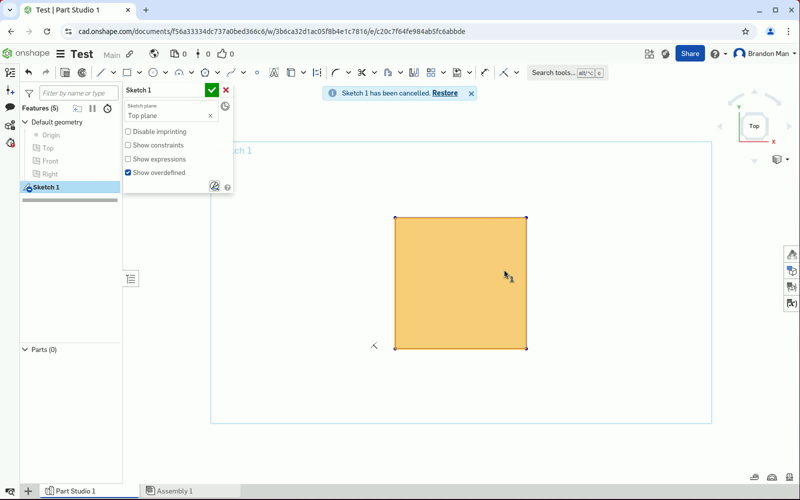
mouse_move(73, 352)
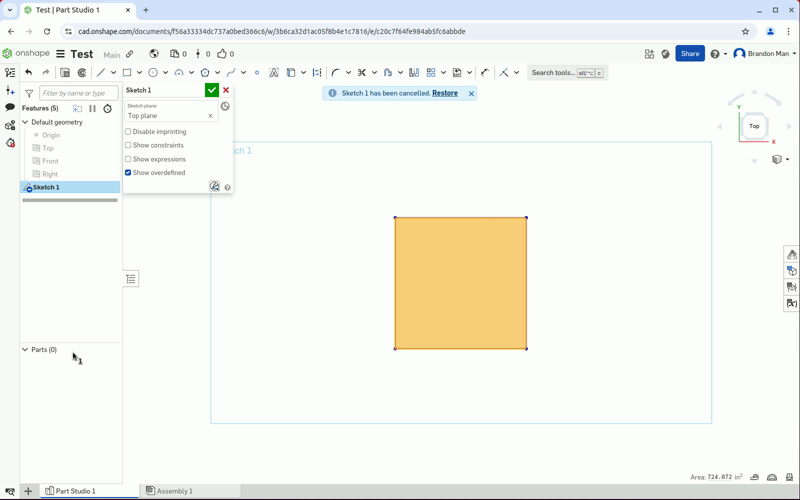
key(shift+y)
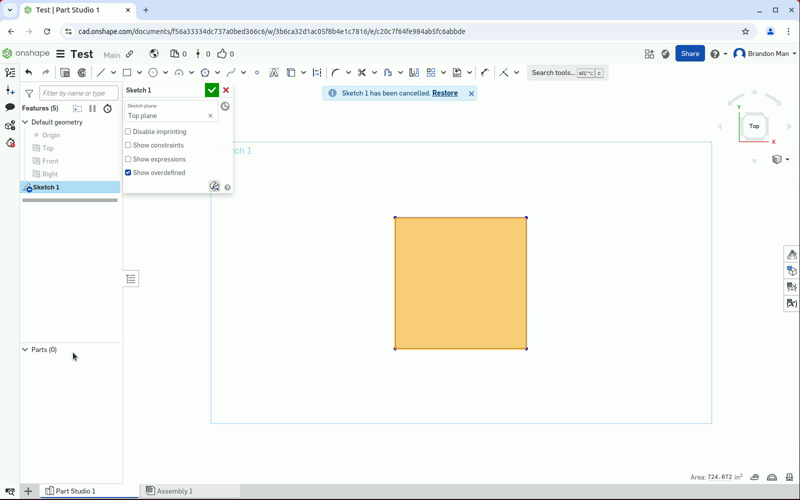
key(shift+e)
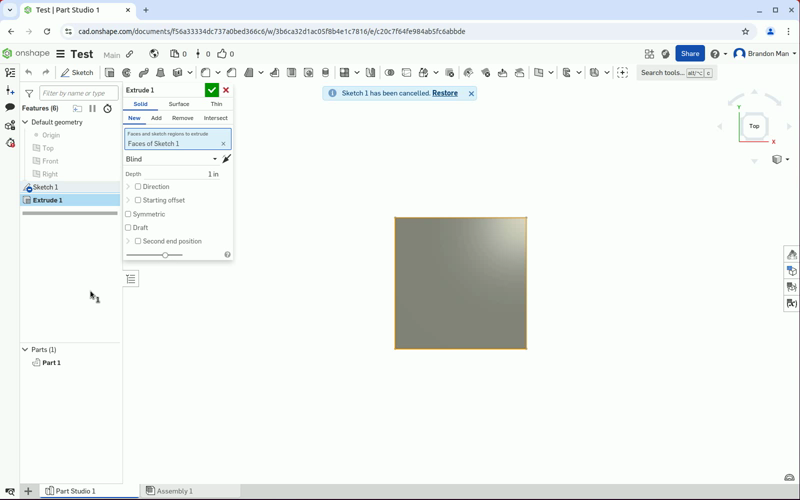
mouse_move(143, 106)
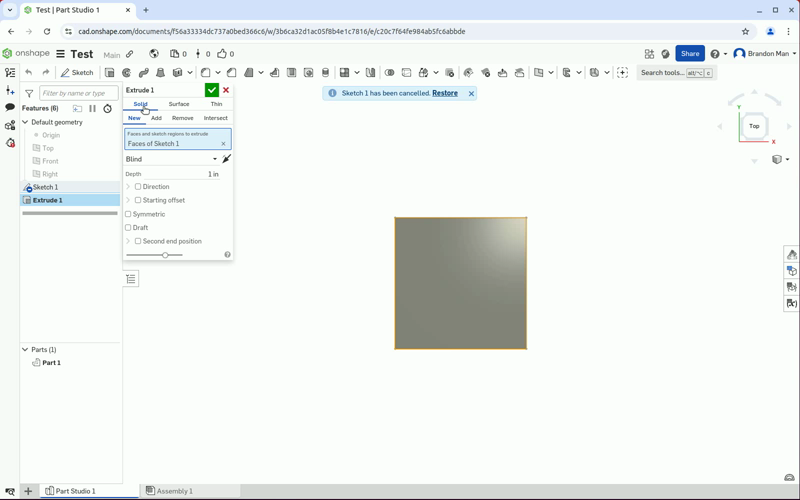
click(143, 106)
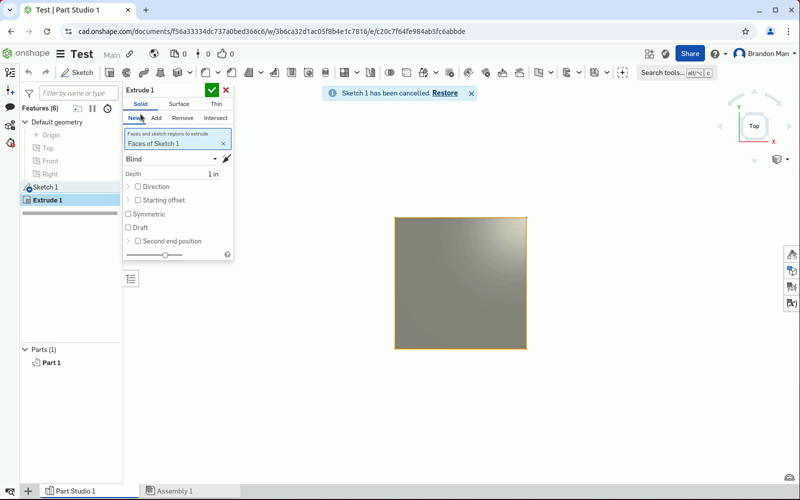
mouse_move(137, 120)
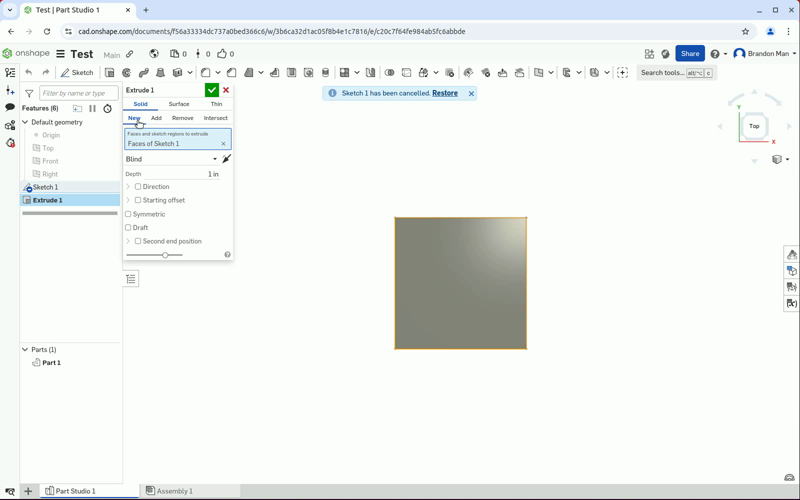
click(137, 120)
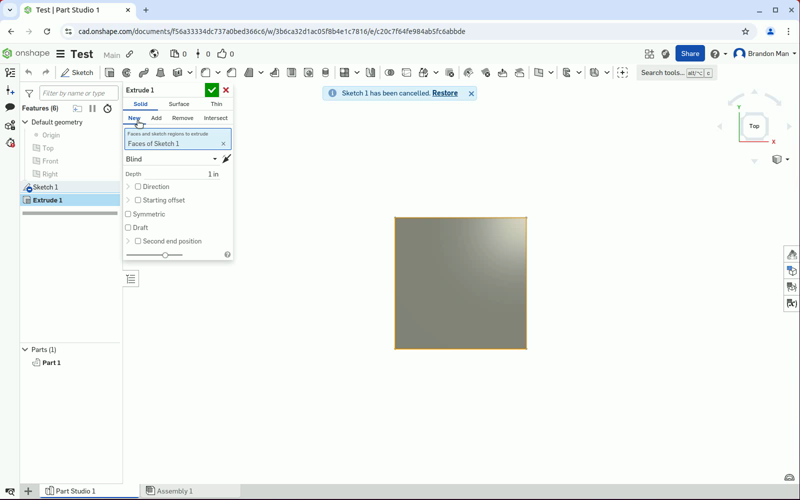
key(tab, 4)
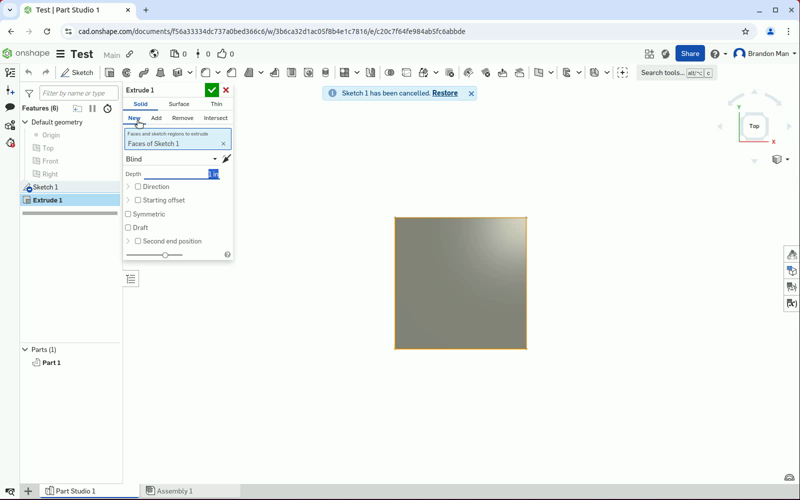
text(5.055)
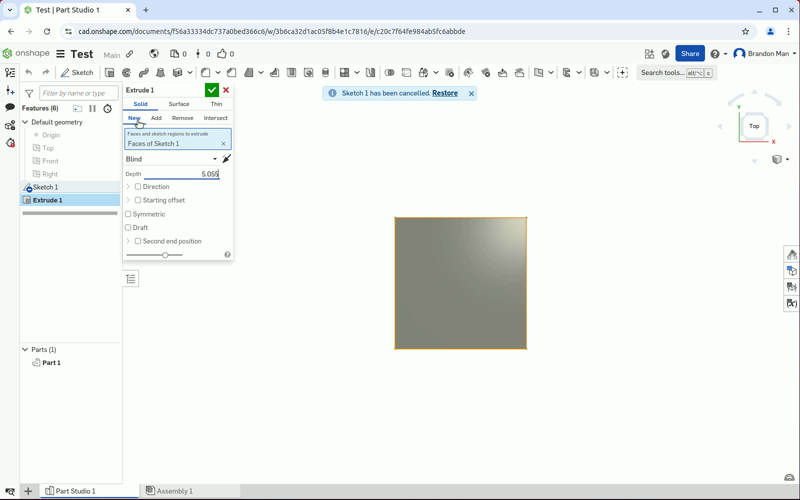
key(enter)
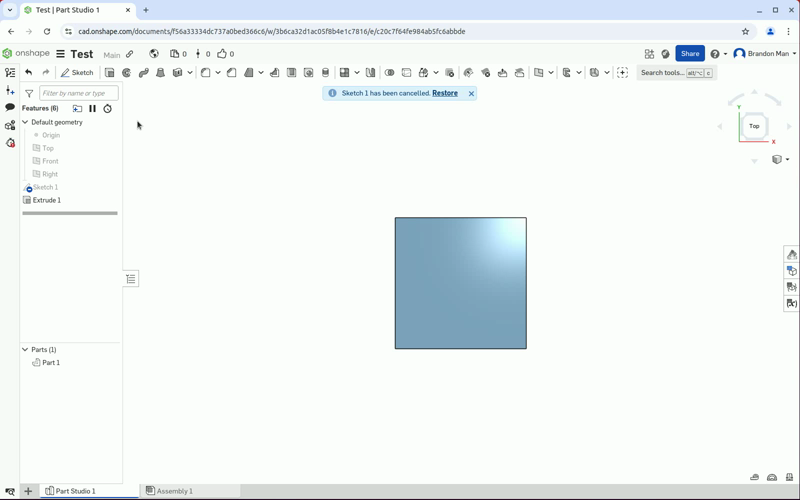
key(shift+h)
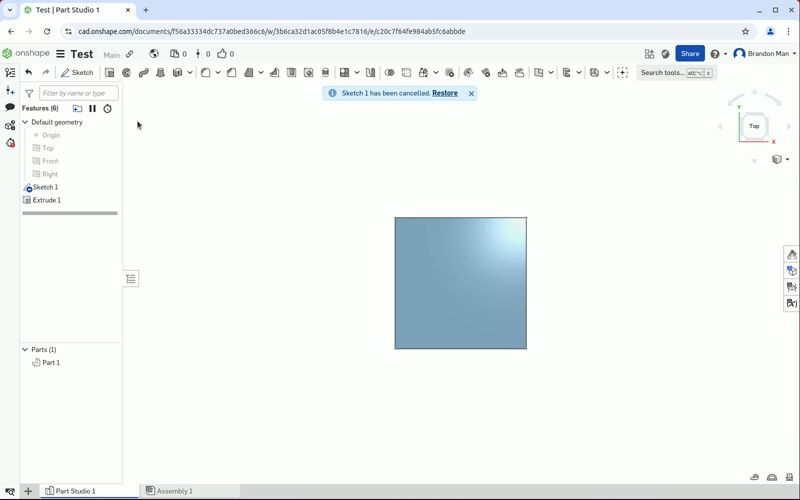
key(shift+h)
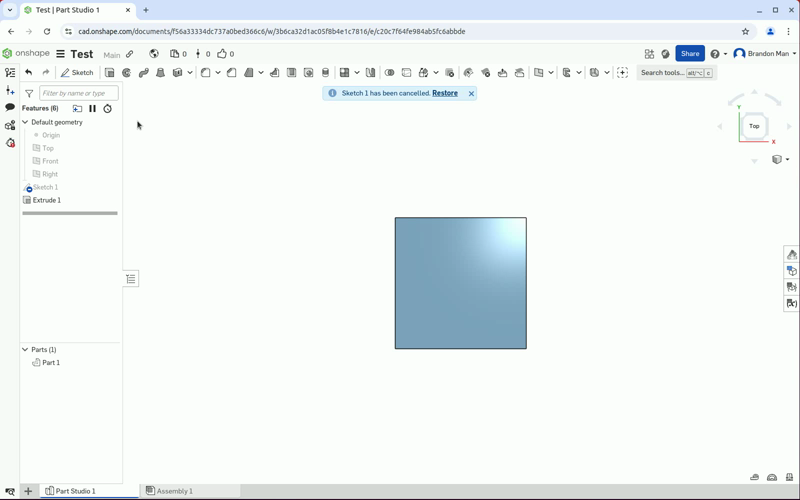
mouse_move(73, 189)
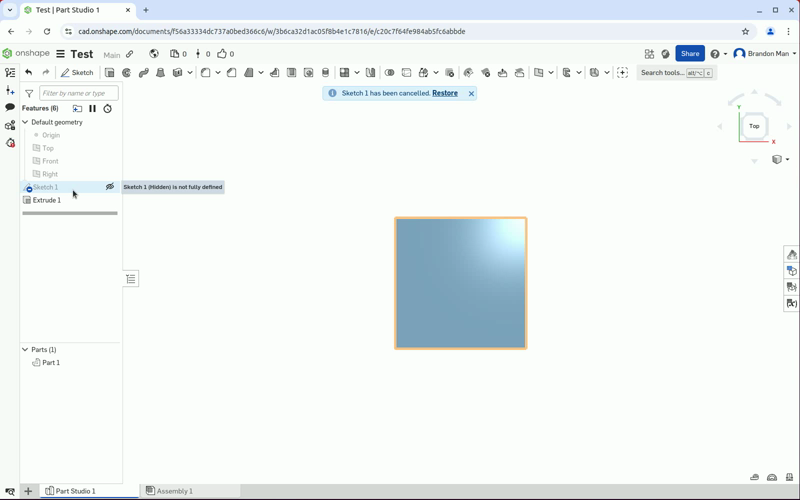
click(73, 189)
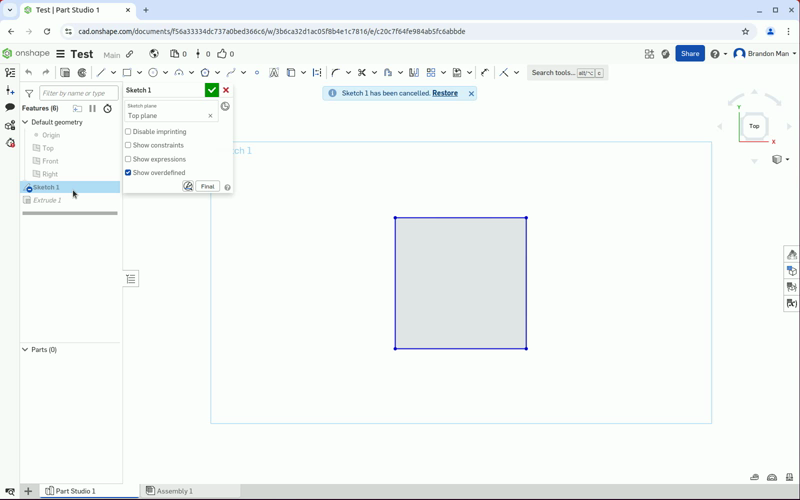
mouse_move(229, 92)
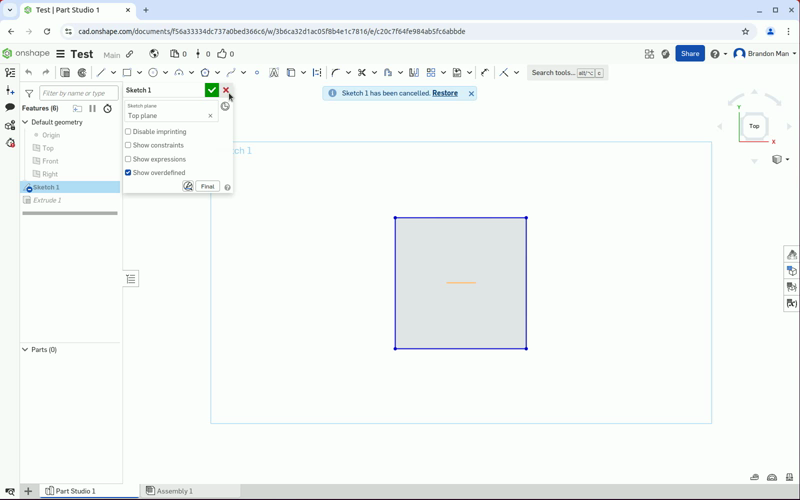
click(229, 92)
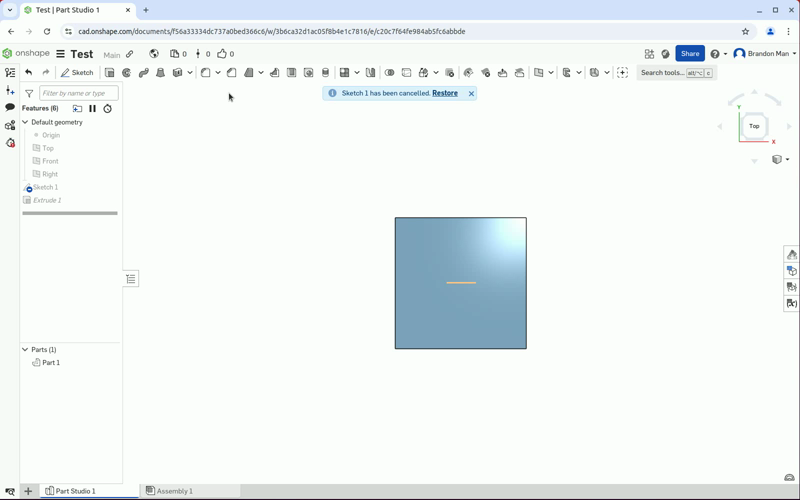
mouse_move(541, 75)
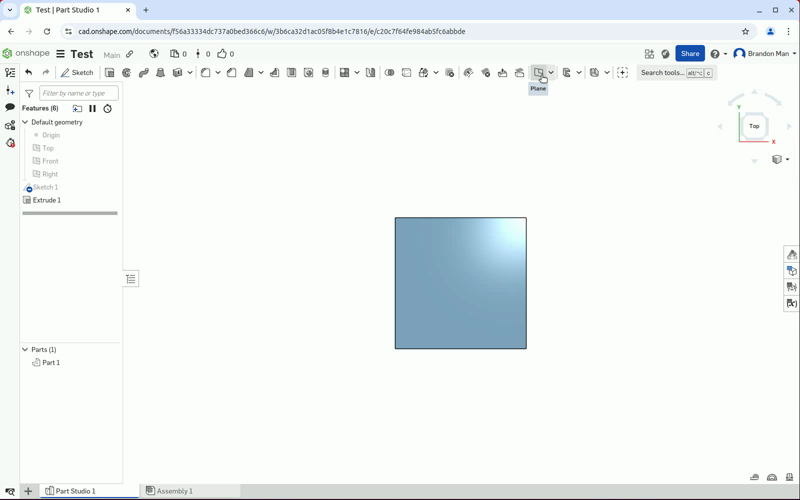
click(541, 75)
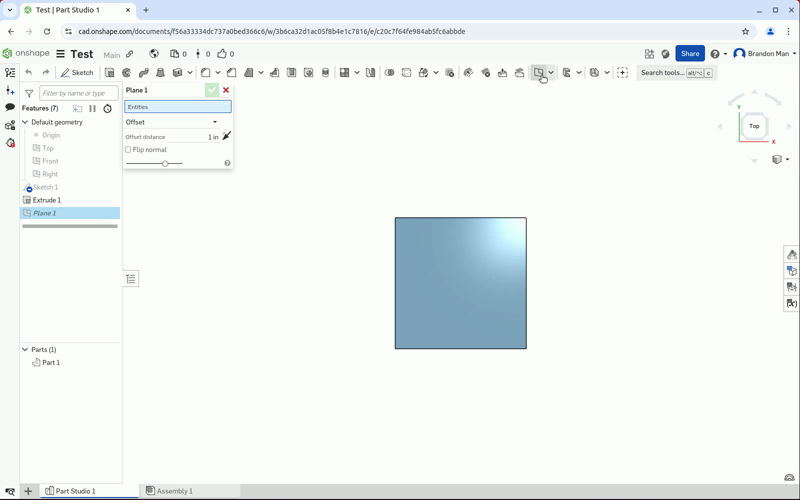
mouse_move(73, 150)
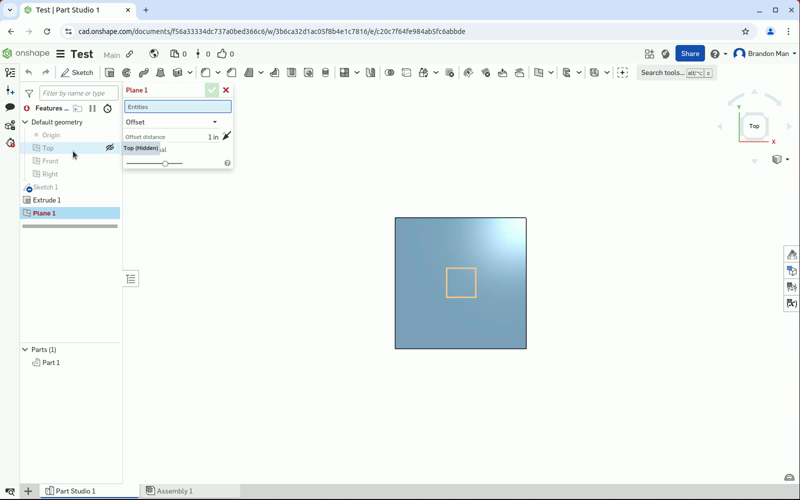
click(73, 150)
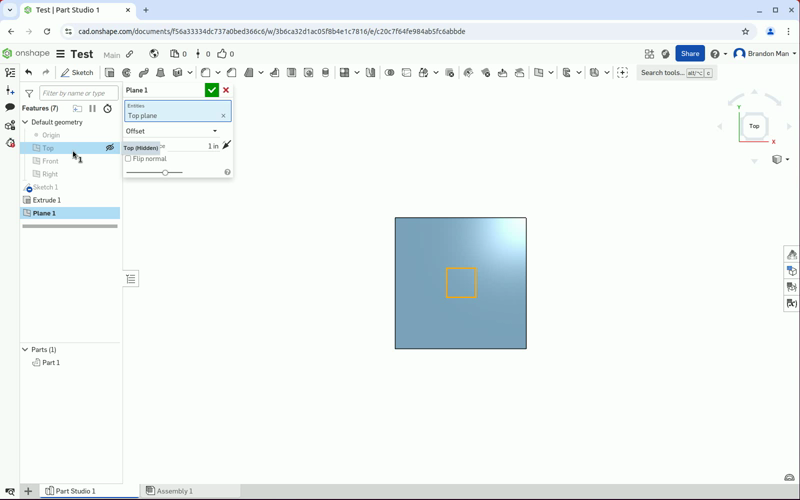
key(tab, 2)
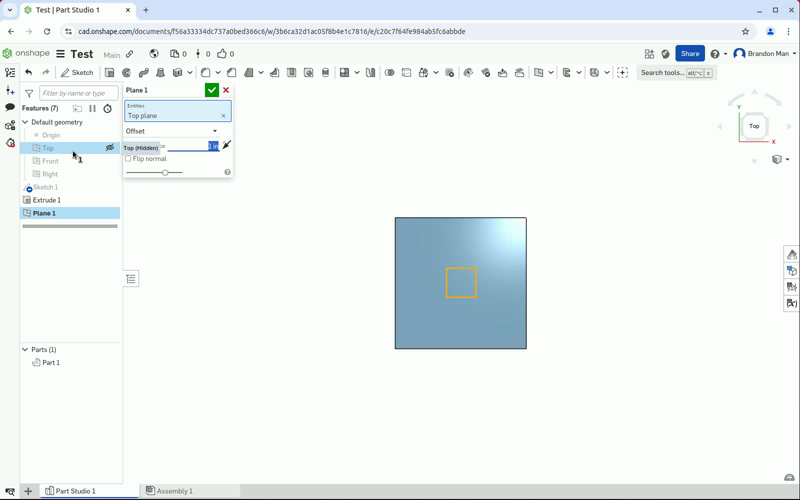
text(5.053)
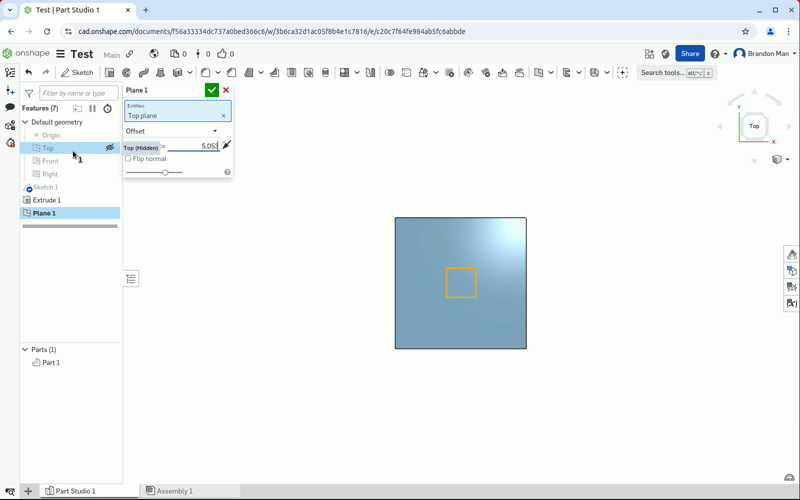
key(enter, 2)
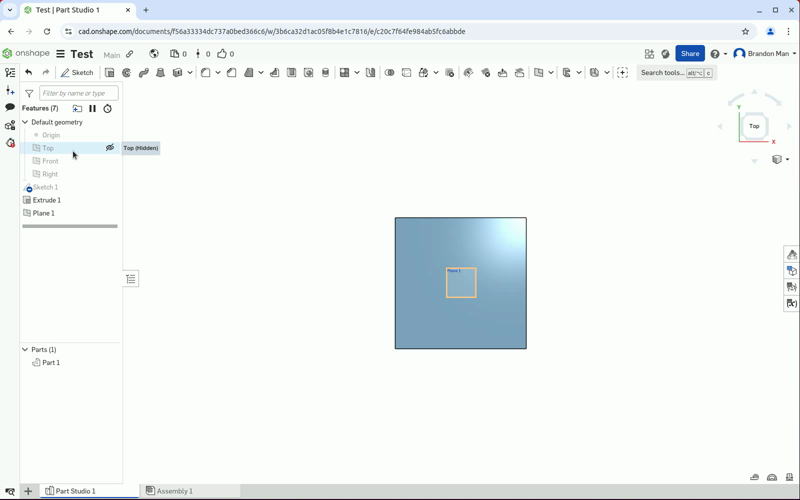
key(shift+s)
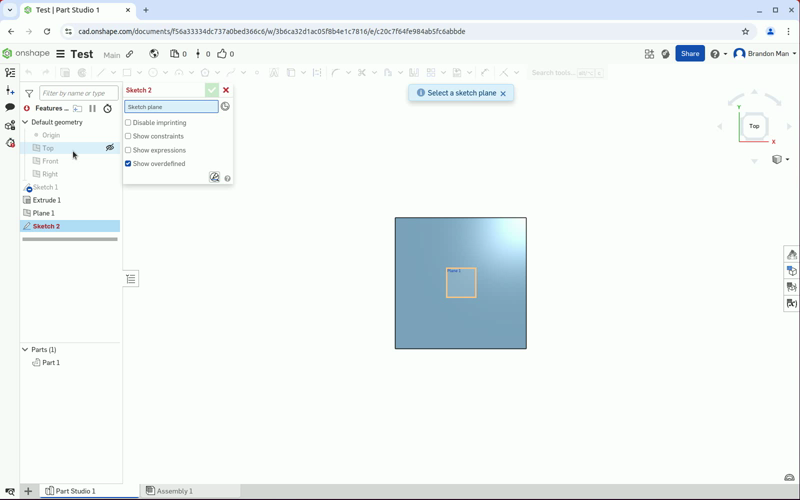
mouse_move(73, 215)
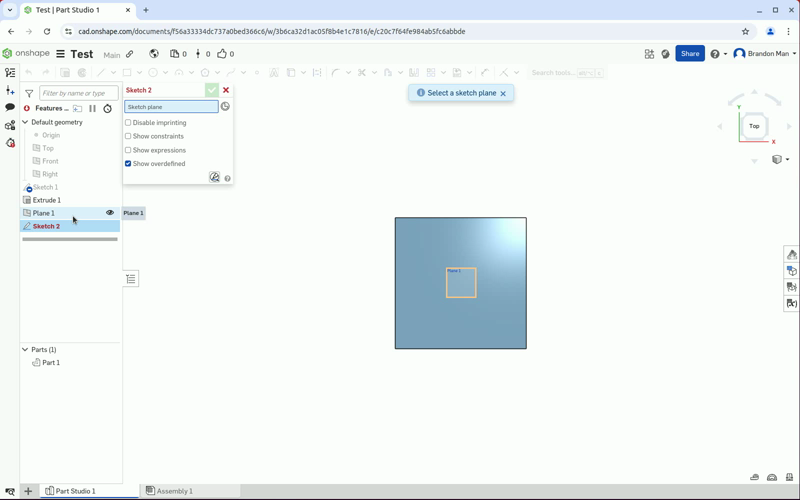
click(73, 215)
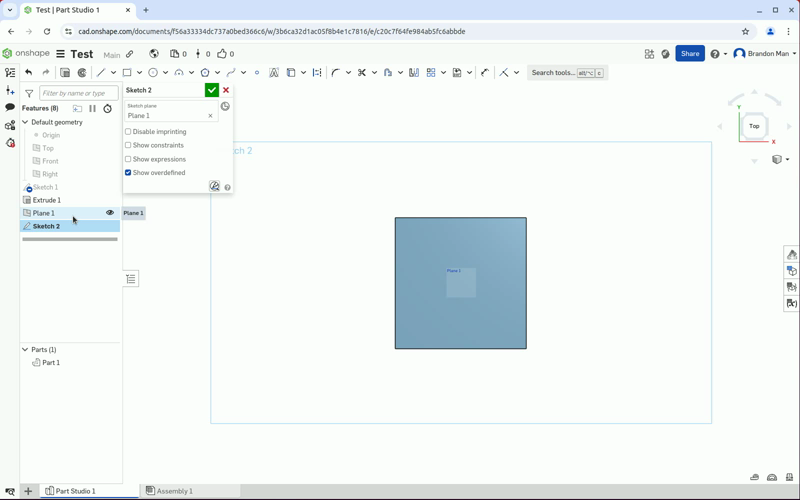
mouse_move(73, 352)
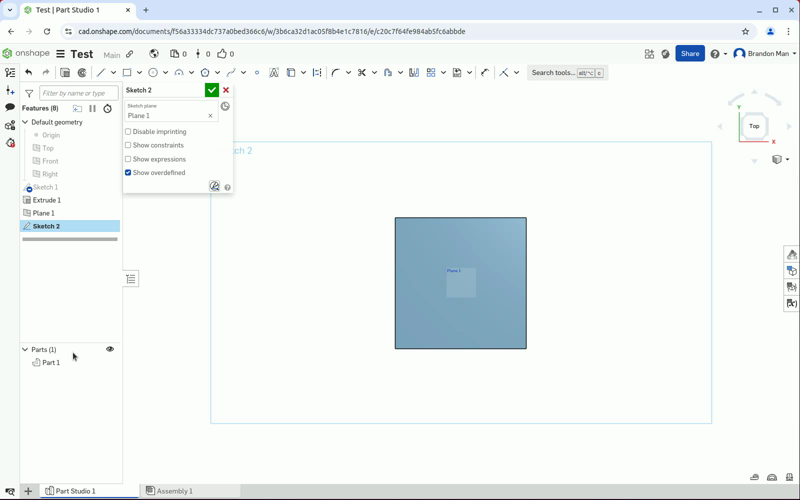
key(y)
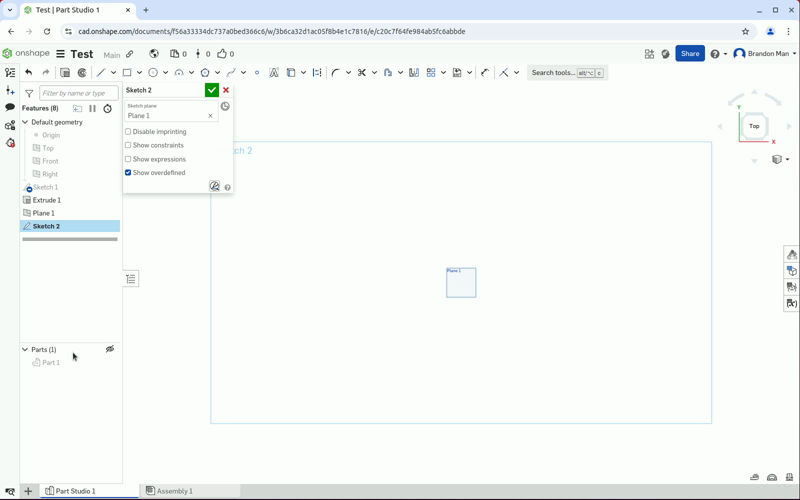
key(c)
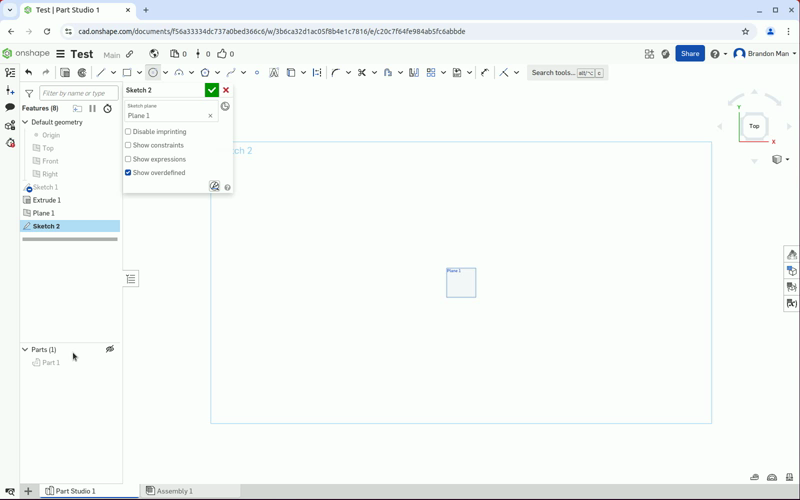
key_down(shift)
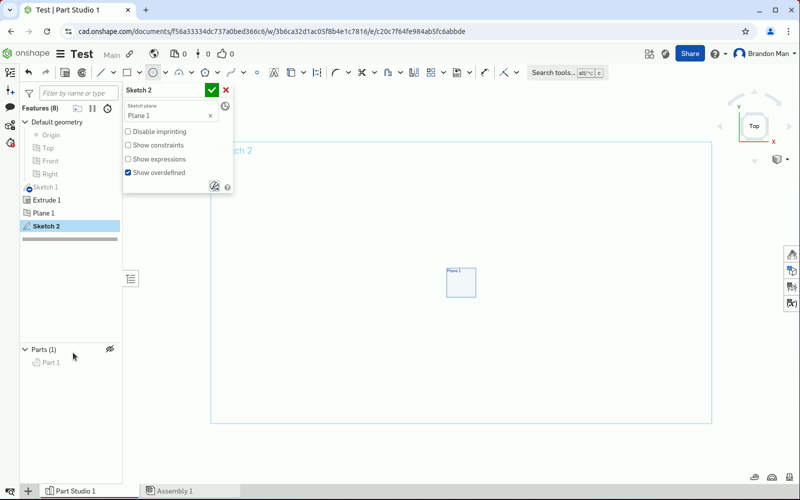
mouse_move(461, 282)
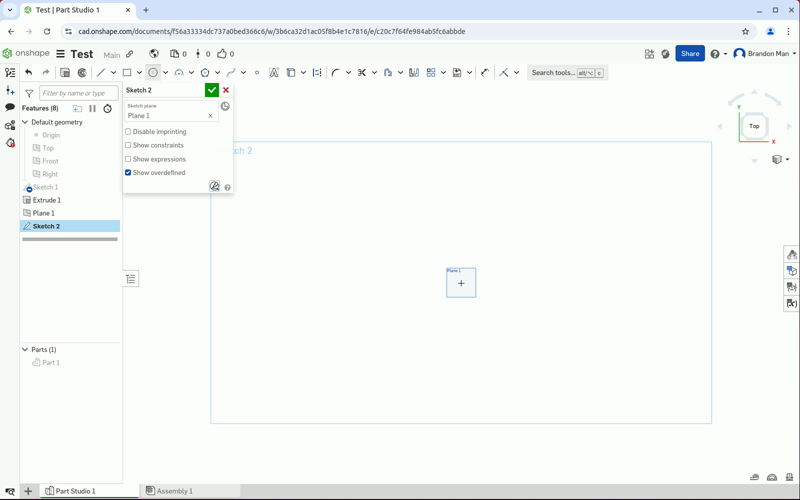
click(461, 282)
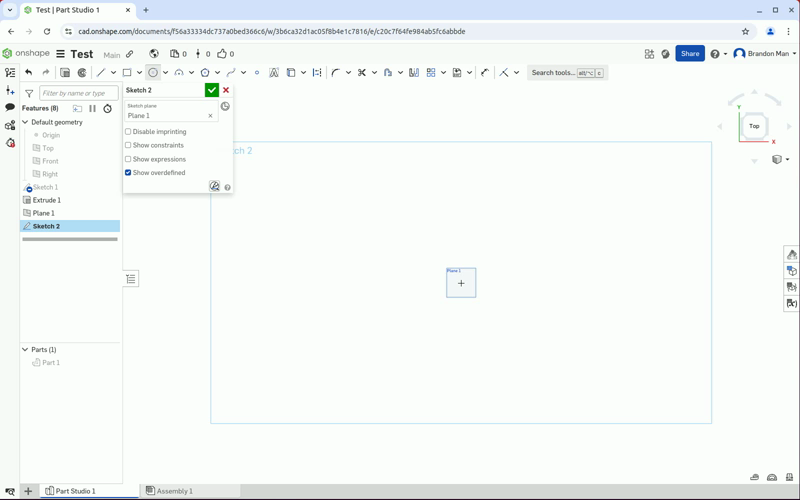
key_up(shift)
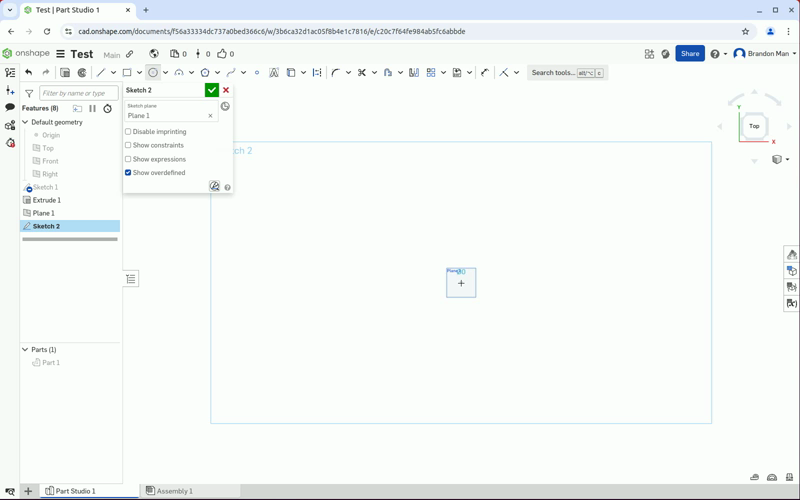
mouse_move(508, 282)
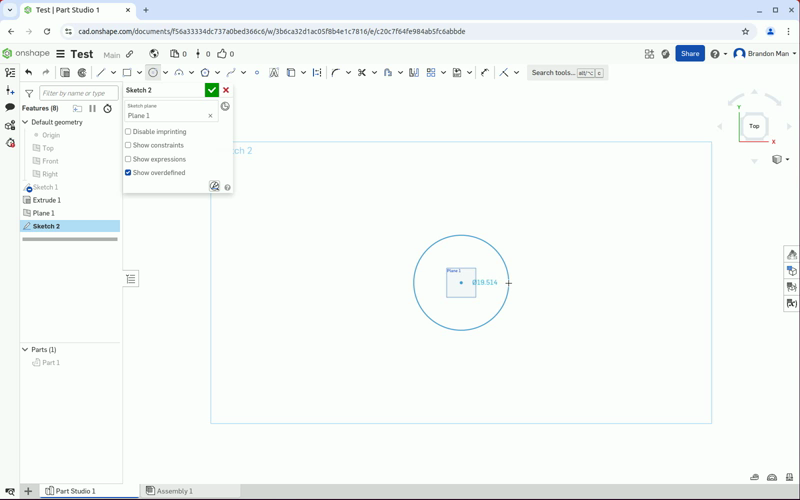
click(508, 282)
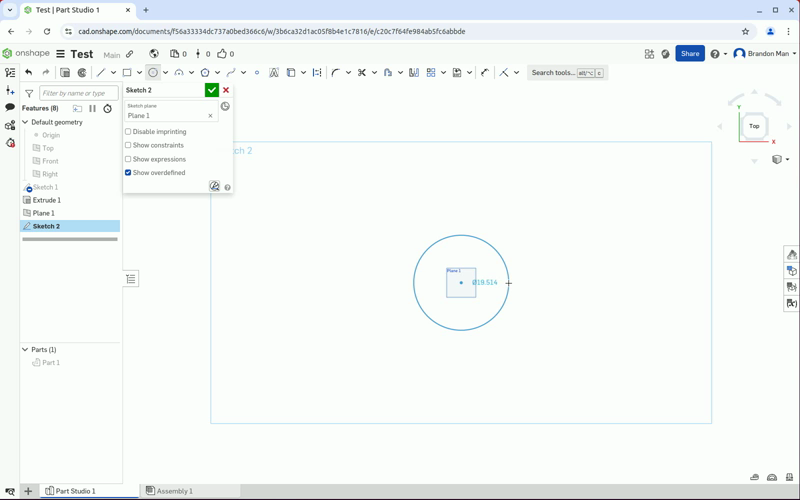
key(esc)
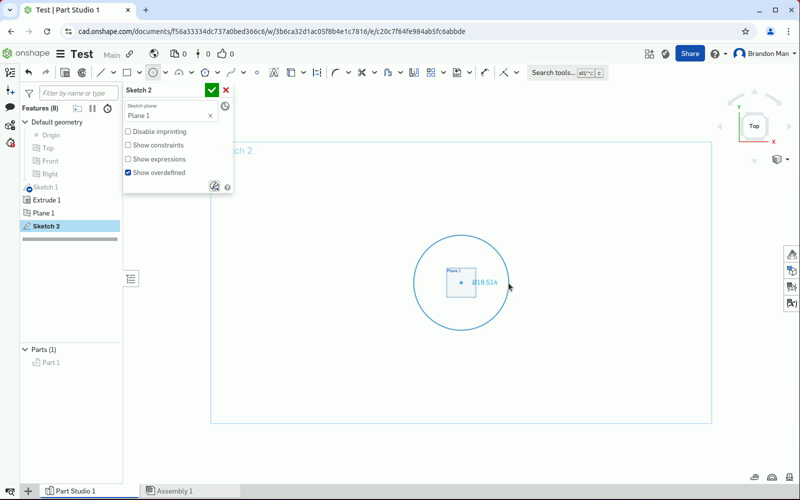
mouse_move(446, 295)
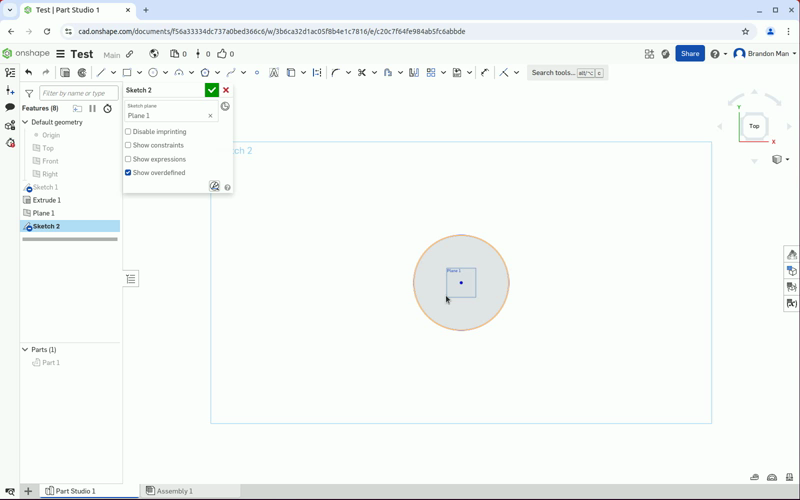
click(446, 295)
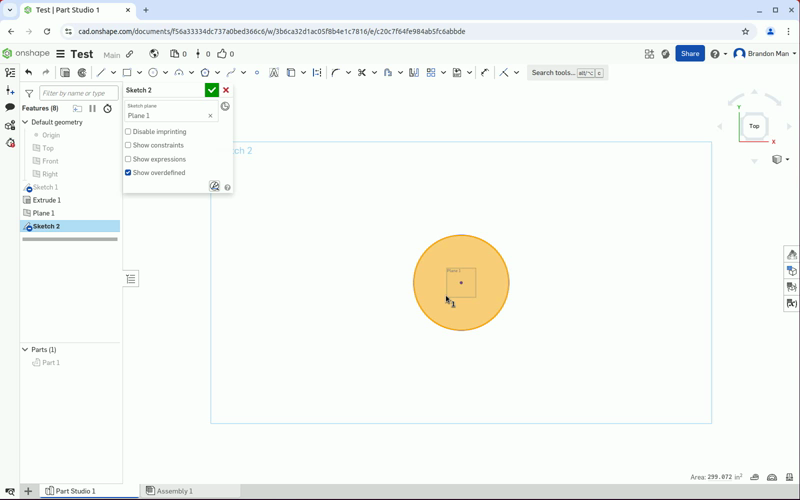
mouse_move(73, 352)
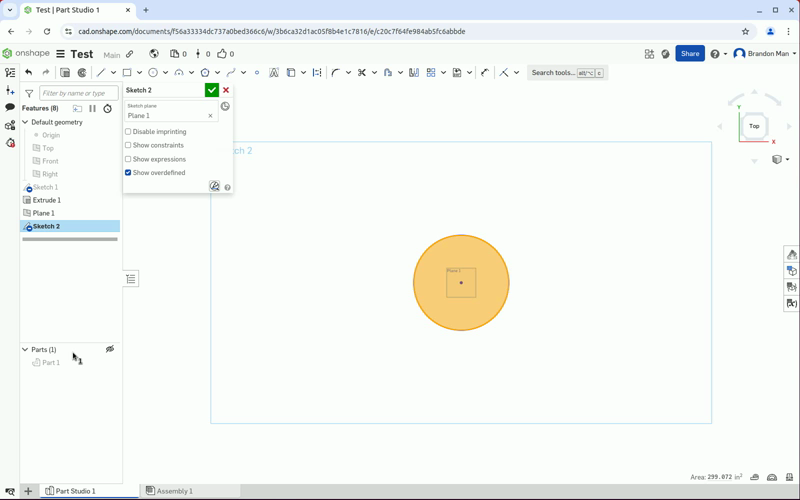
key(shift+y)
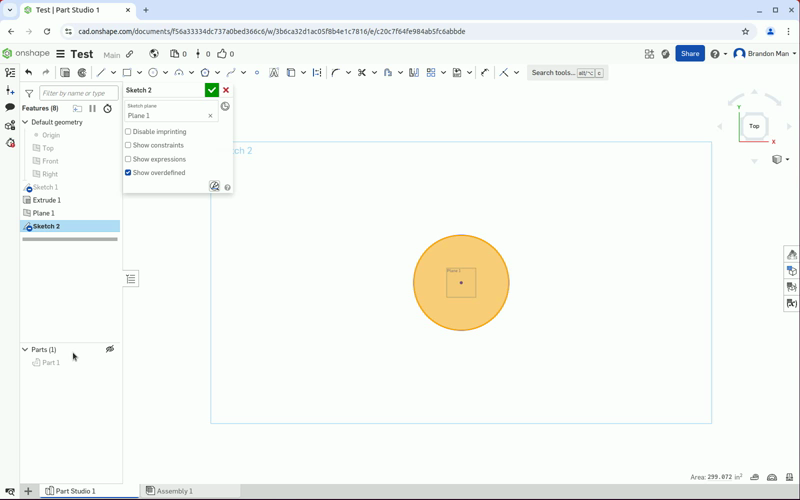
key(shift+e)
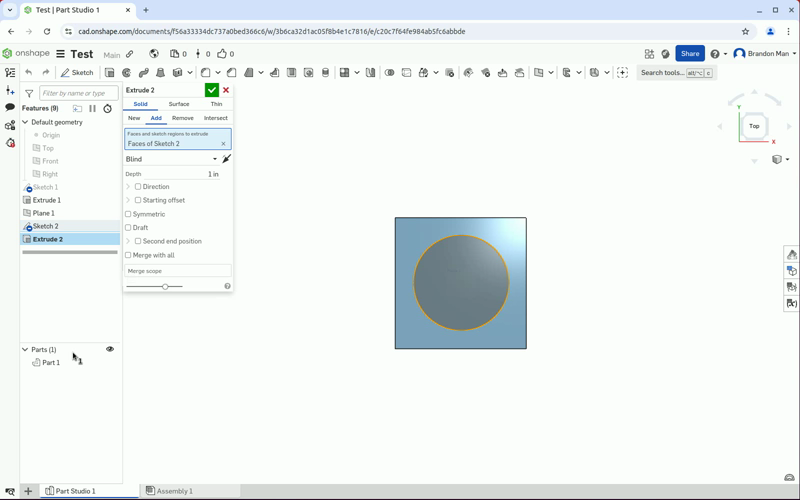
mouse_move(143, 106)
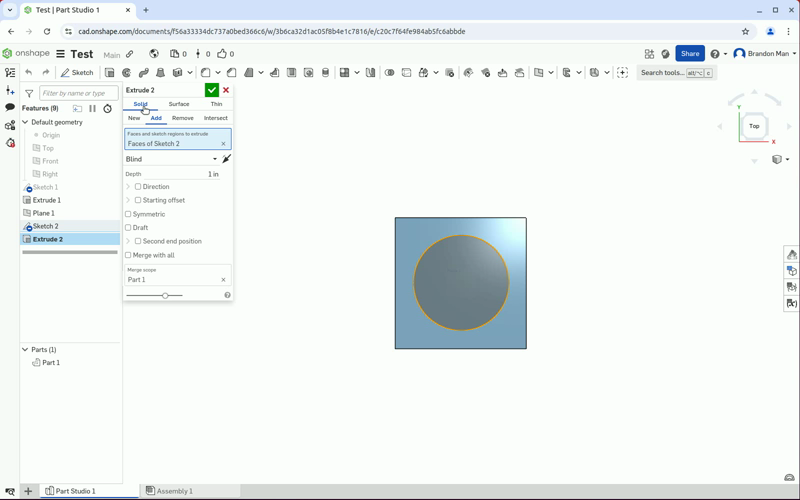
click(143, 106)
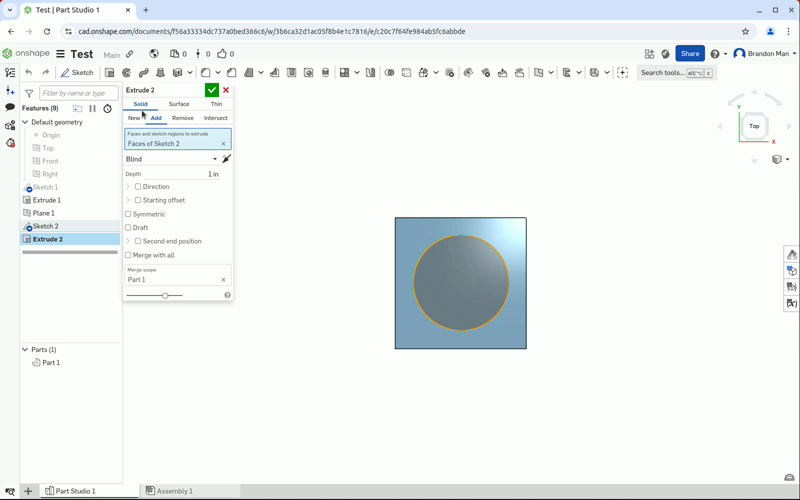
mouse_move(137, 120)
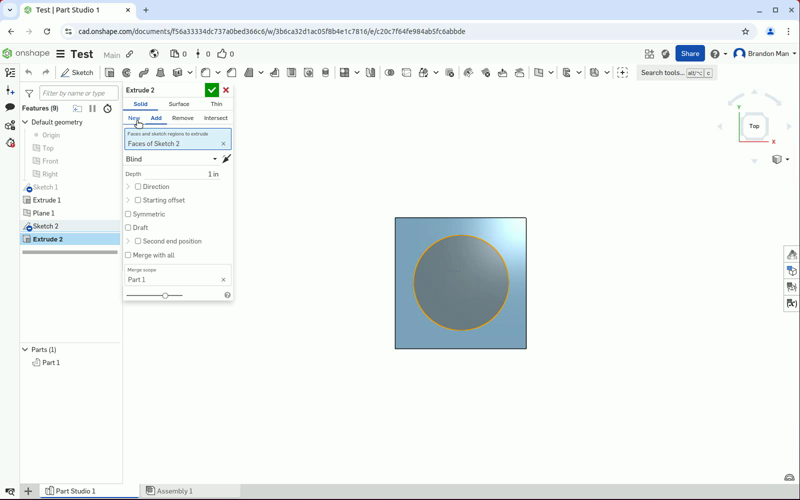
click(137, 120)
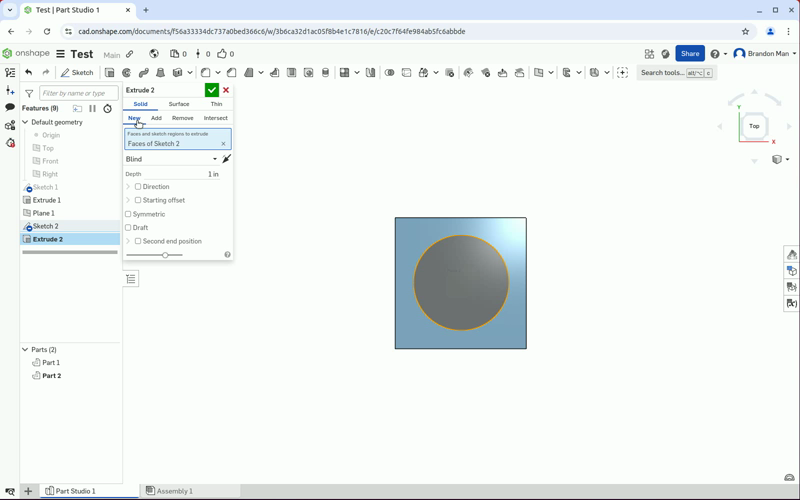
key(tab, 4)
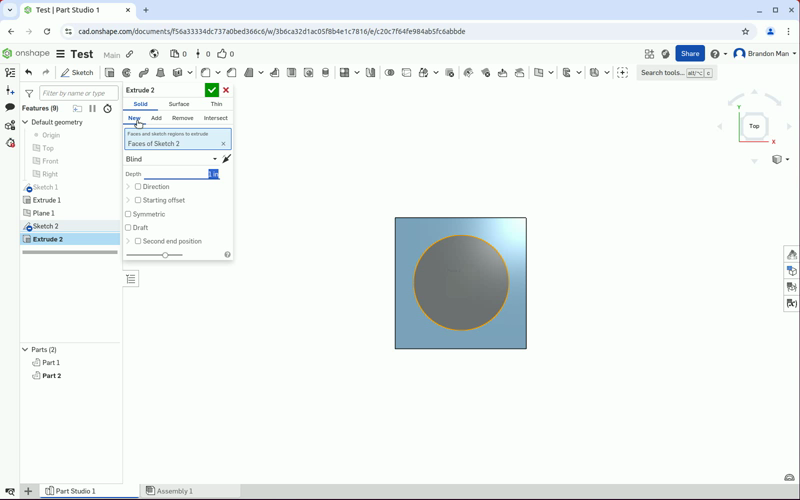
text(2.166)
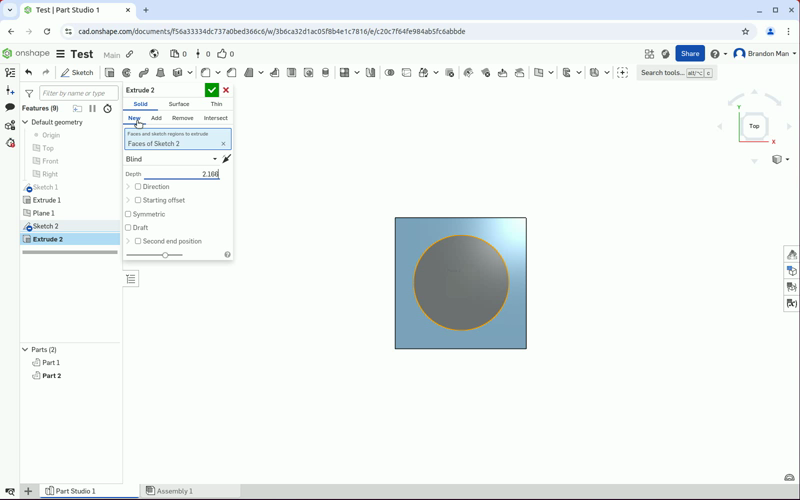
key(enter)
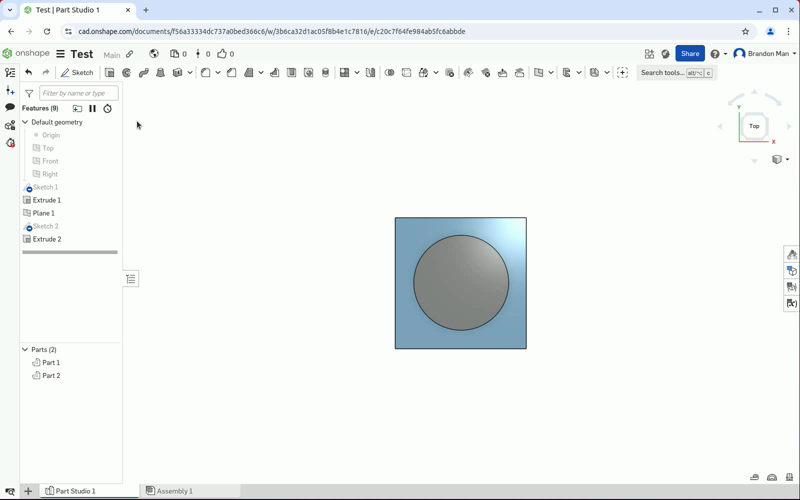
key(shift+h)
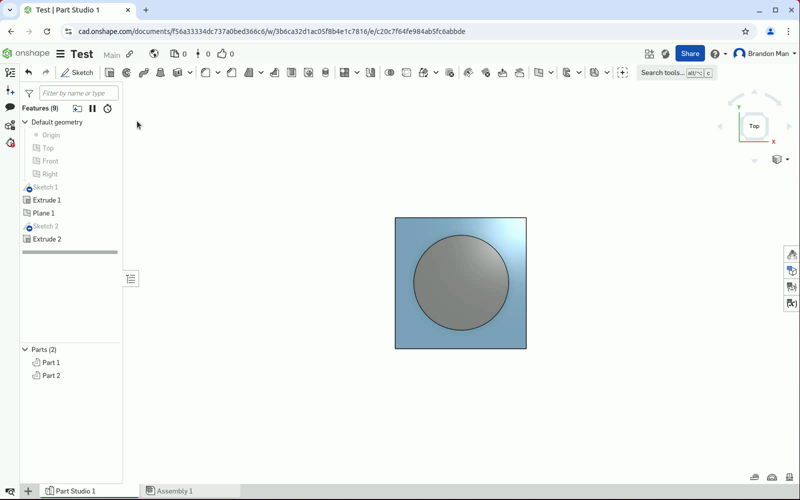
key(shift+h)
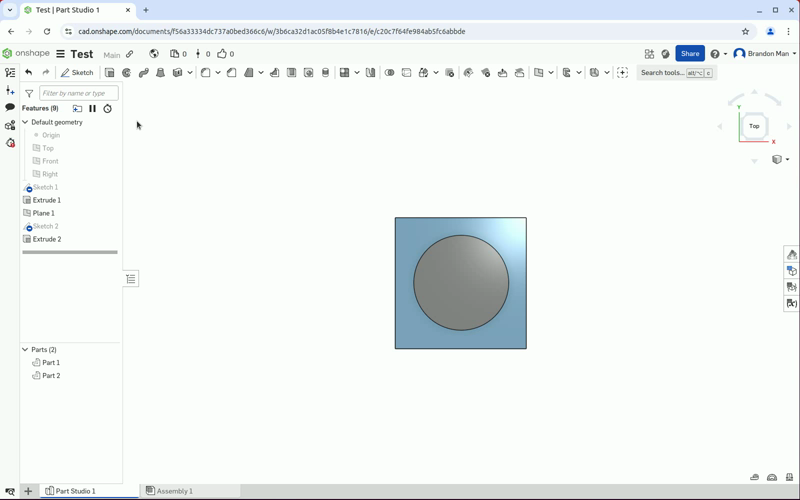
mouse_move(73, 189)
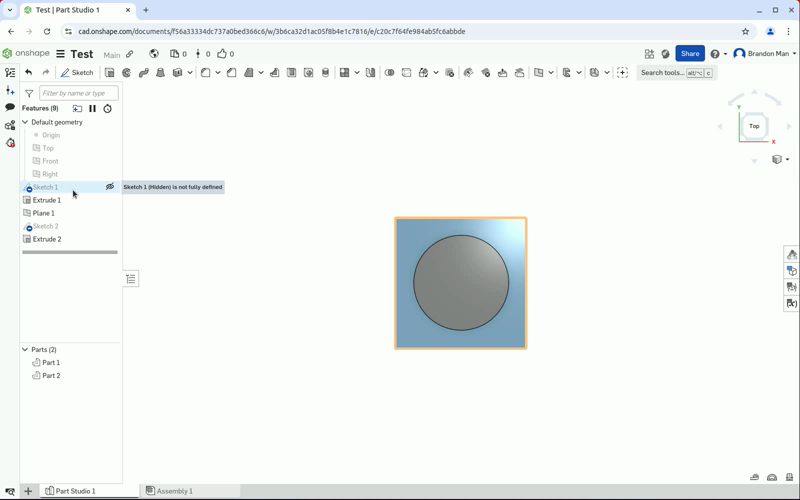
click(73, 189)
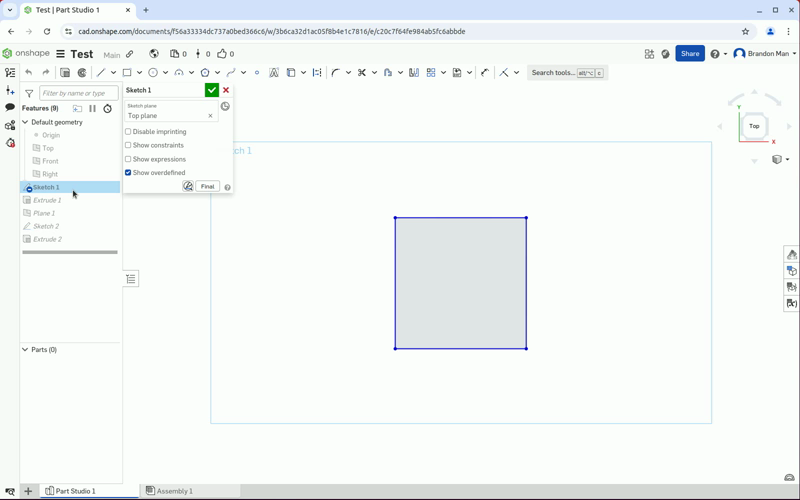
mouse_move(229, 92)
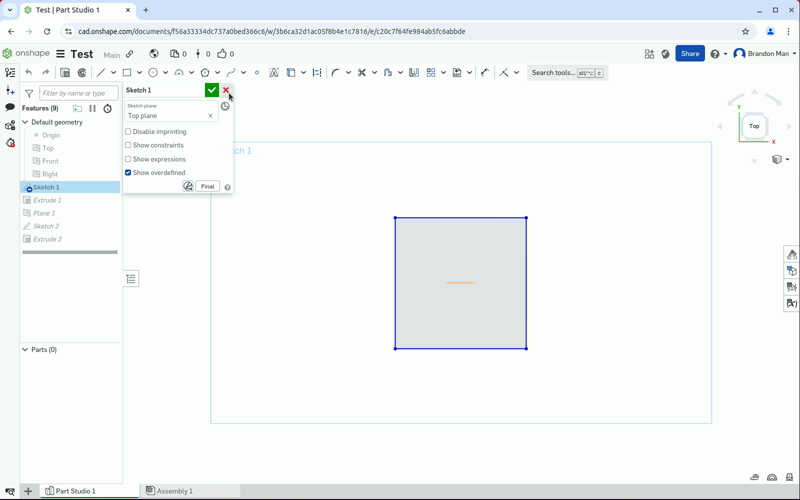
click(229, 92)
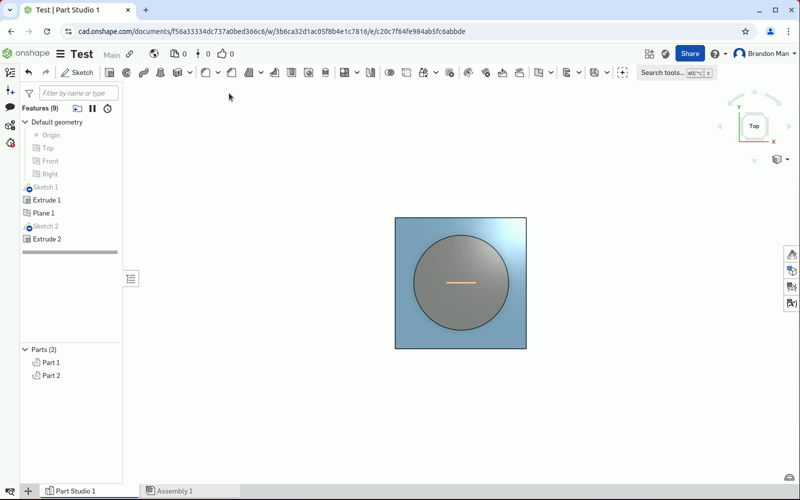
mouse_move(541, 75)
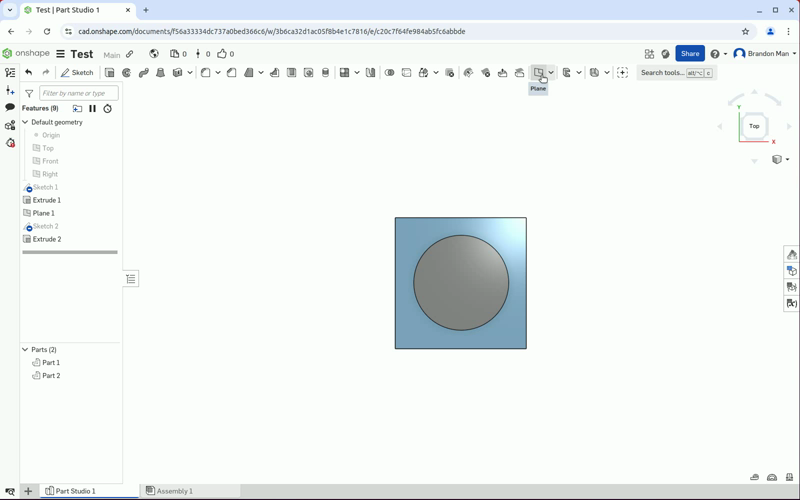
click(541, 75)
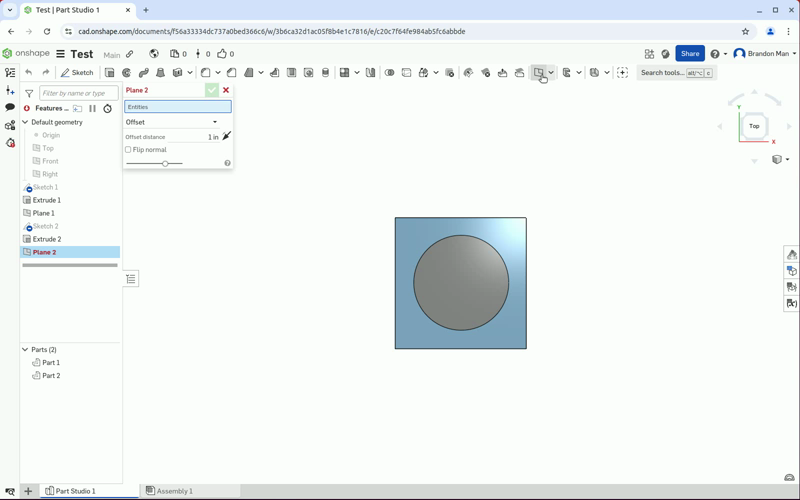
mouse_move(73, 150)
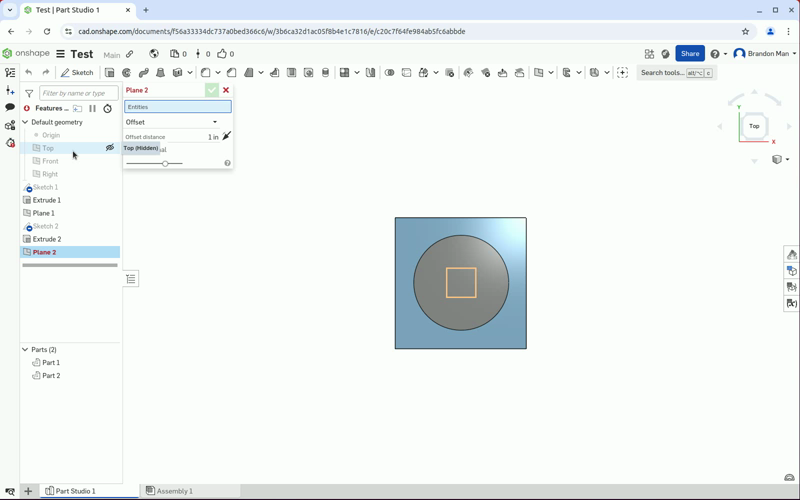
click(73, 150)
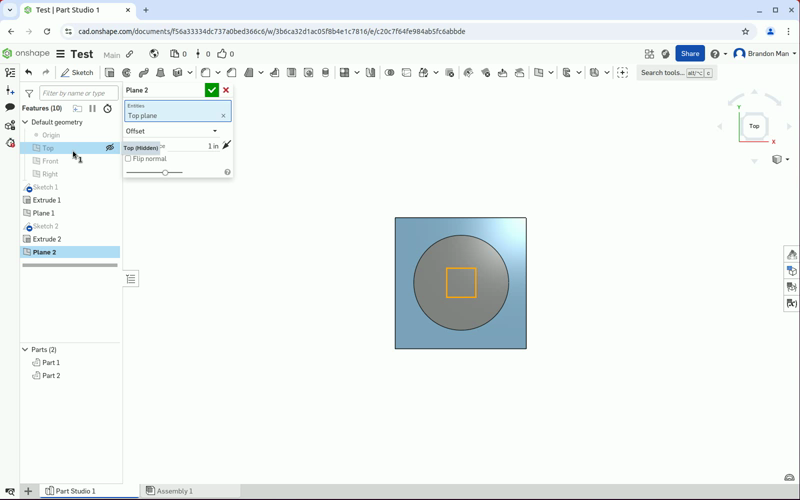
key(tab, 2)
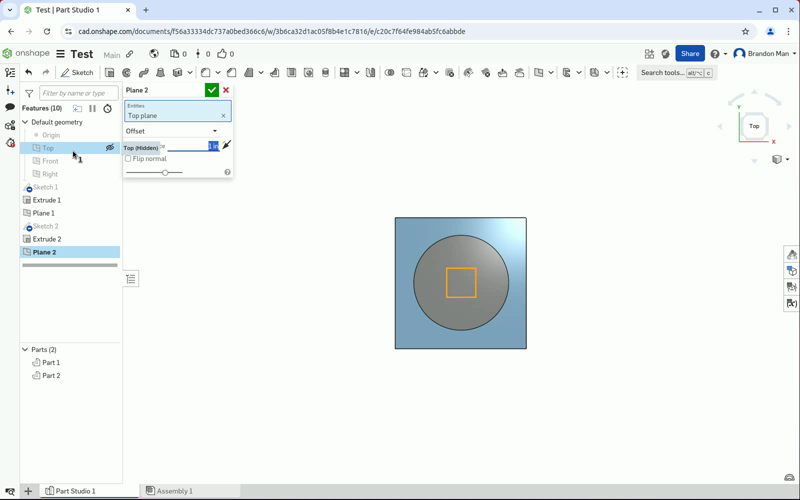
text(7.21)
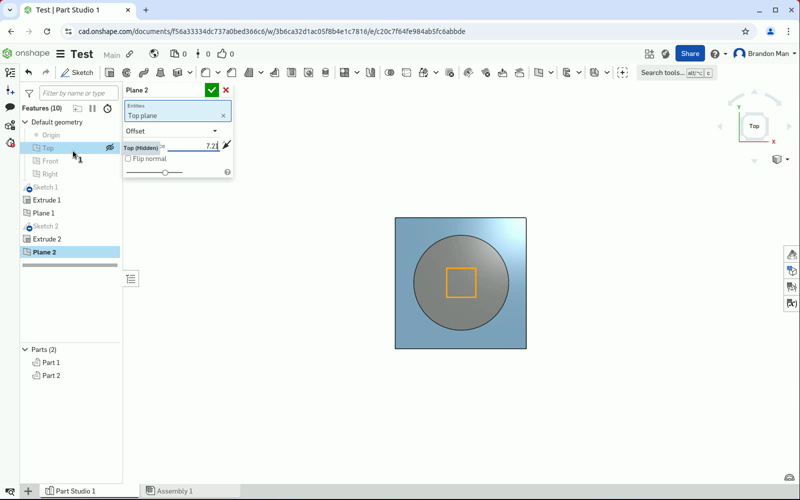
key(enter, 2)
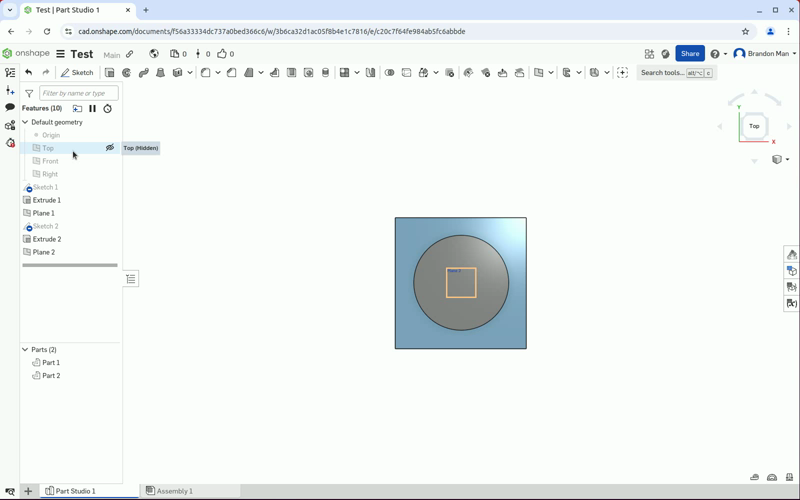
key(shift+s)
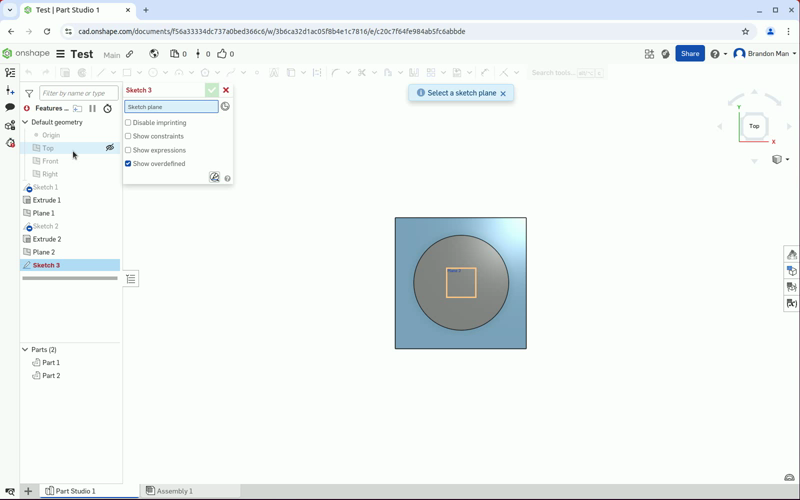
mouse_move(73, 254)
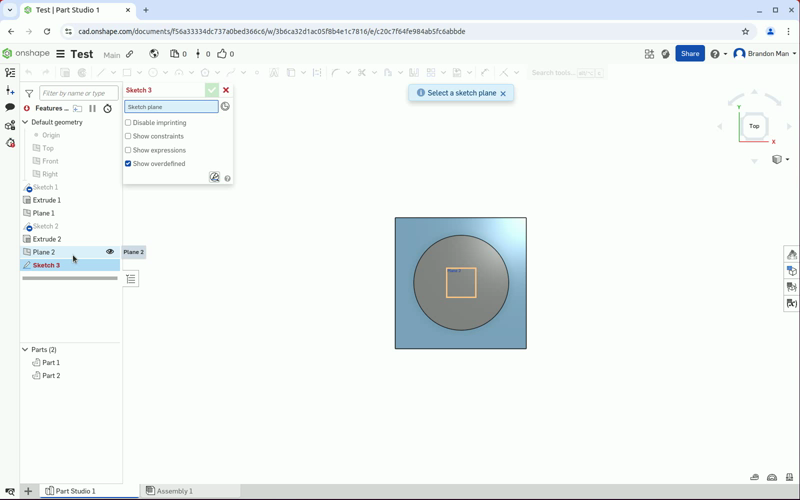
click(73, 254)
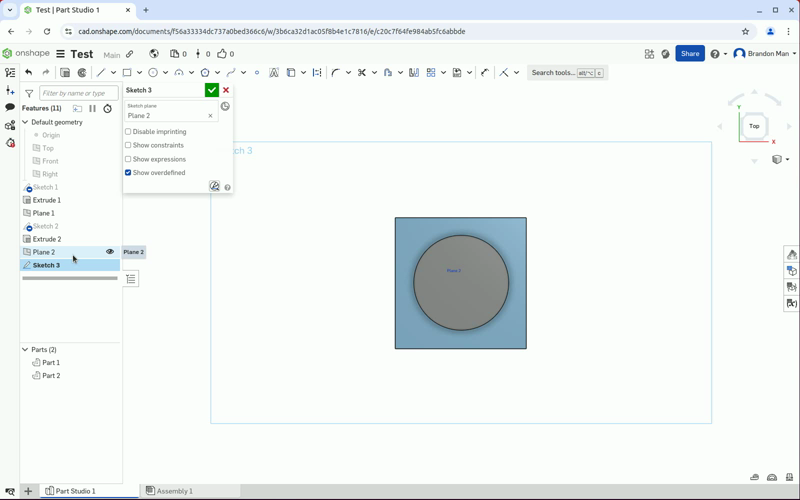
mouse_move(73, 352)
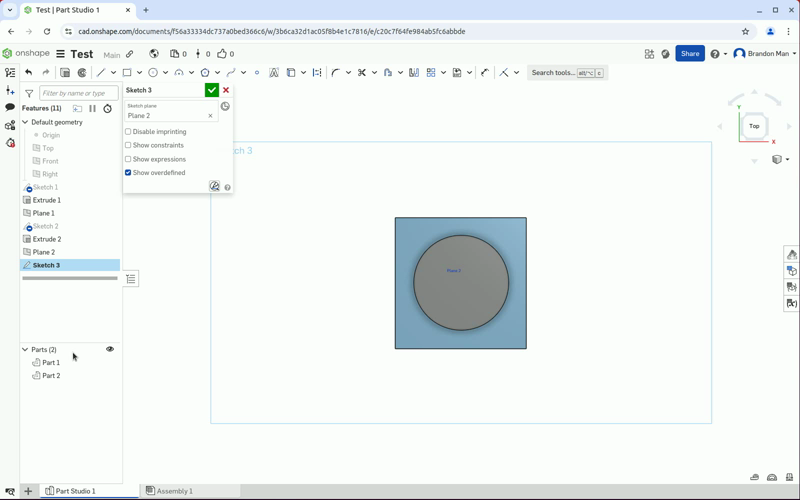
key(y)
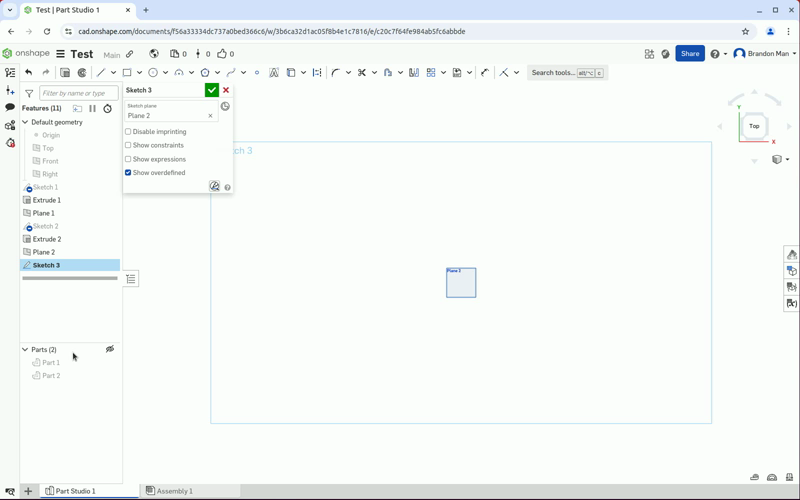
key(l)
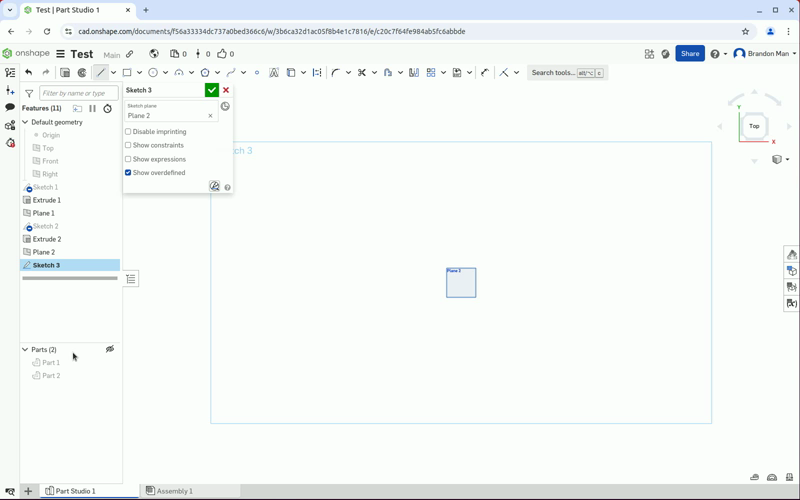
key_down(shift)
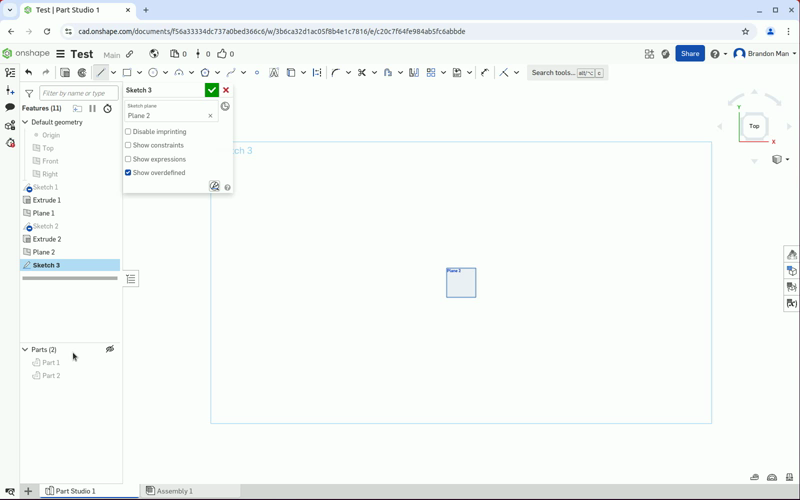
mouse_move(505, 297)
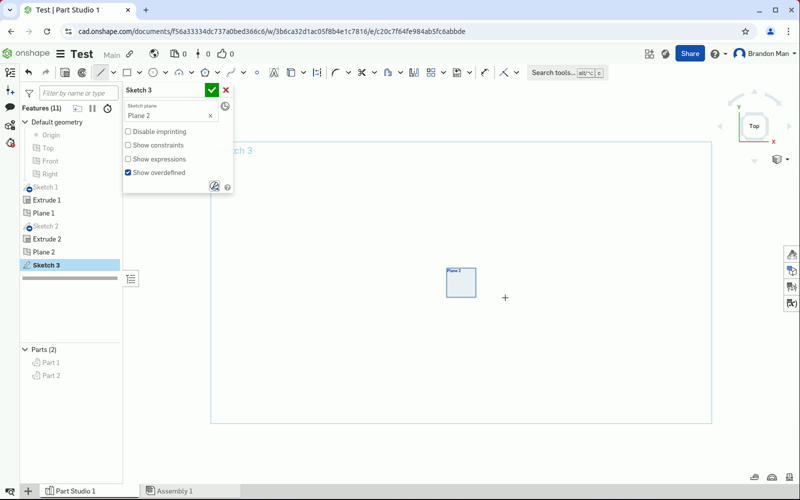
click(505, 297)
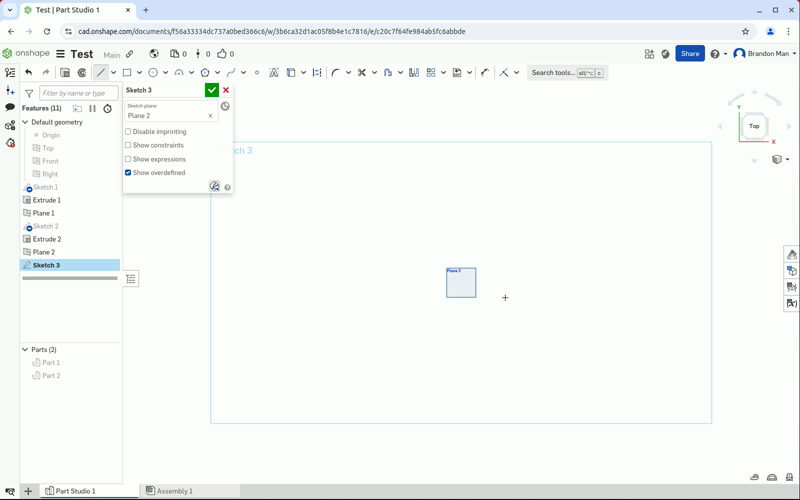
key_up(shift)
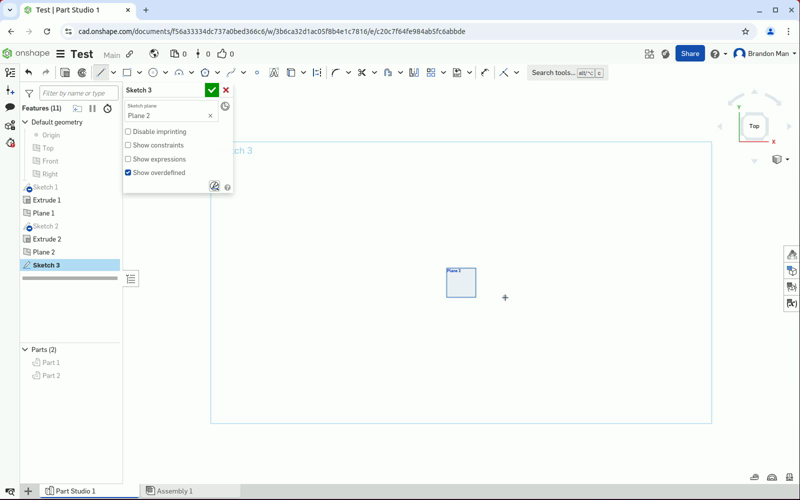
key_down(shift)
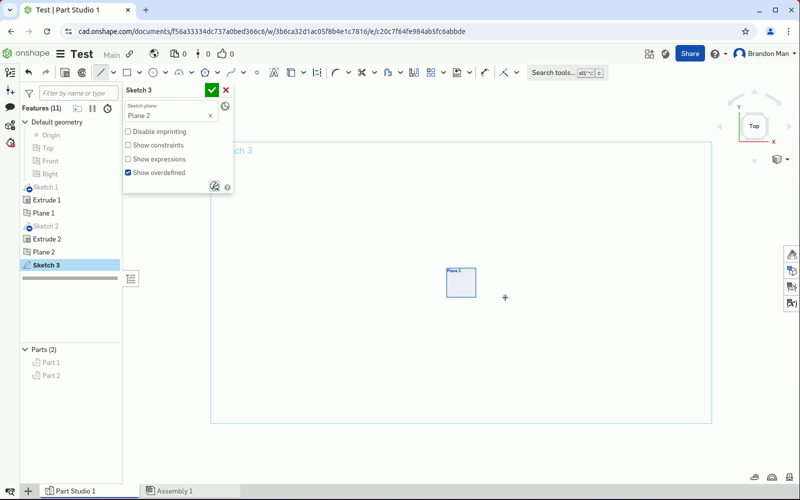
mouse_move(572, 297)
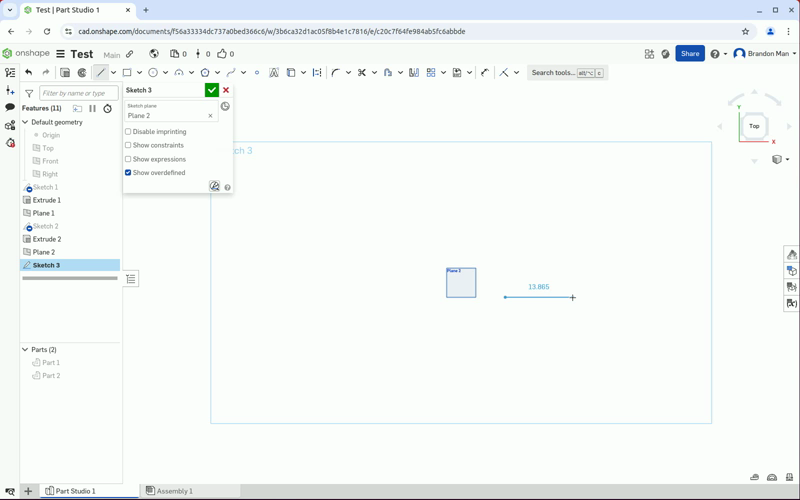
click(572, 297)
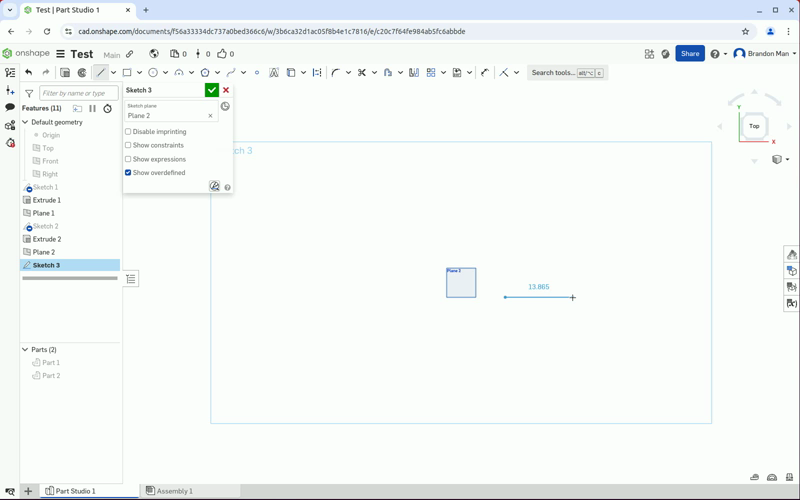
key_up(shift)
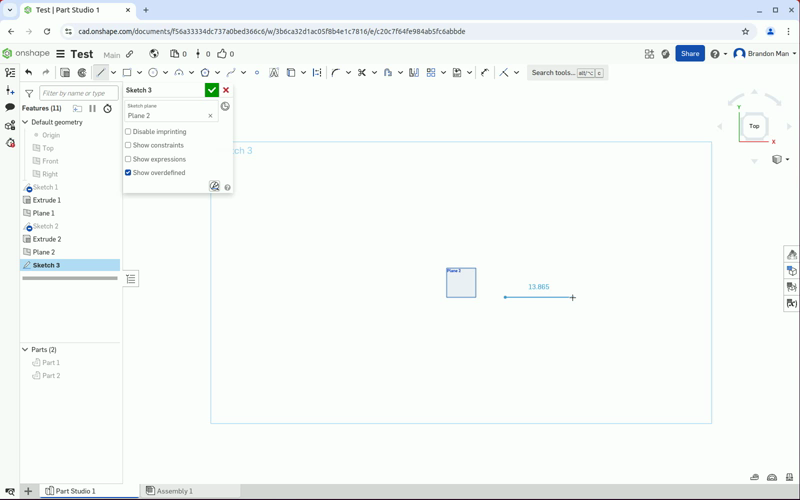
key_down(shift)
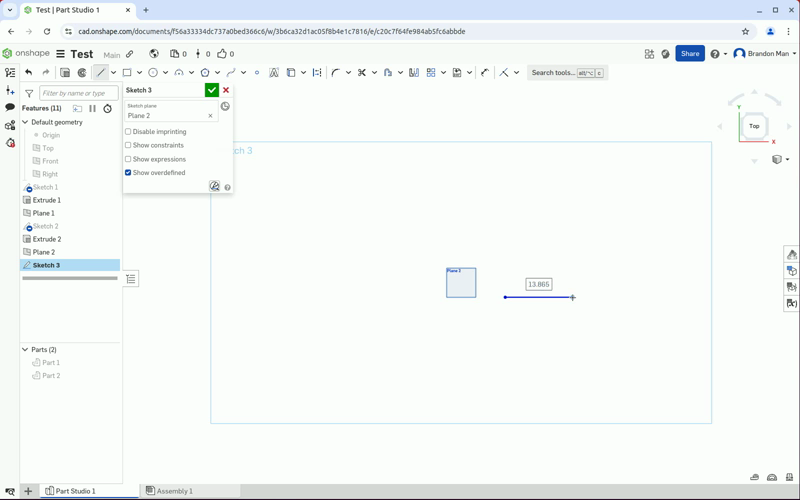
mouse_move(589, 297)
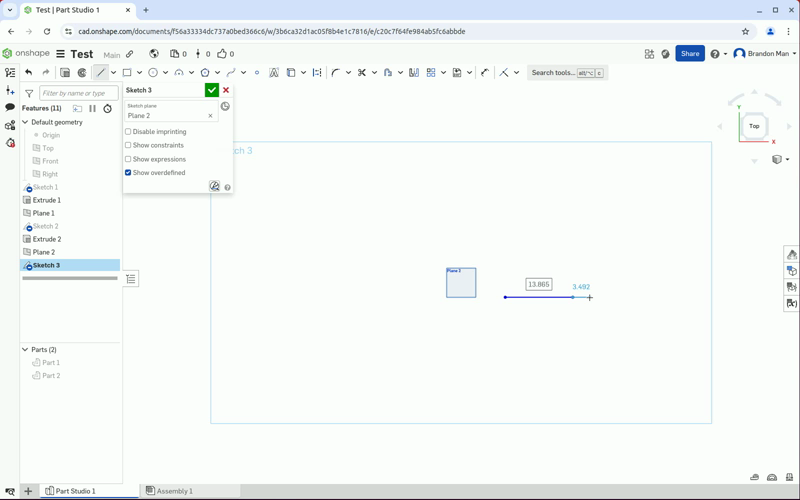
mouse_move(572, 268)
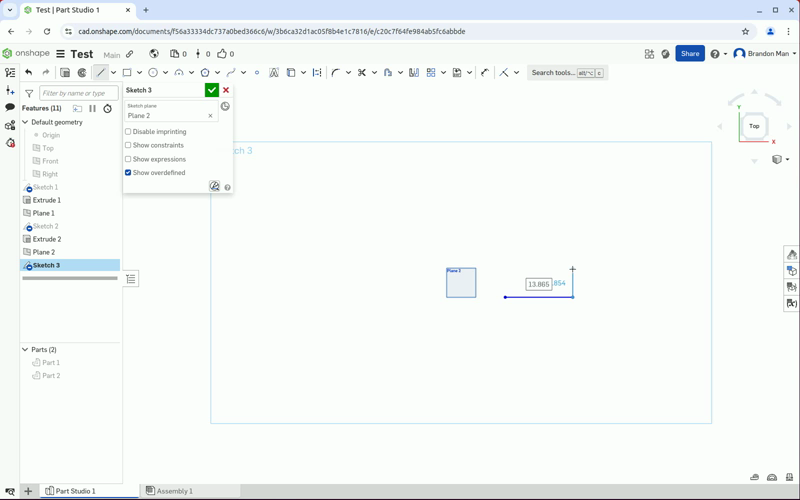
click(572, 268)
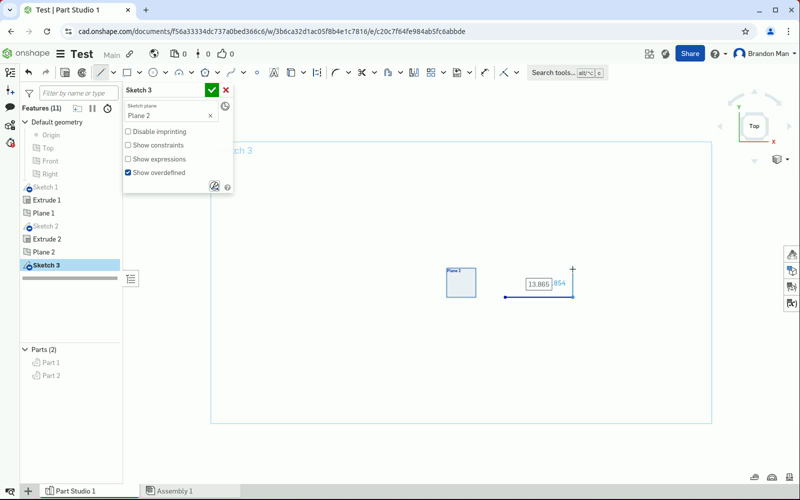
key_up(shift)
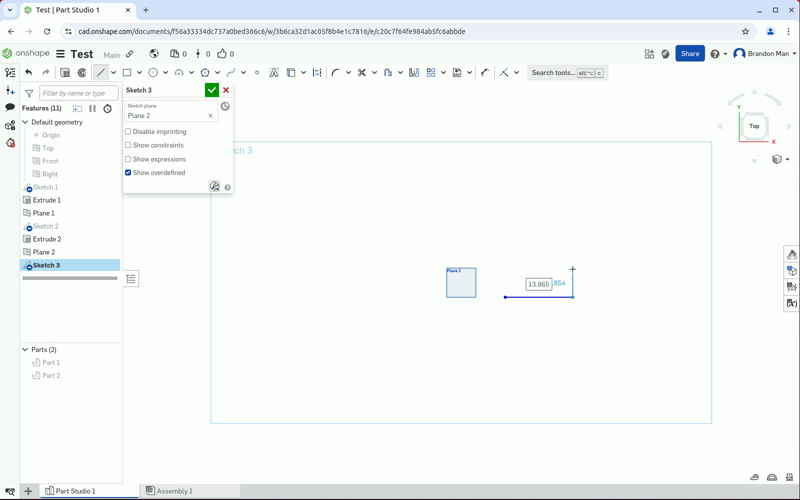
key_down(shift)
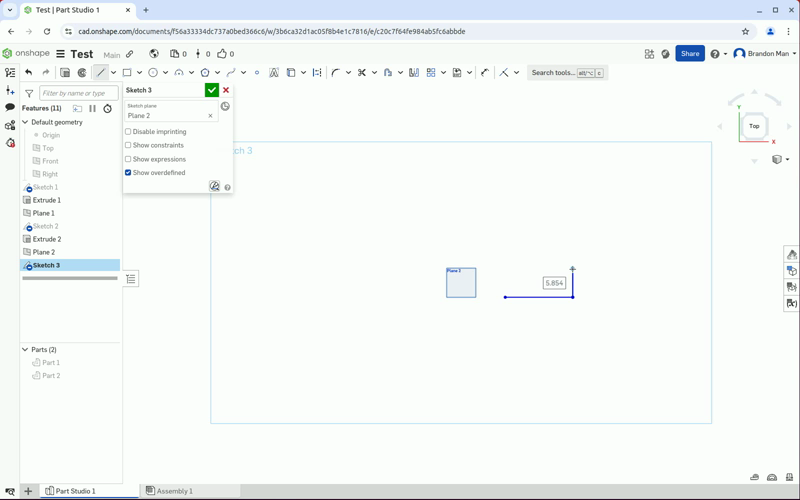
mouse_move(505, 268)
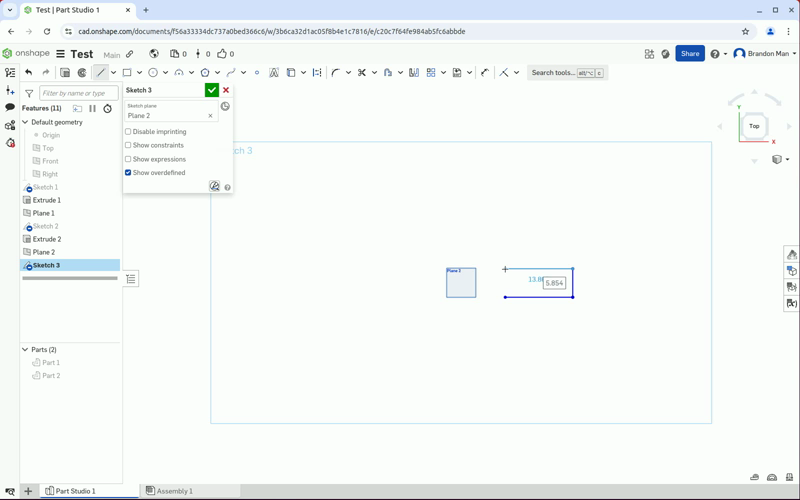
click(505, 268)
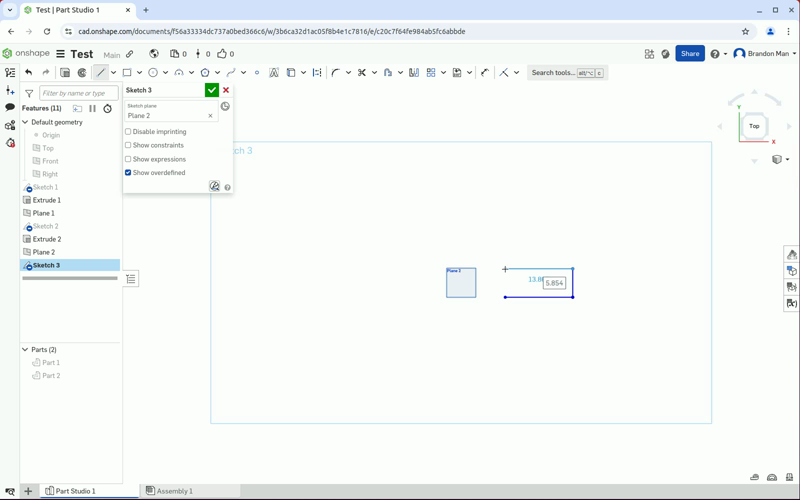
key_up(shift)
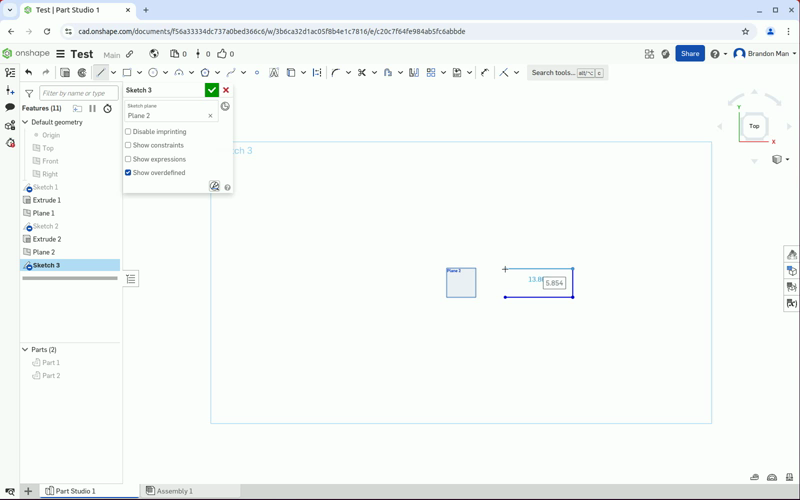
key(esc)
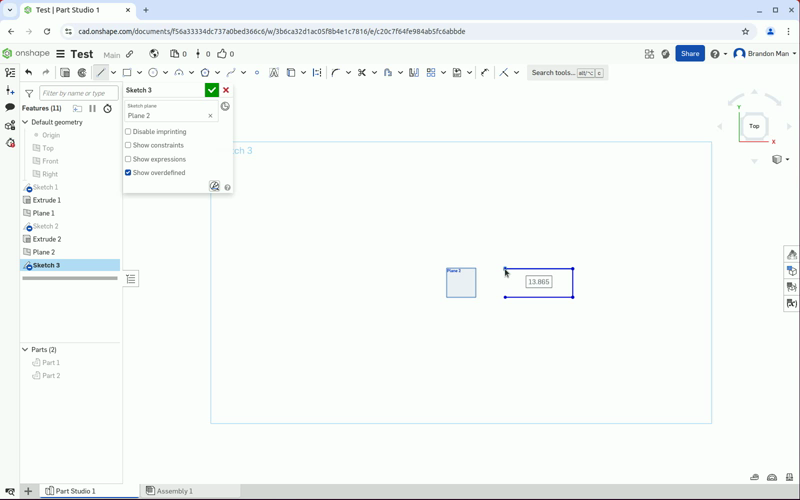
key(a)
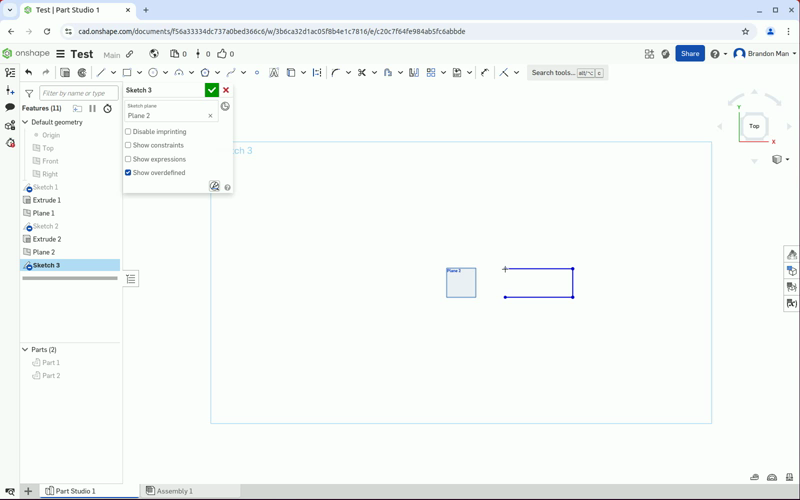
mouse_move(505, 268)
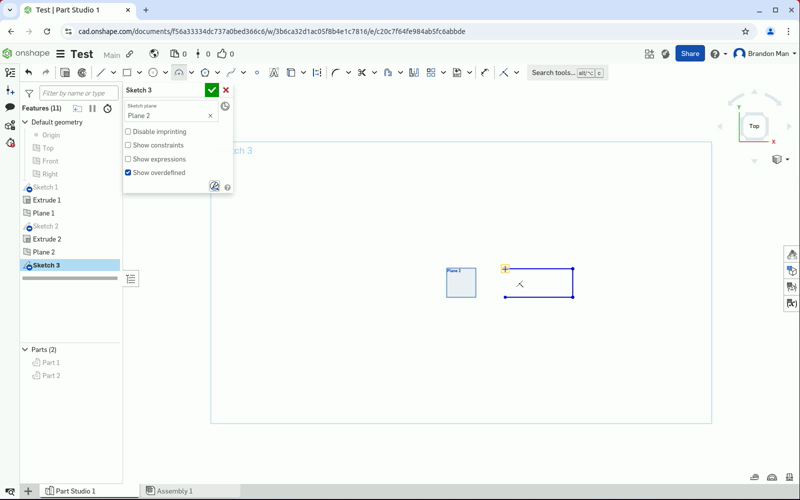
click(505, 268)
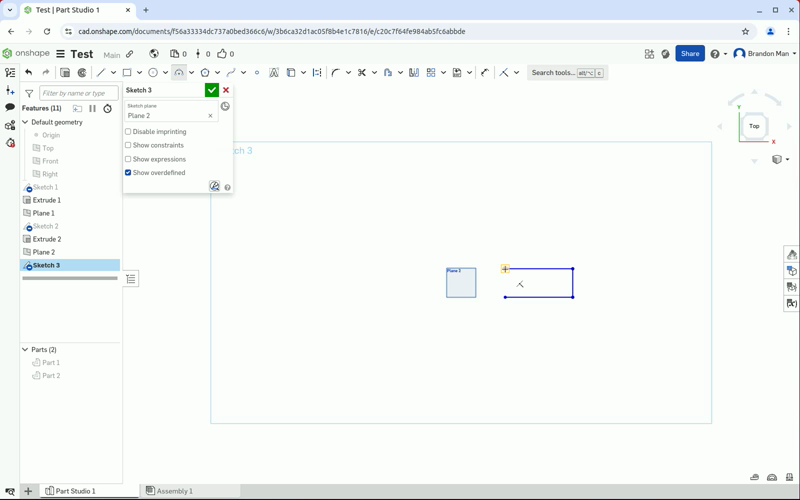
mouse_move(505, 297)
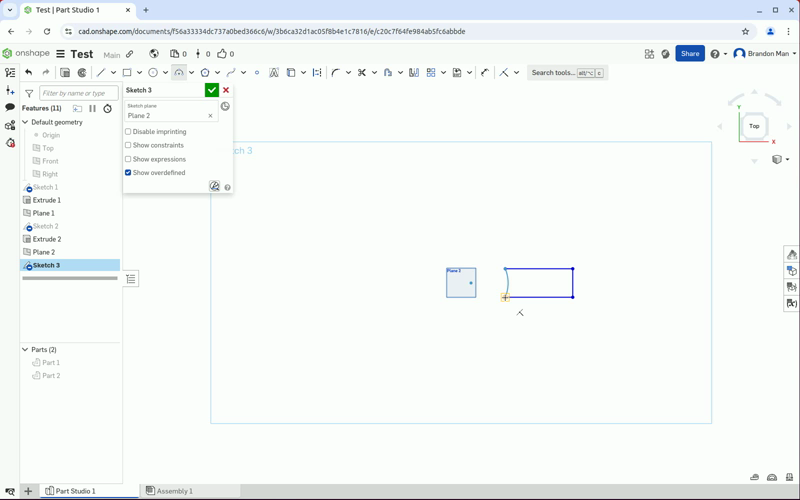
click(505, 297)
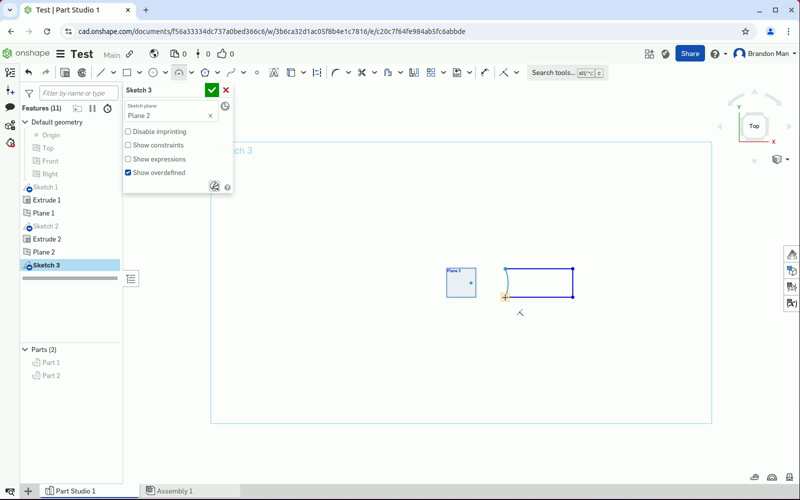
key_down(shift)
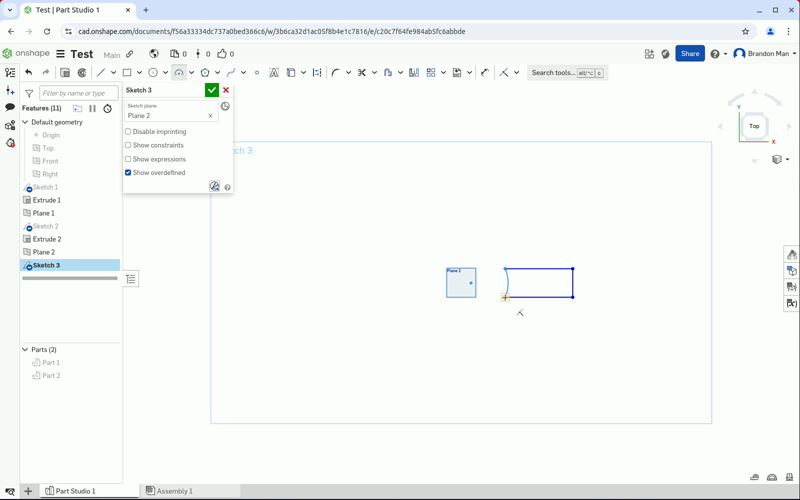
mouse_move(507, 282)
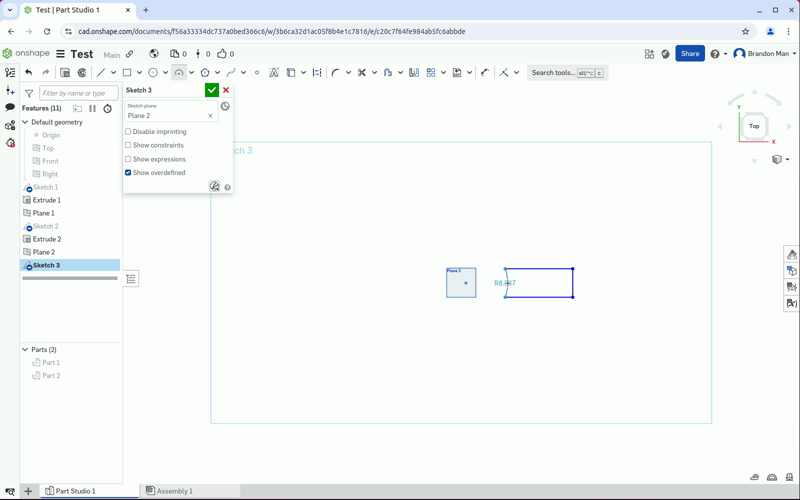
click(507, 282)
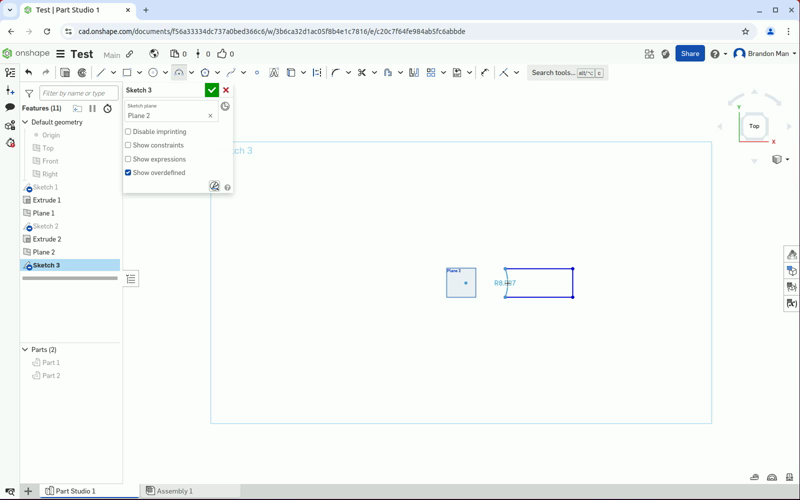
key_up(shift)
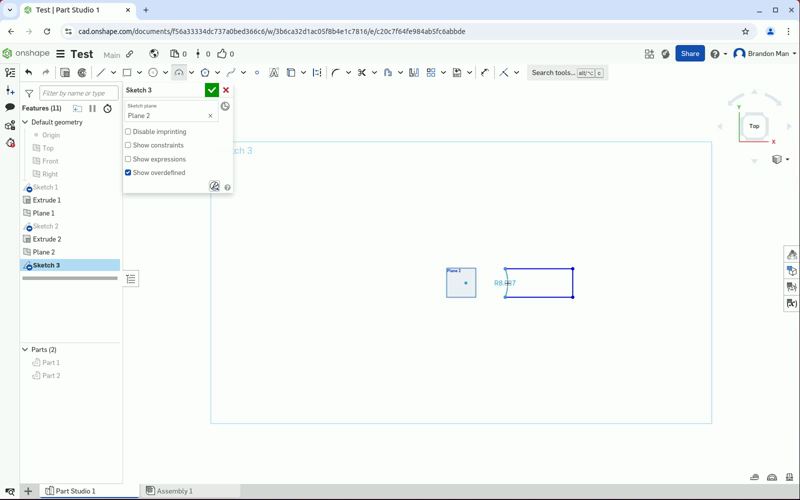
key(esc)
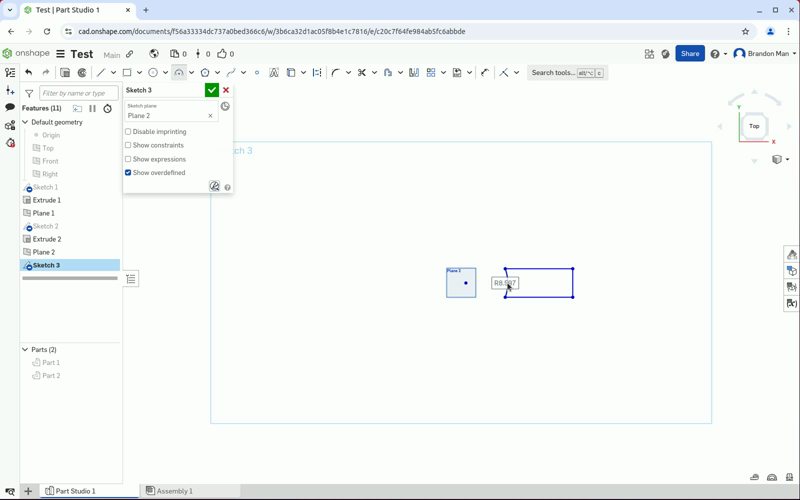
mouse_move(519, 294)
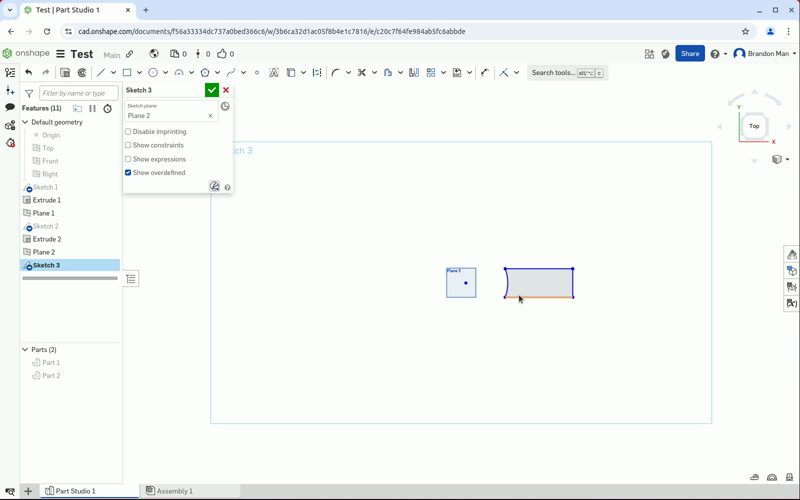
click(519, 294)
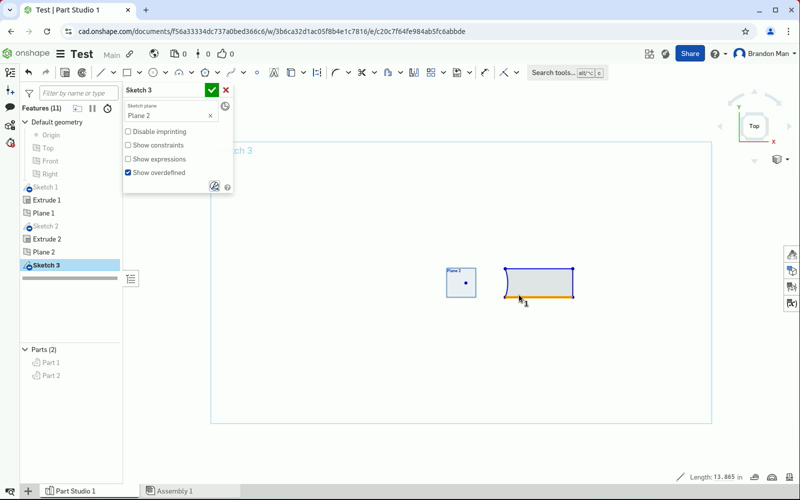
mouse_move(73, 352)
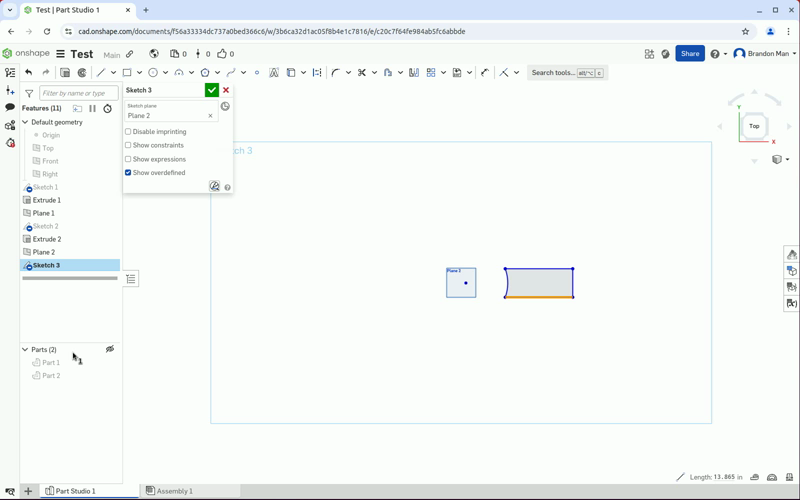
key(shift+y)
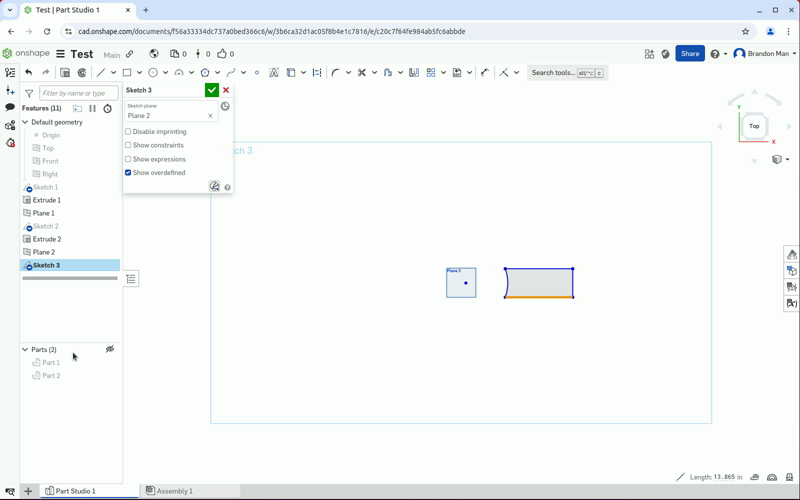
key(shift+e)
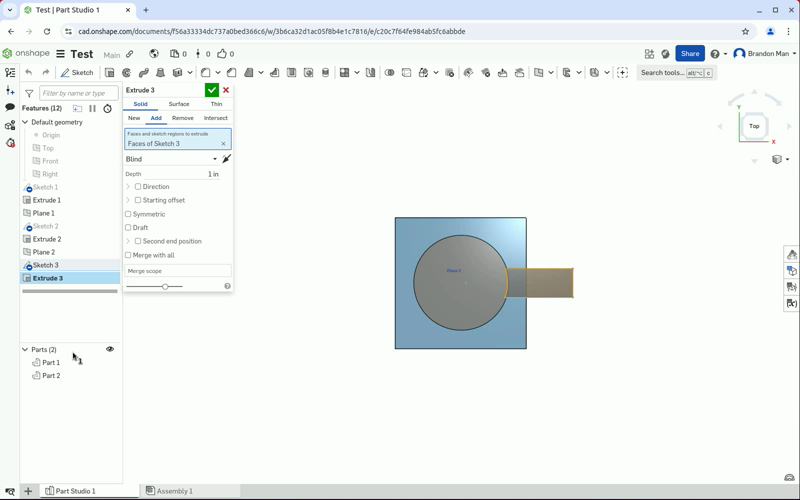
mouse_move(143, 106)
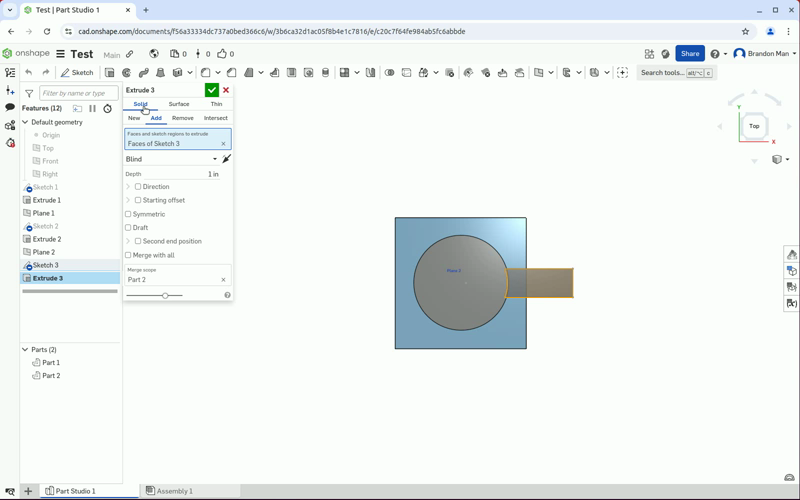
click(143, 106)
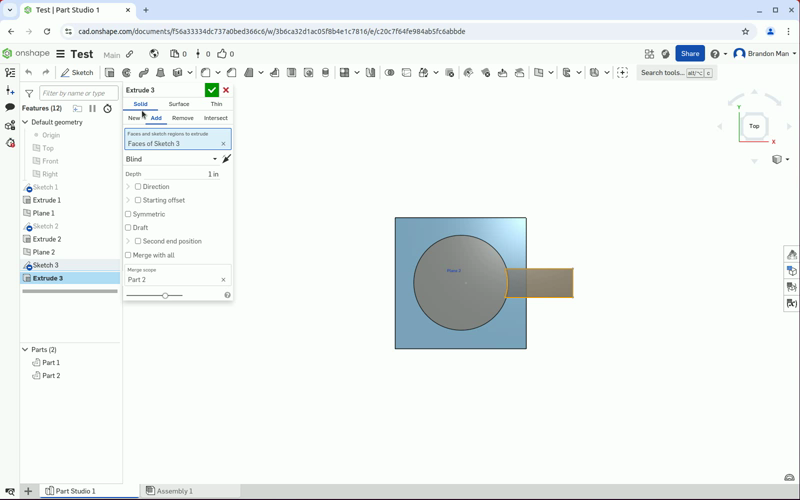
mouse_move(137, 120)
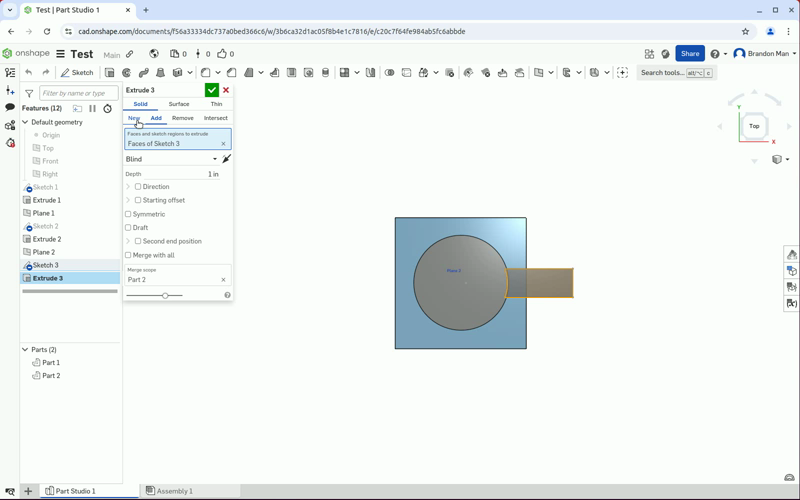
click(137, 120)
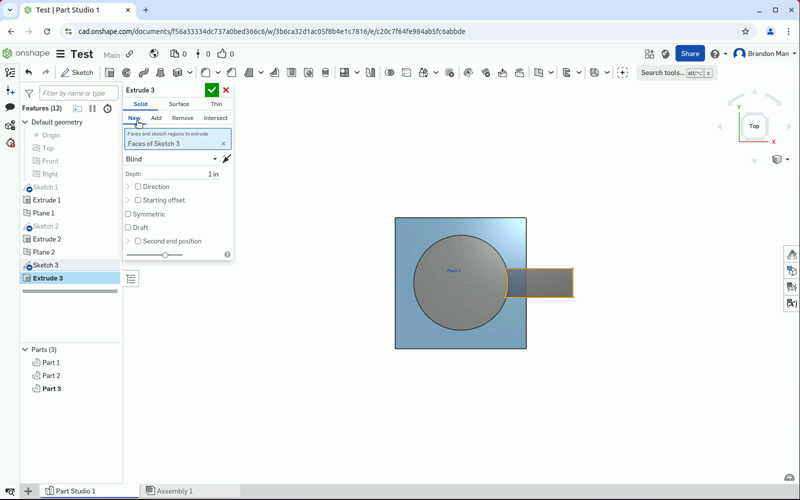
key(tab, 4)
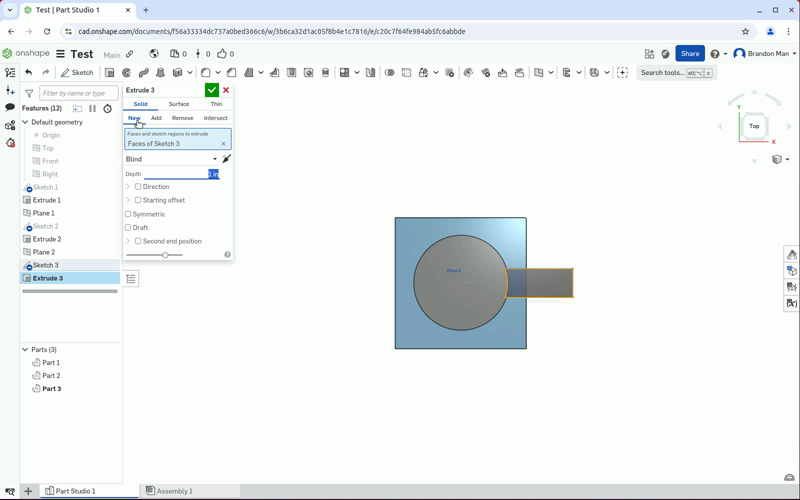
text(15.887)
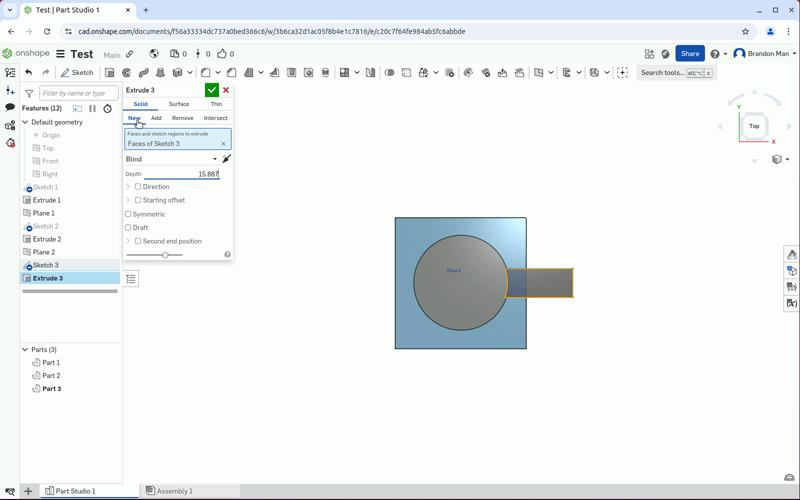
key(enter)
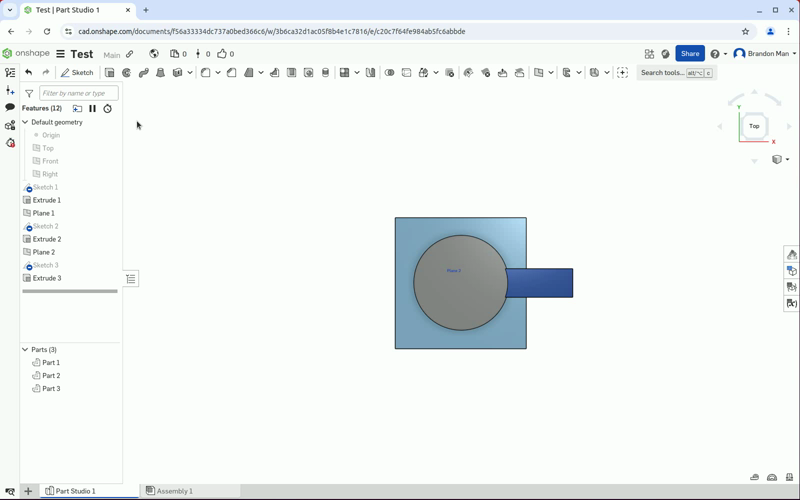
key(shift+h)
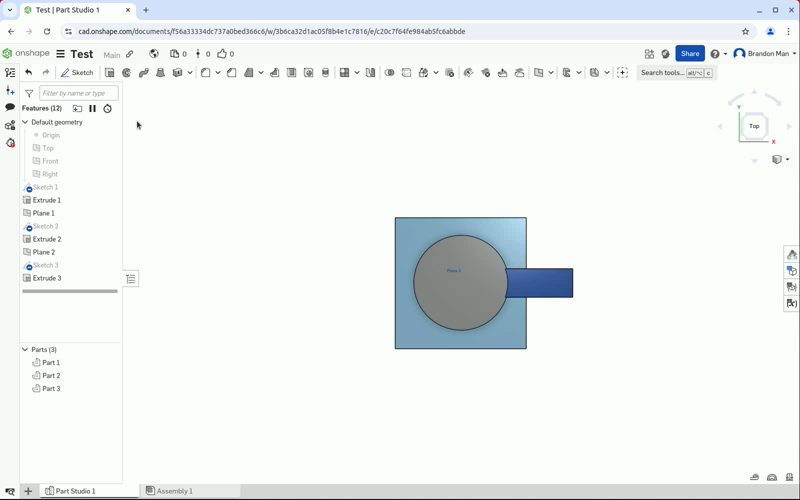
key(shift+h)
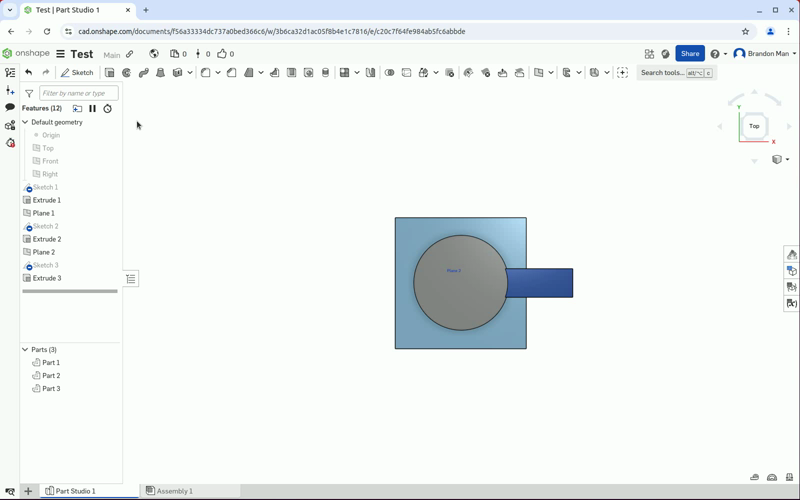
mouse_move(73, 189)
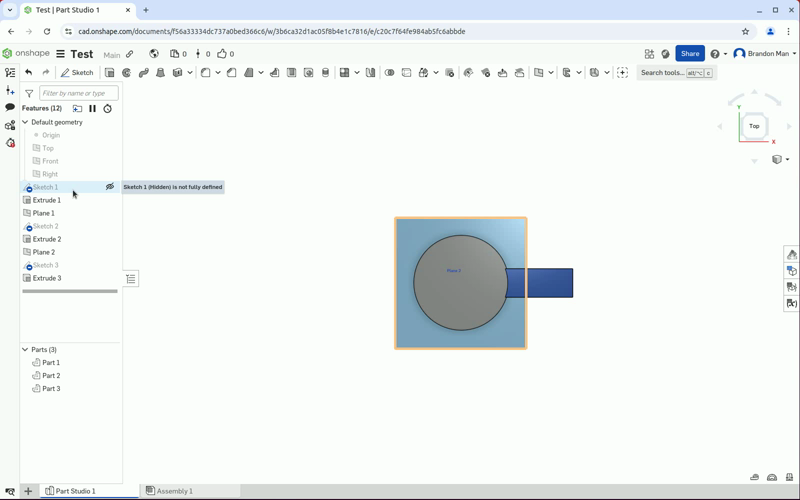
click(73, 189)
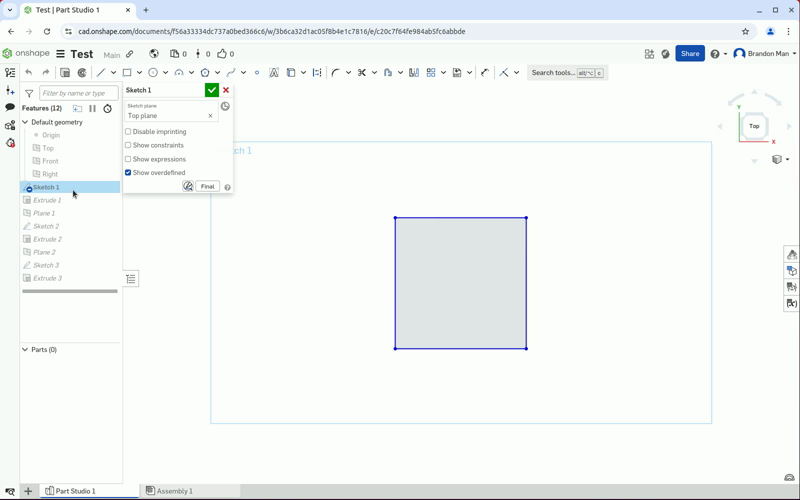
mouse_move(229, 92)
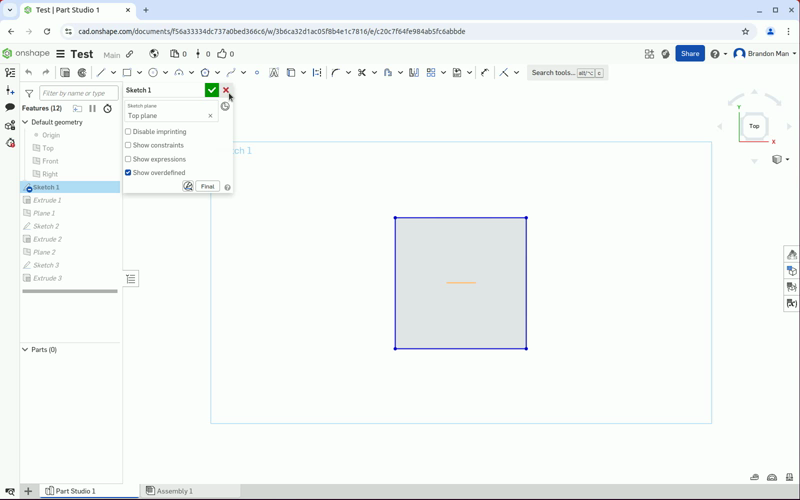
click(229, 92)
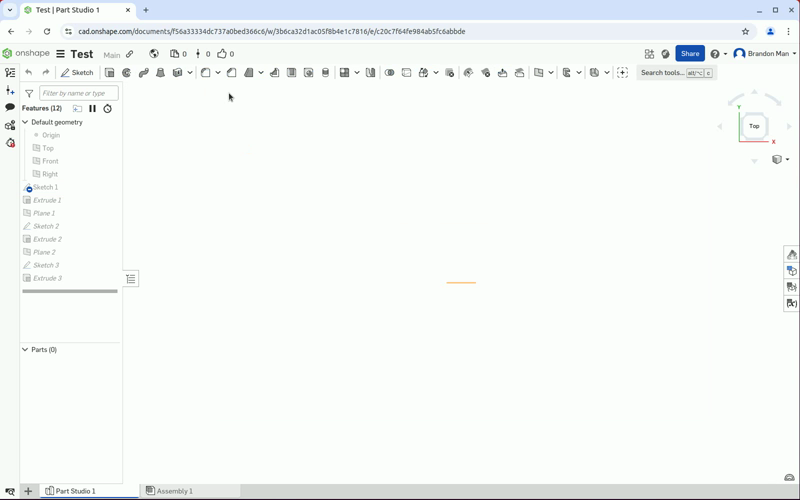
key(shift+s)
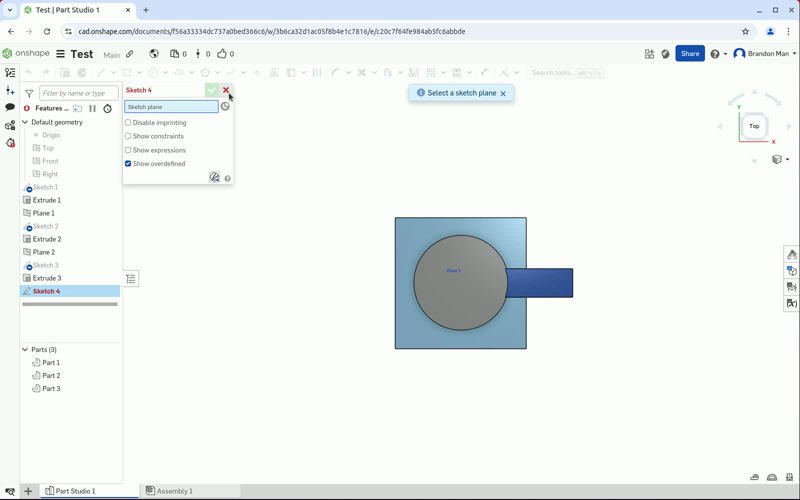
mouse_move(73, 254)
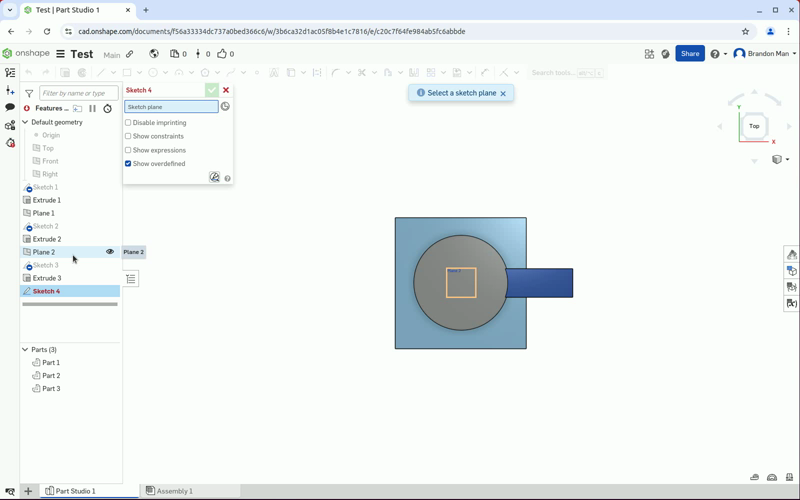
click(73, 254)
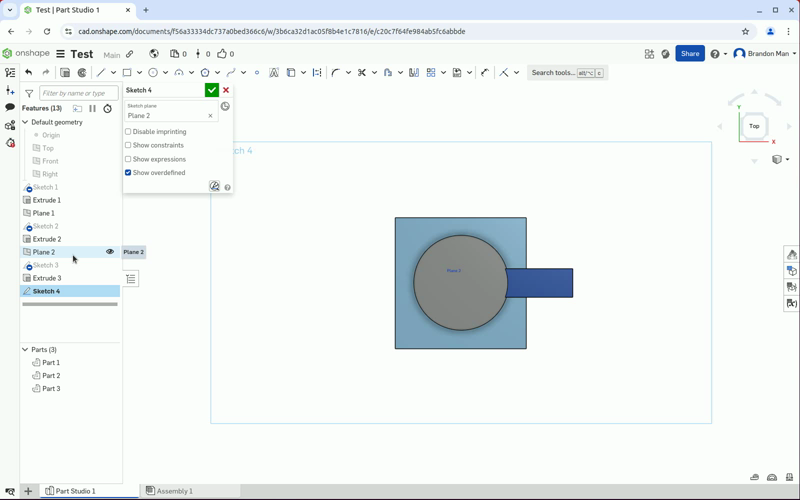
mouse_move(73, 352)
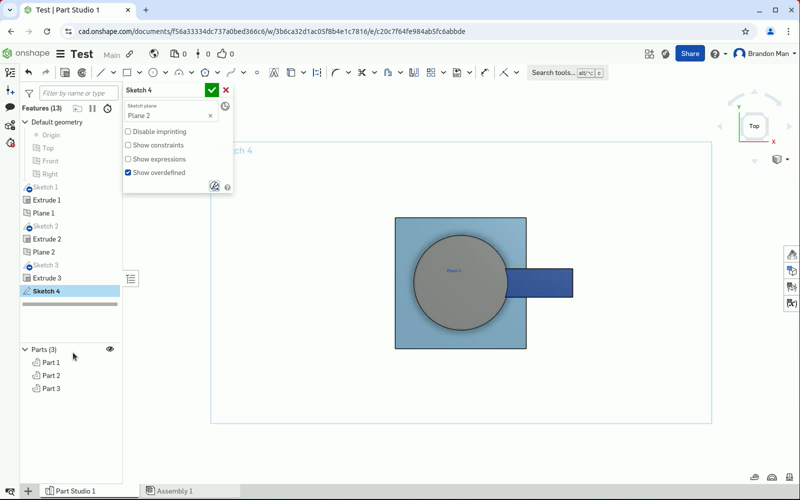
key(y)
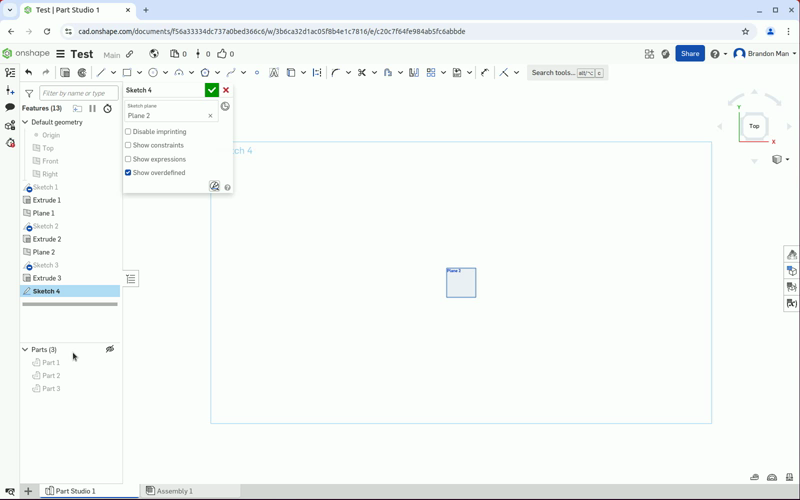
key(a)
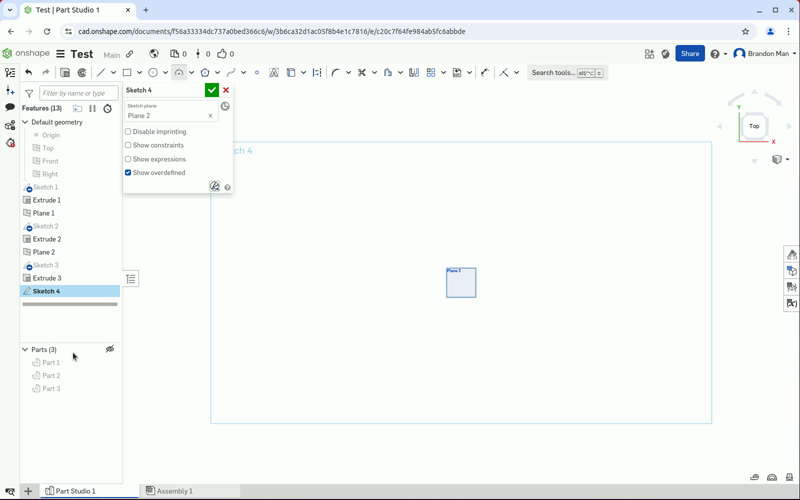
key_down(shift)
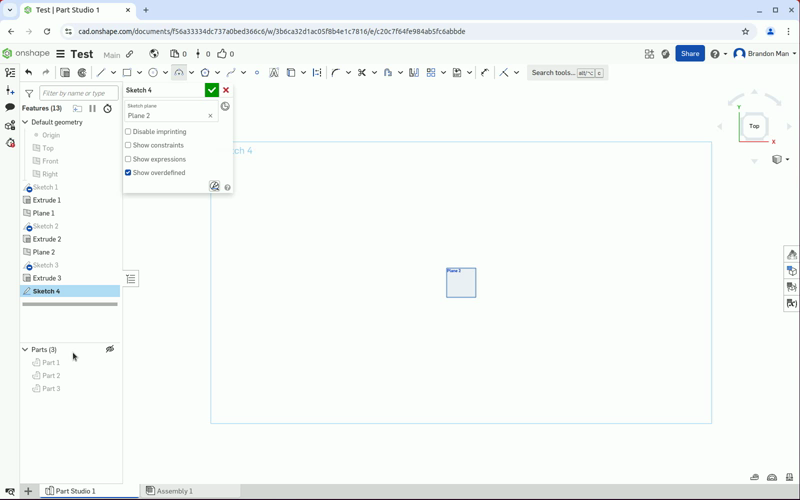
mouse_move(425, 287)
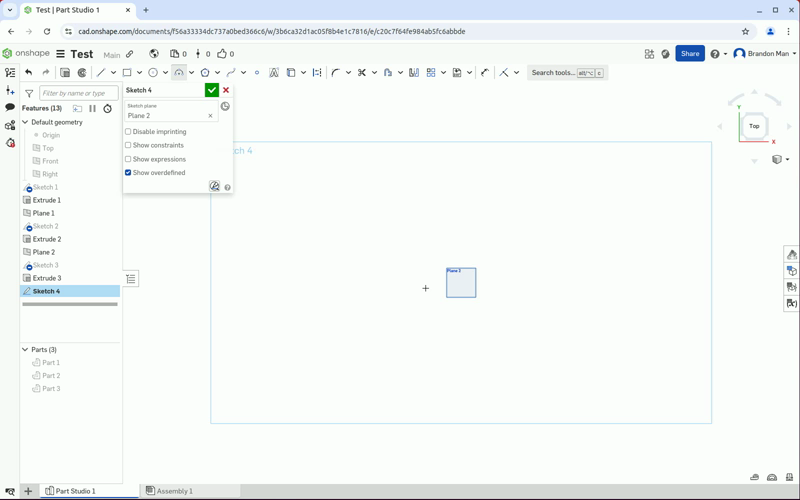
click(425, 287)
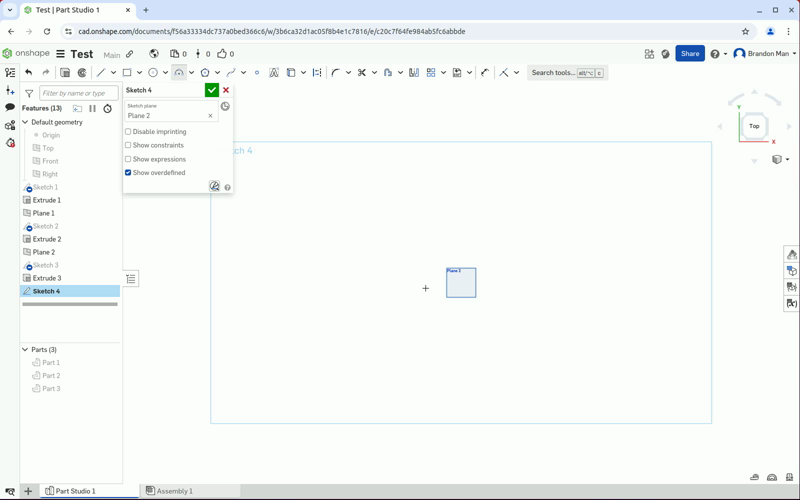
key_up(shift)
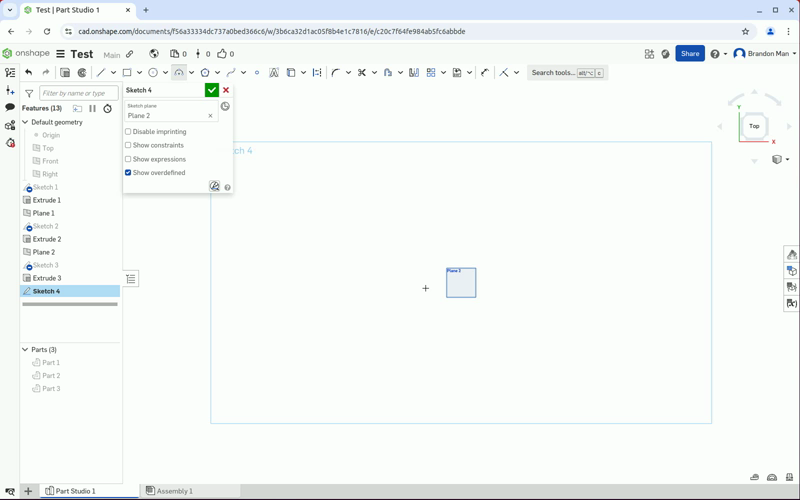
key_down(shift)
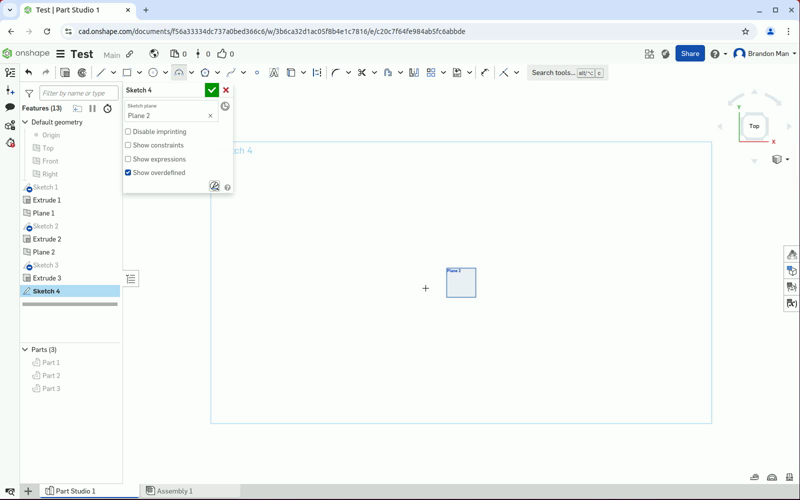
mouse_move(434, 296)
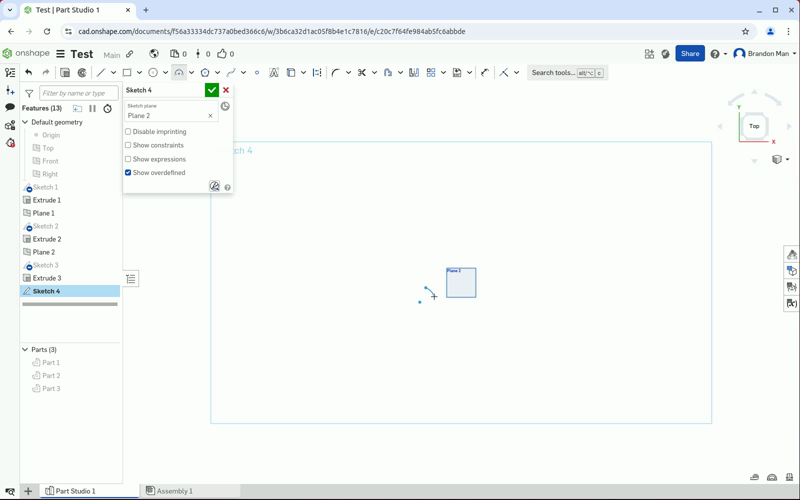
click(434, 296)
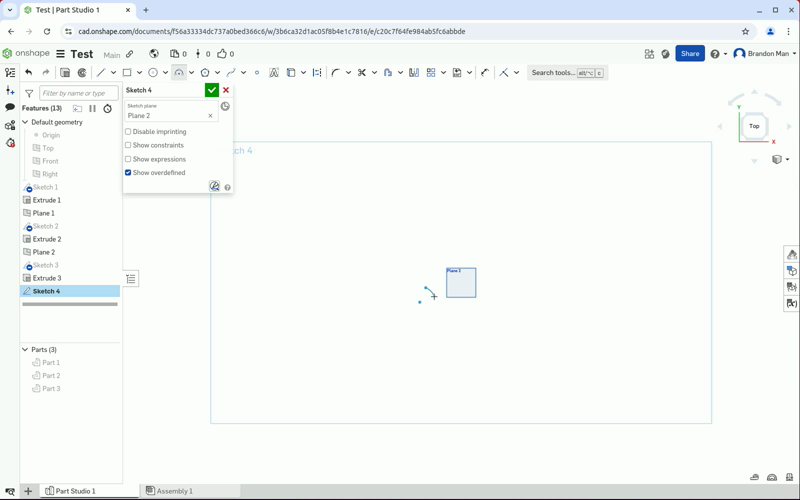
mouse_move(428, 293)
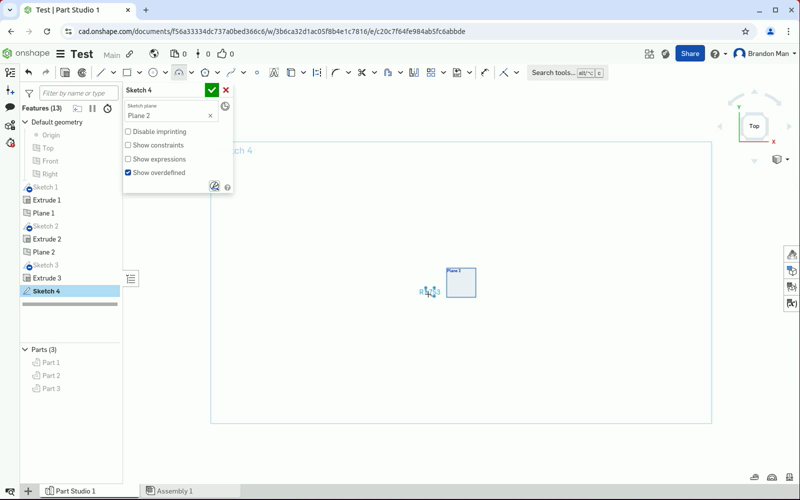
click(428, 293)
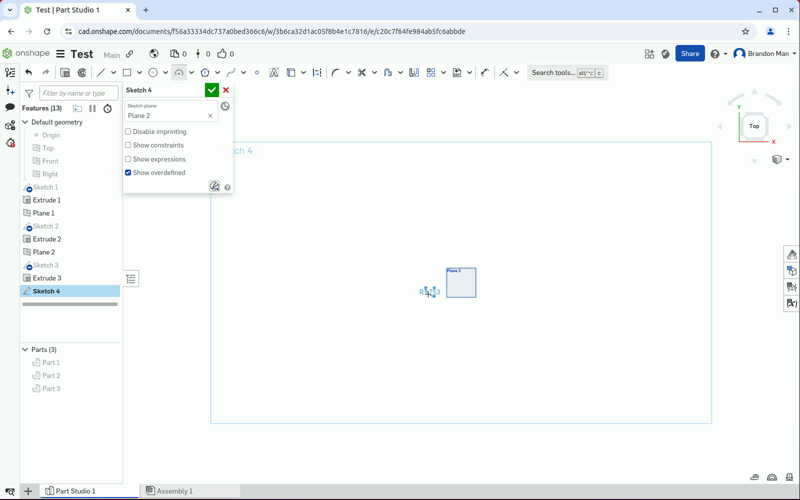
key_up(shift)
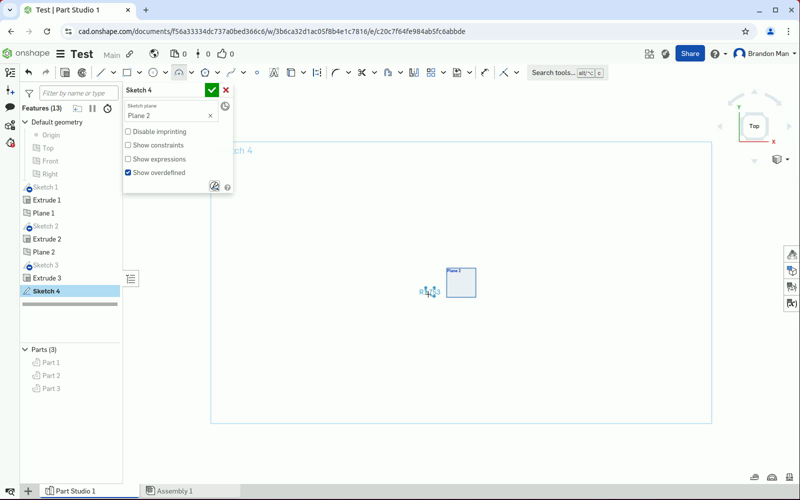
key(esc)
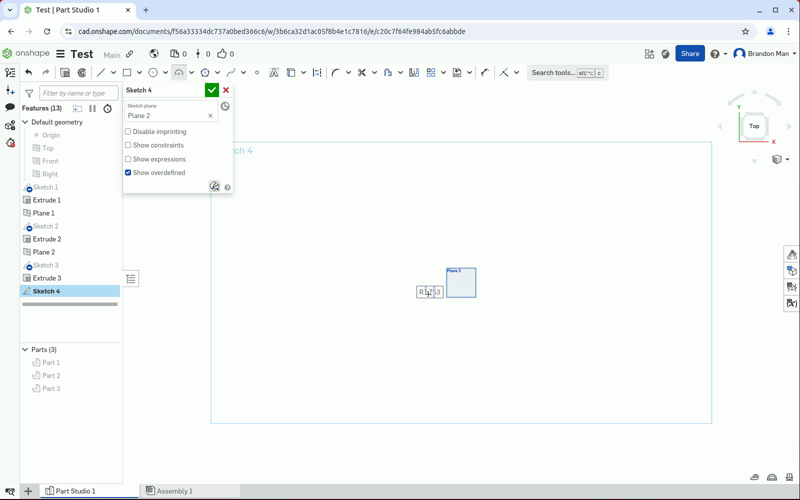
key(l)
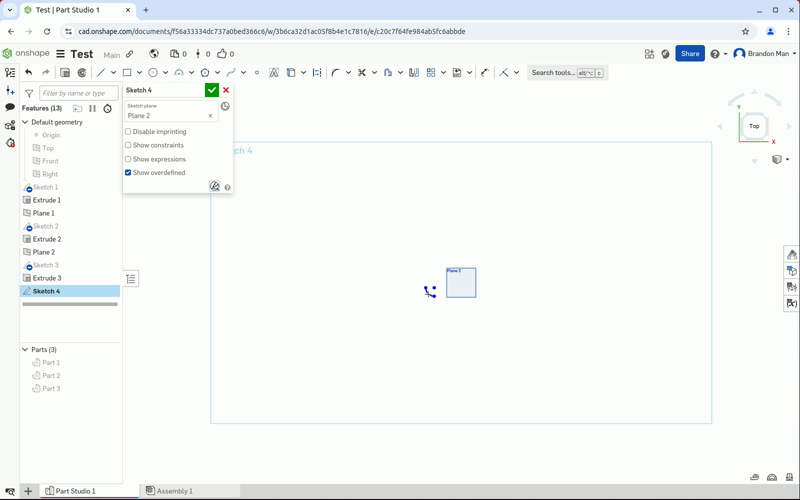
mouse_move(434, 296)
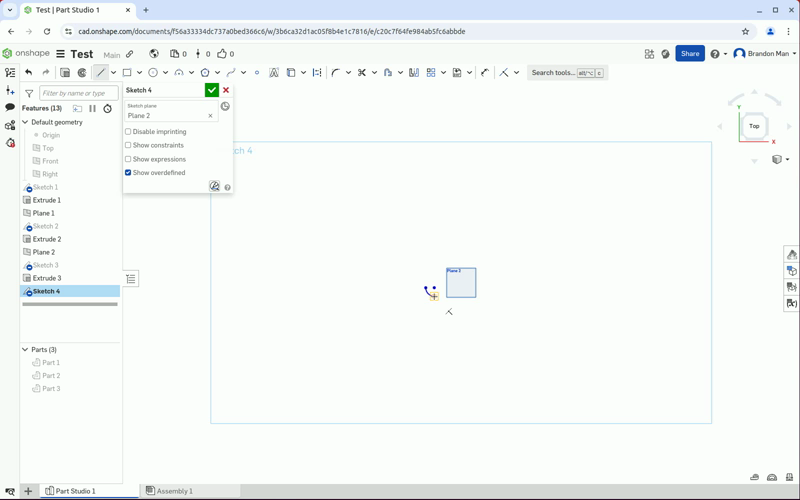
click(434, 296)
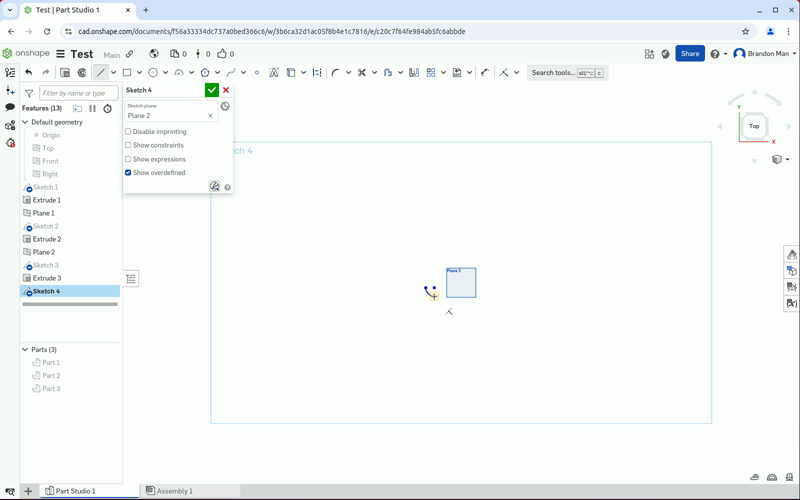
key_down(shift)
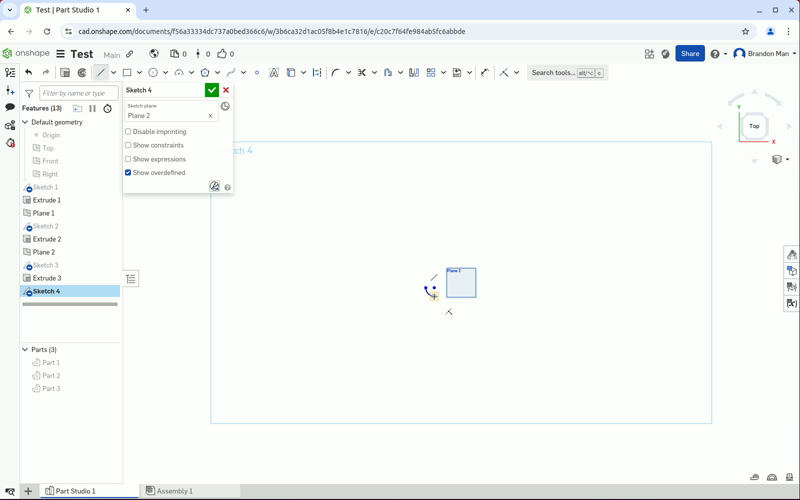
mouse_move(505, 296)
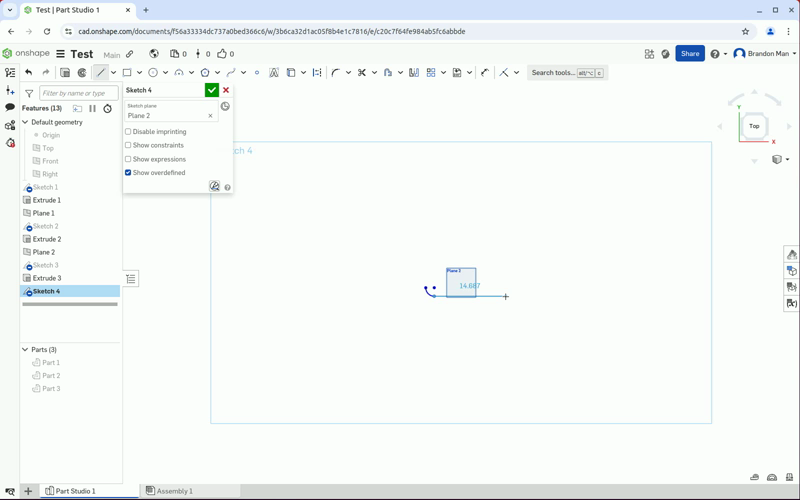
click(505, 296)
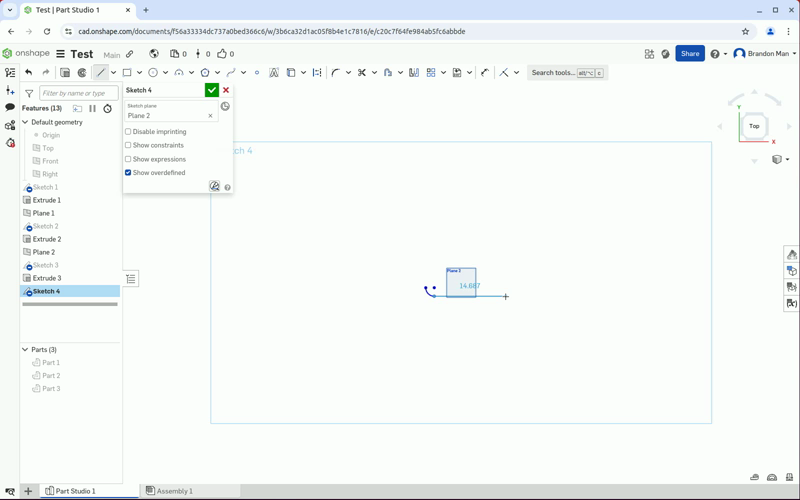
key_up(shift)
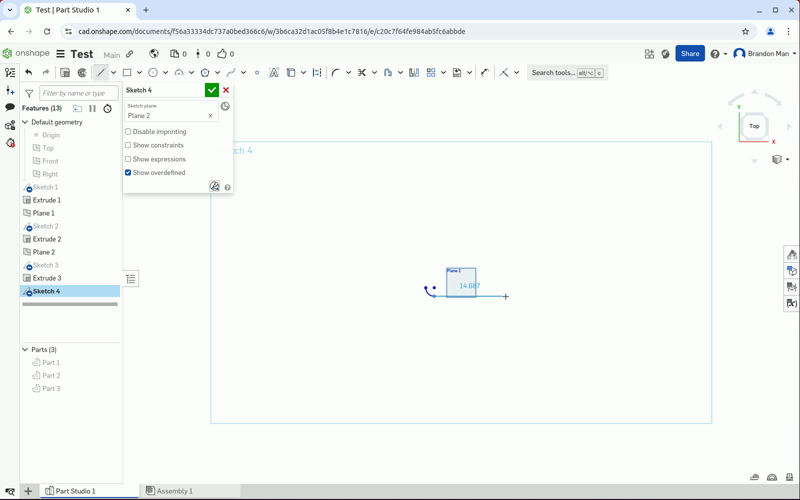
key(esc)
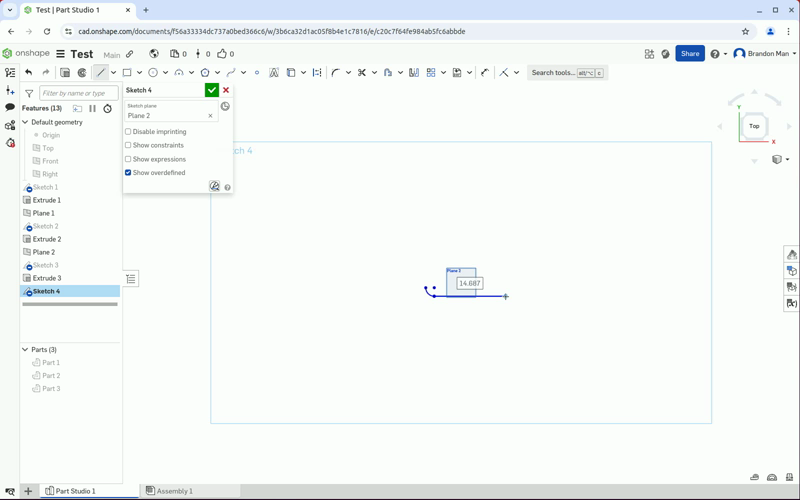
key(a)
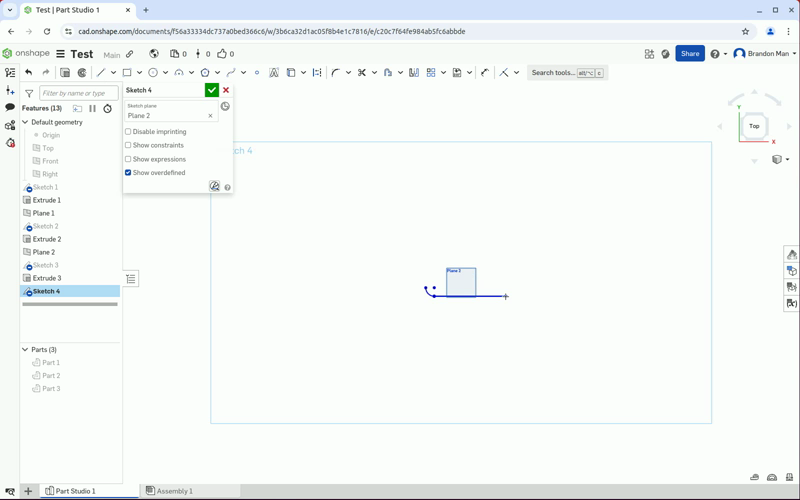
mouse_move(505, 296)
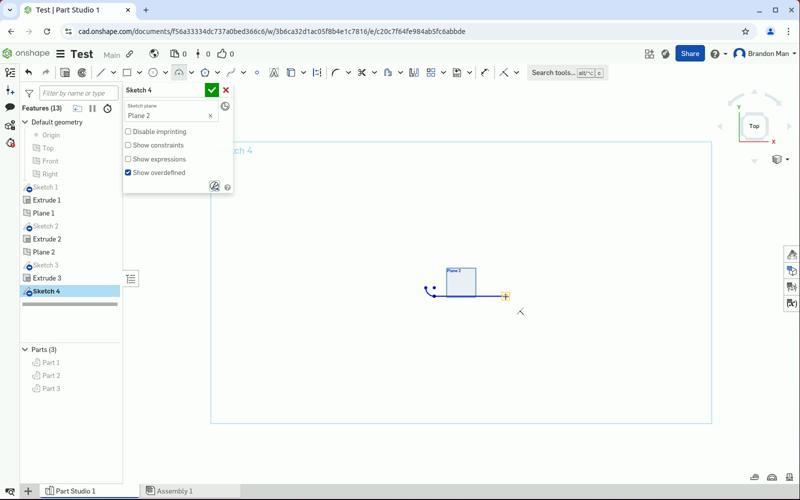
click(505, 296)
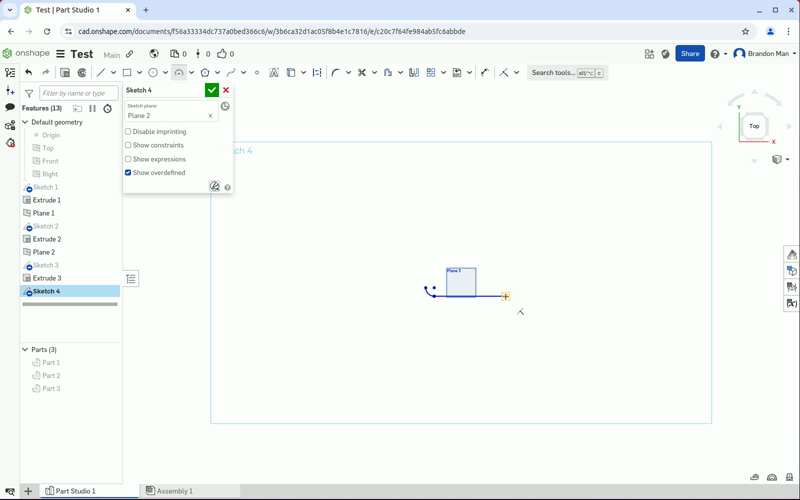
key_down(shift)
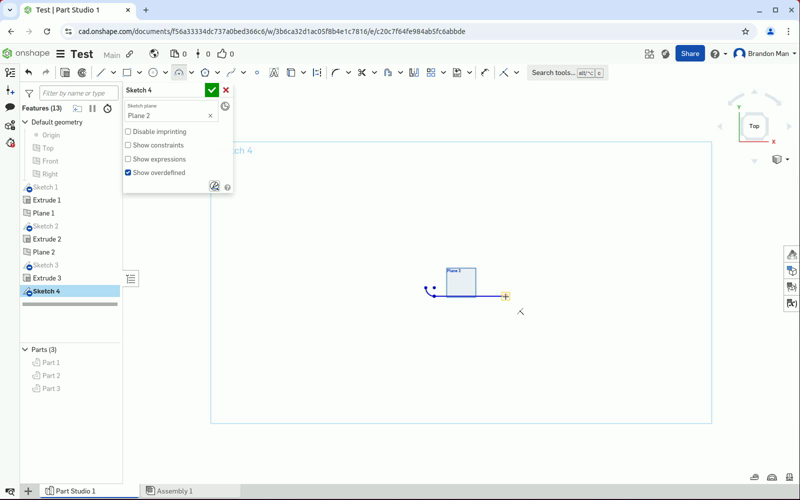
mouse_move(505, 268)
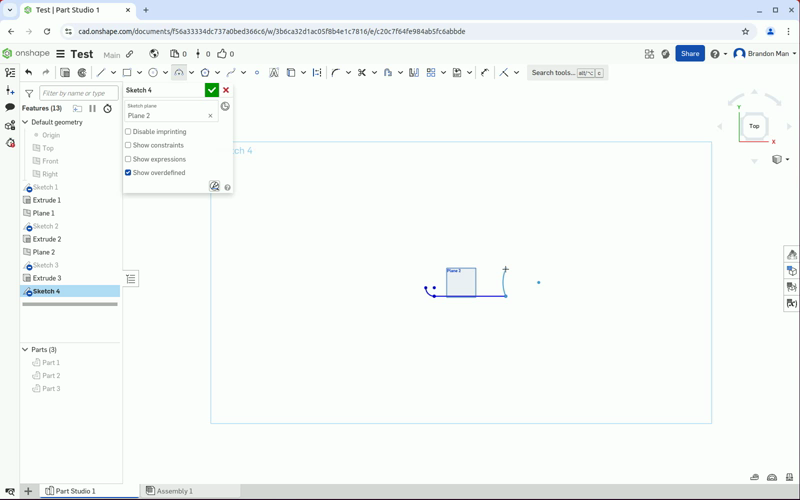
click(505, 268)
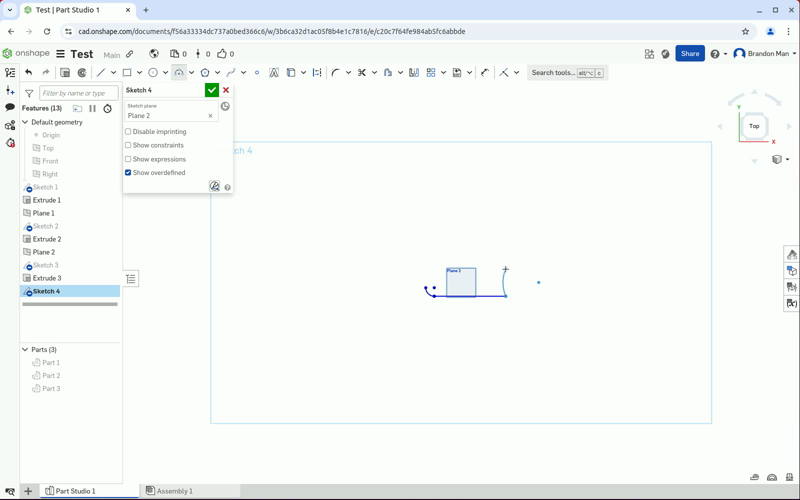
mouse_move(507, 282)
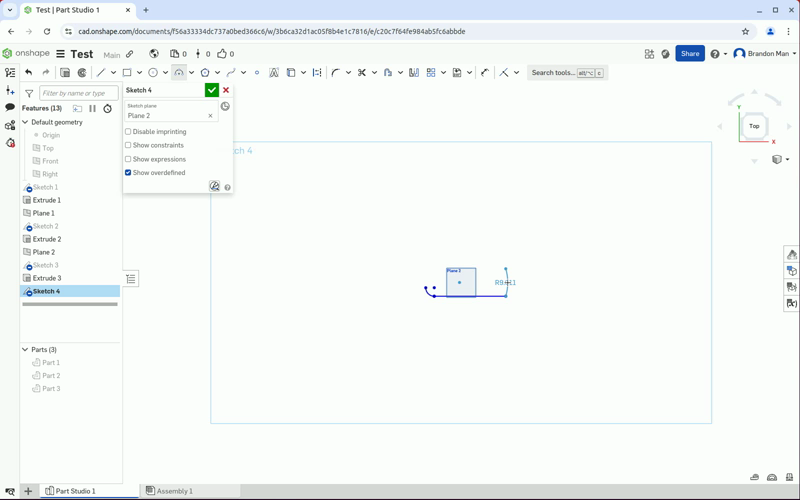
click(507, 282)
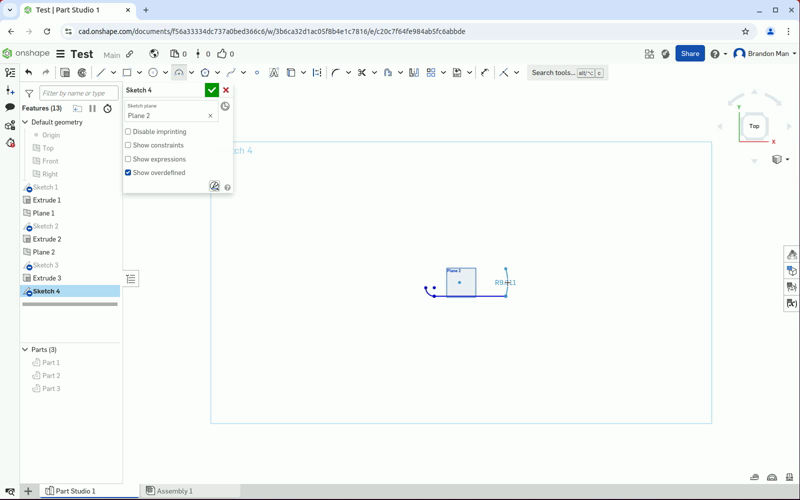
key_up(shift)
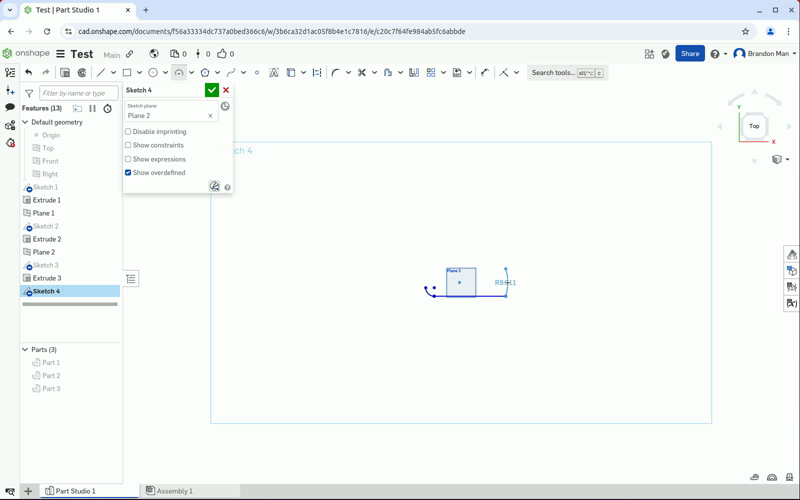
key(esc)
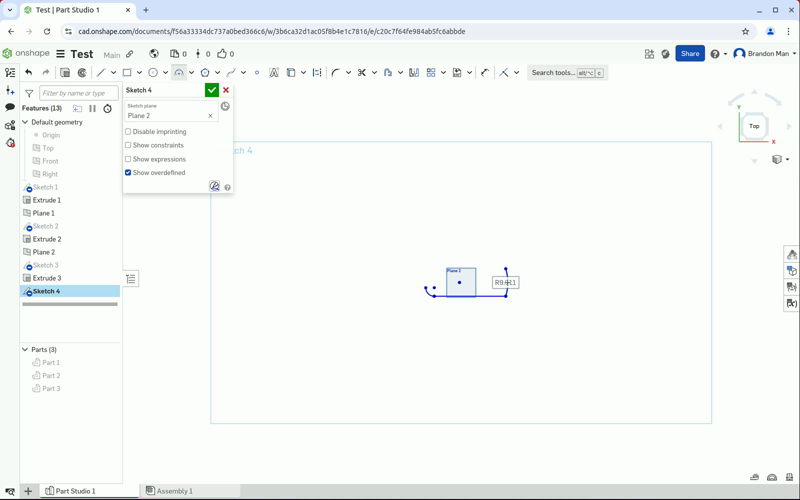
key(l)
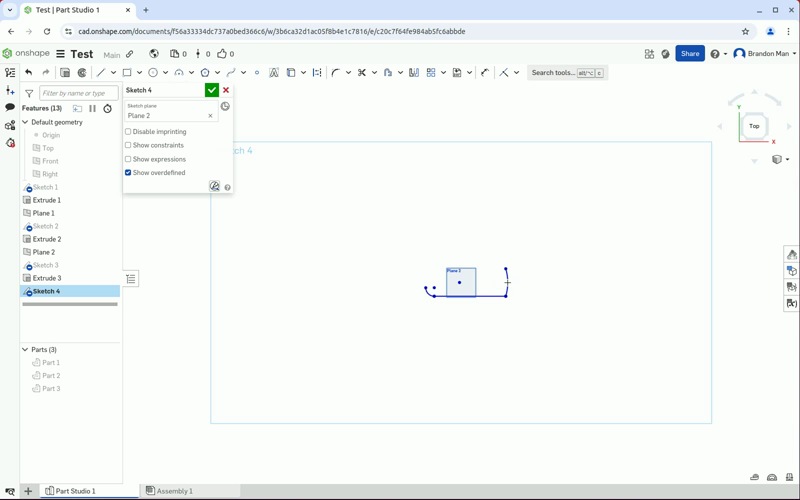
mouse_move(505, 268)
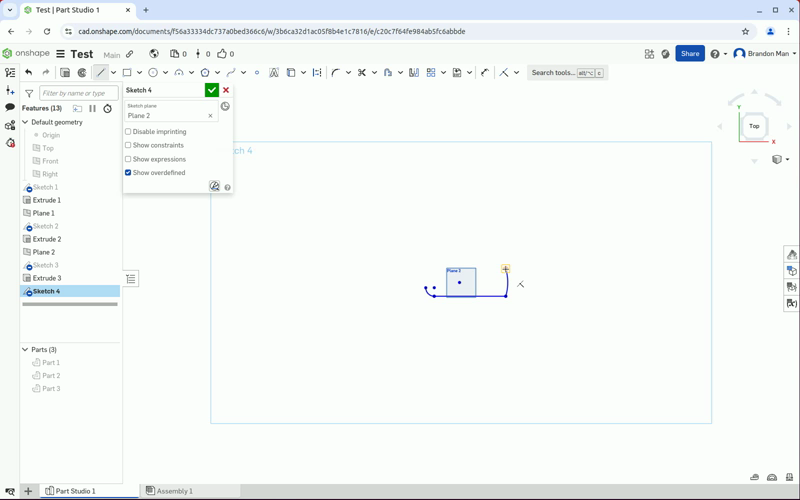
click(505, 268)
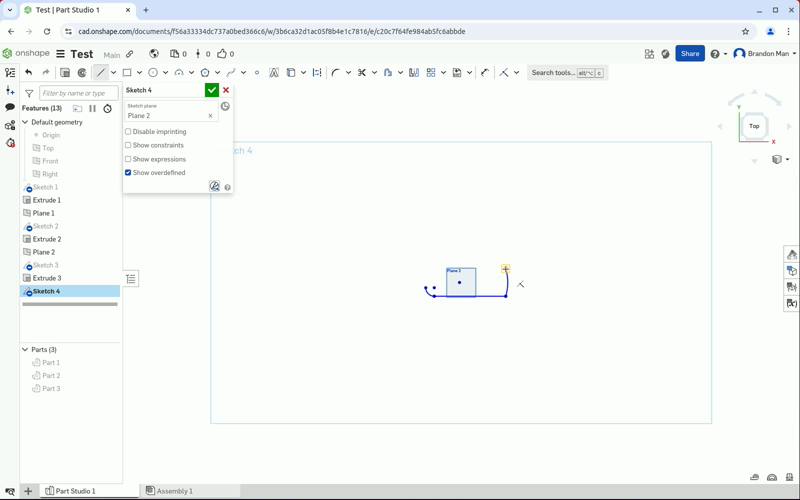
key_down(shift)
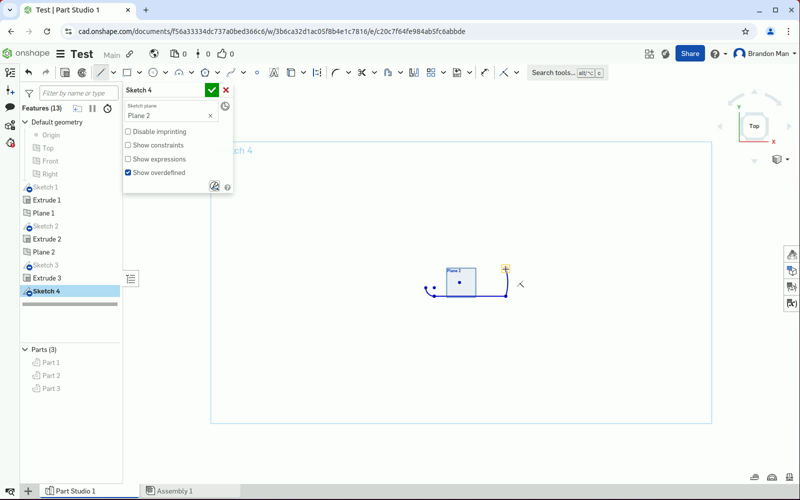
mouse_move(434, 268)
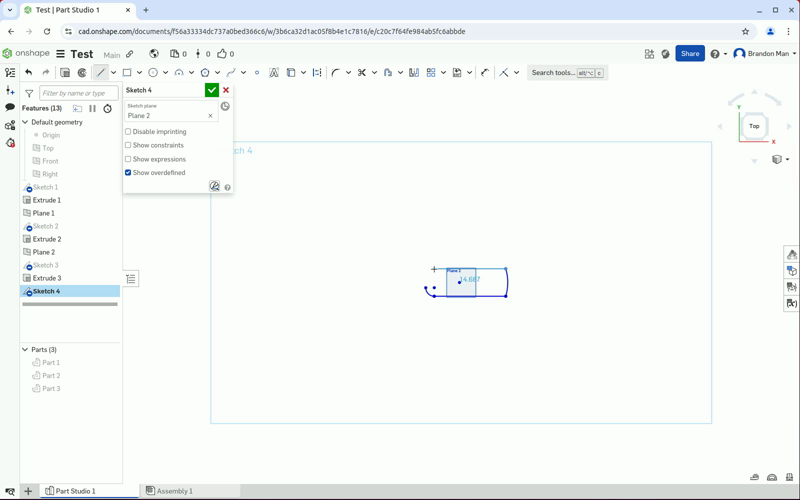
click(434, 268)
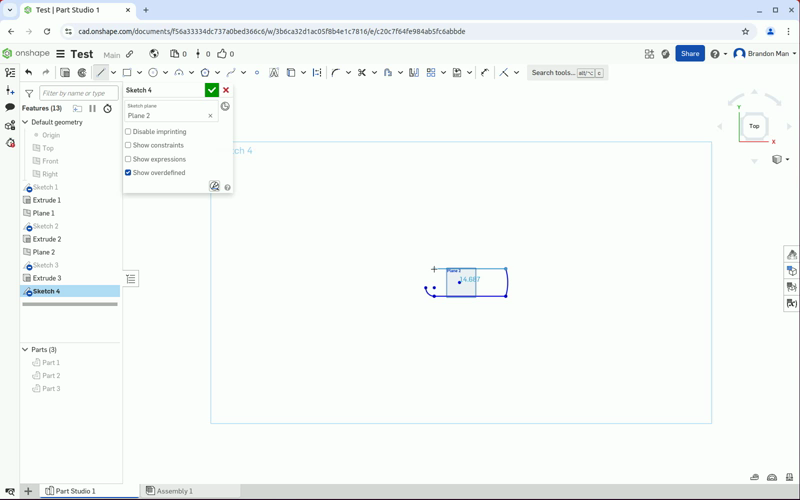
key_up(shift)
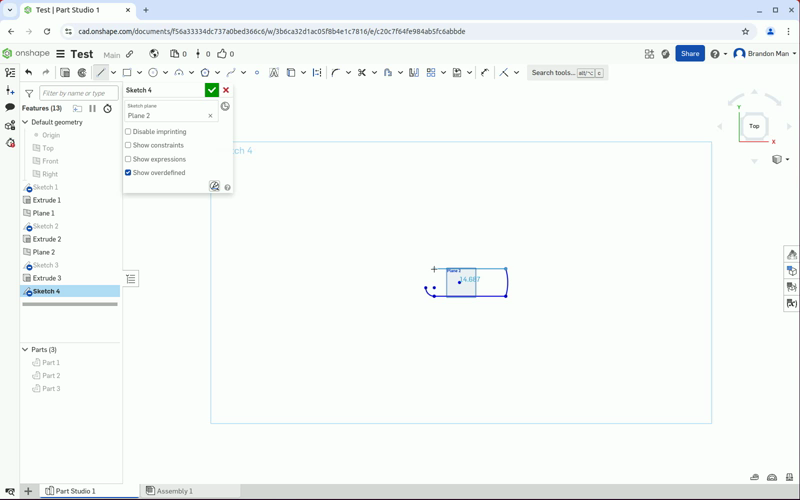
key(esc)
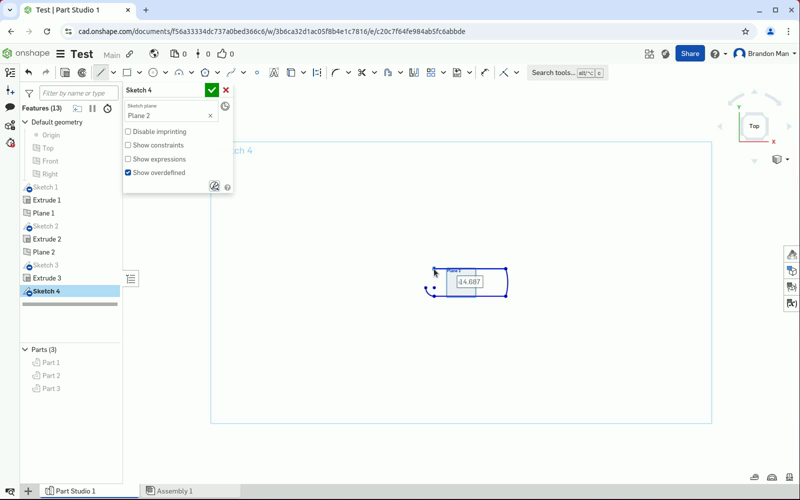
key(a)
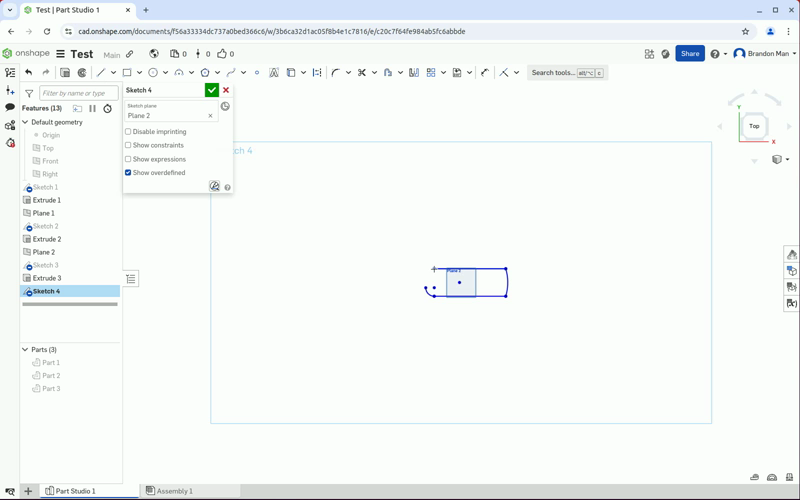
mouse_move(434, 268)
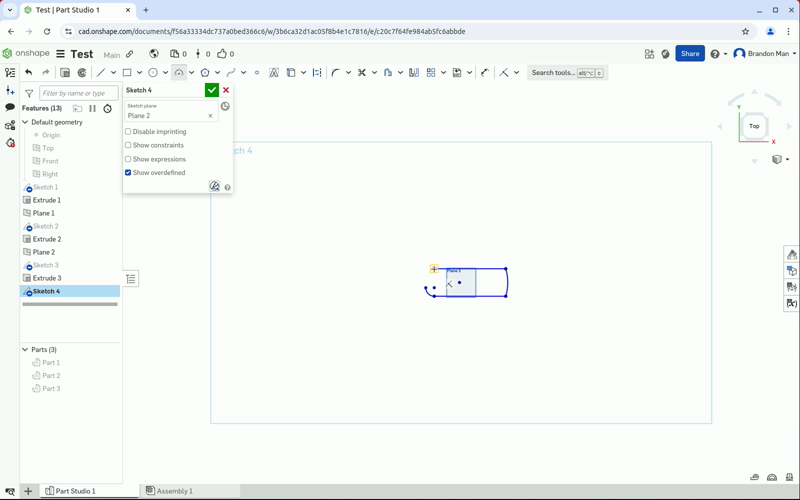
click(434, 268)
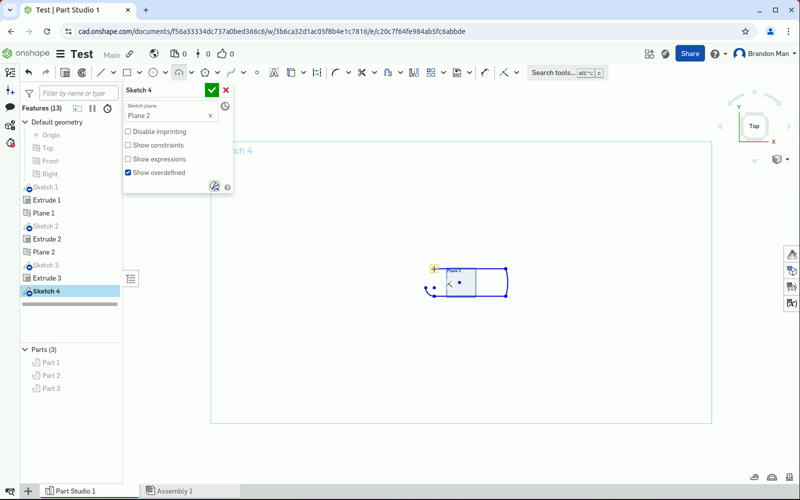
key_down(shift)
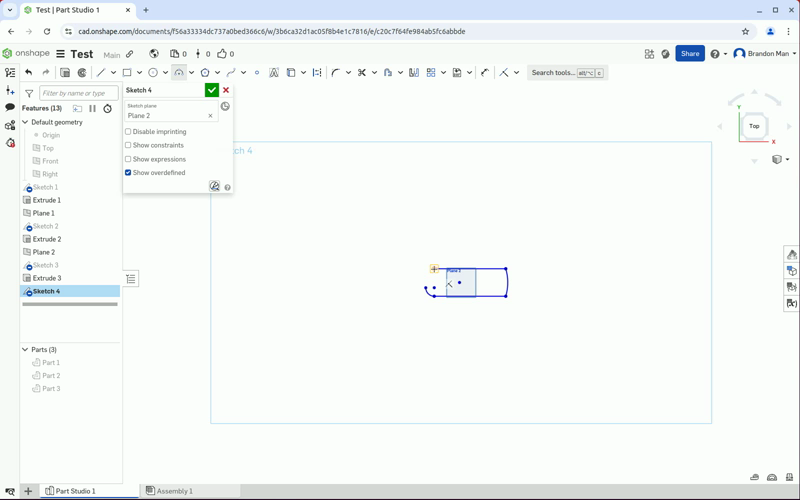
mouse_move(425, 277)
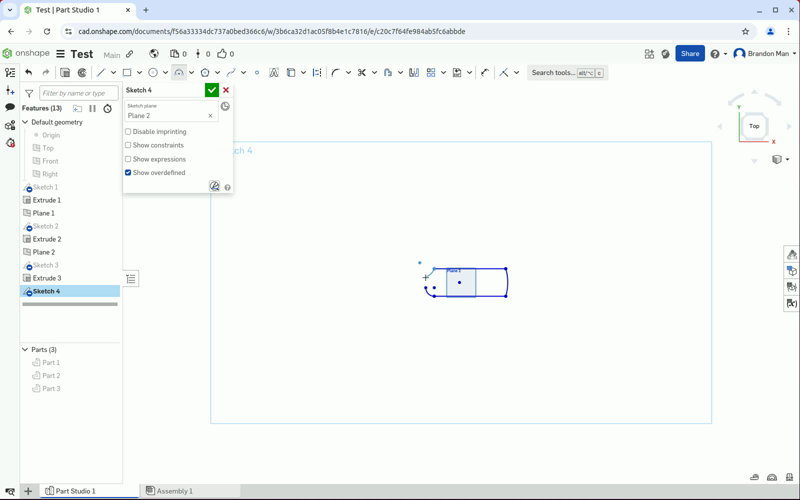
click(425, 277)
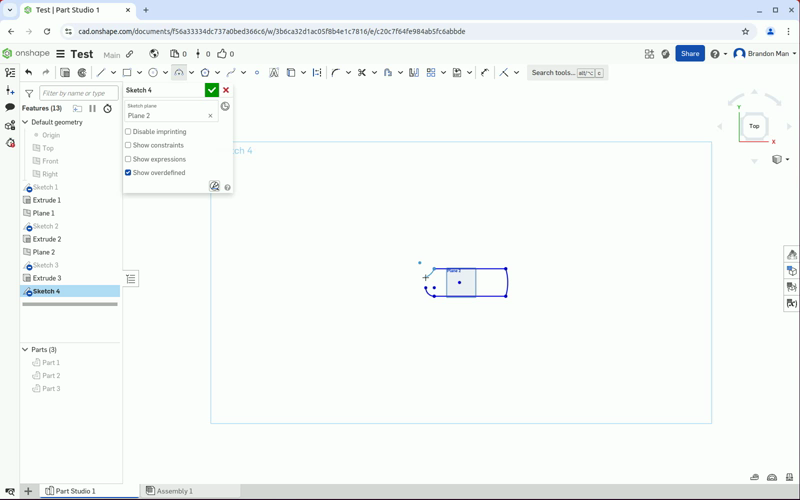
mouse_move(428, 270)
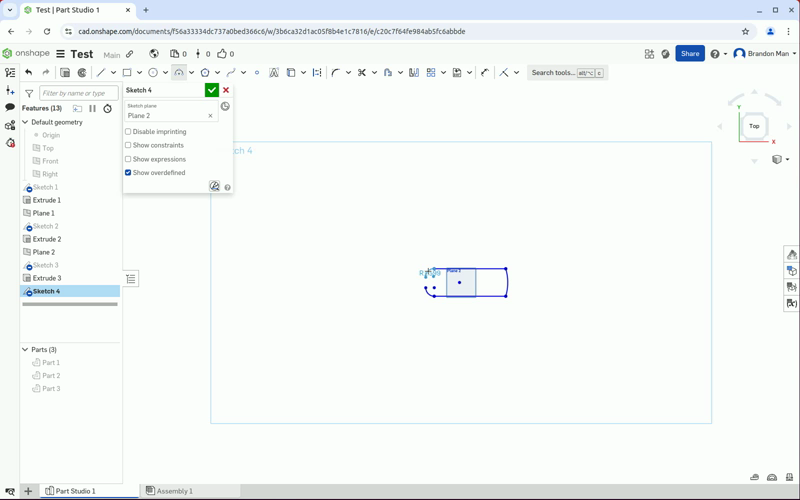
click(428, 270)
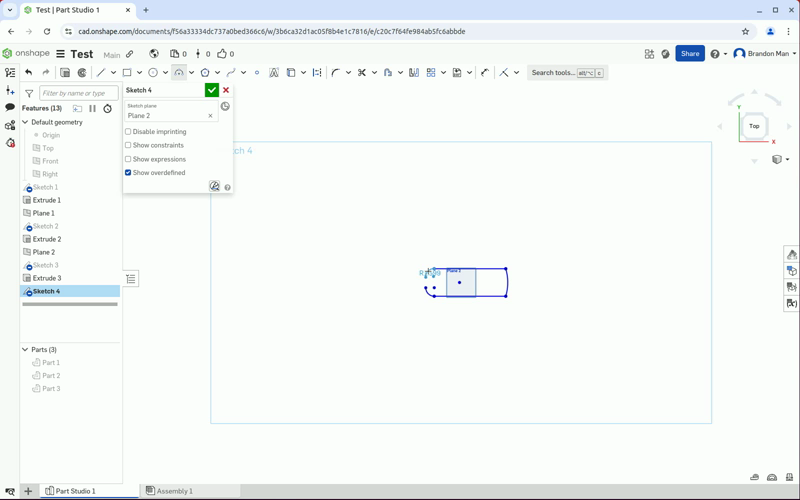
key_up(shift)
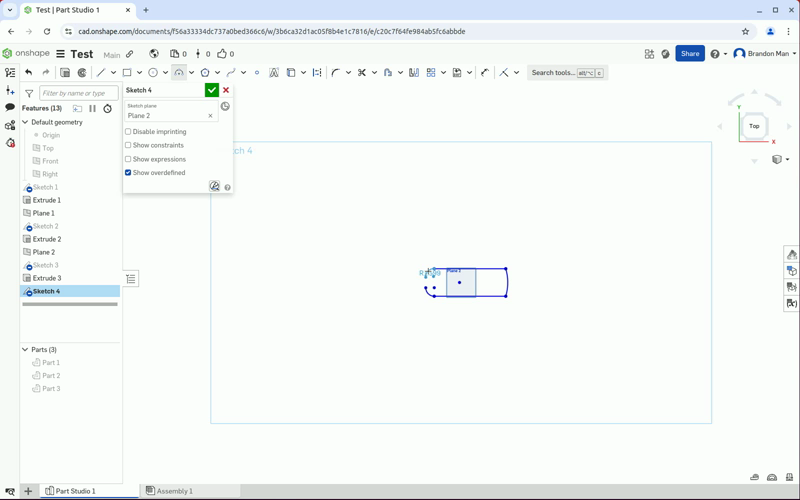
key(esc)
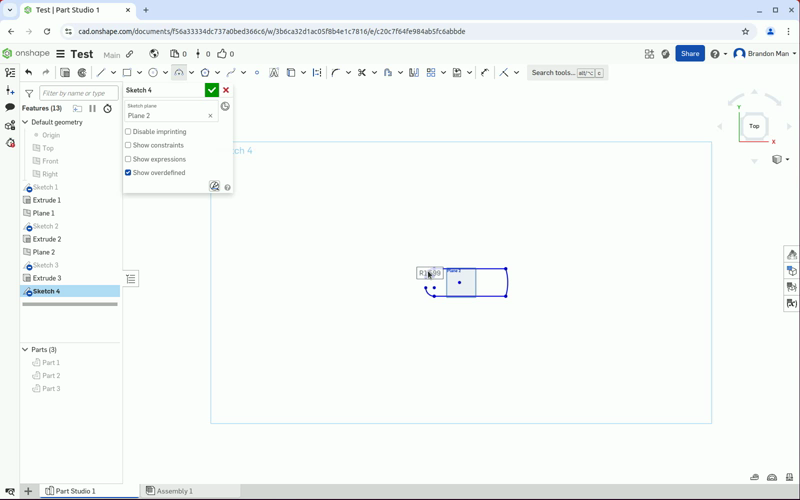
key(l)
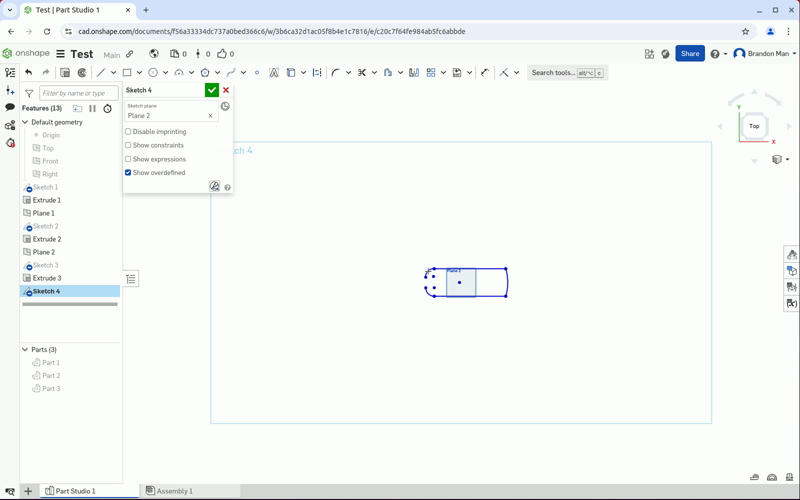
mouse_move(425, 277)
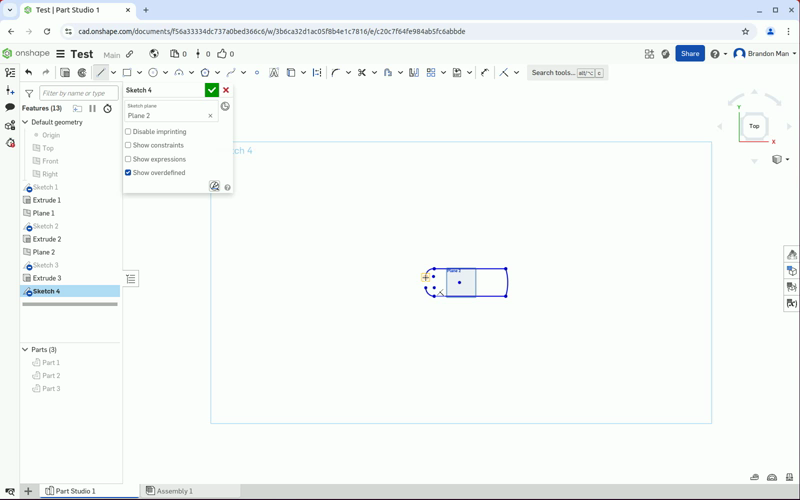
click(425, 277)
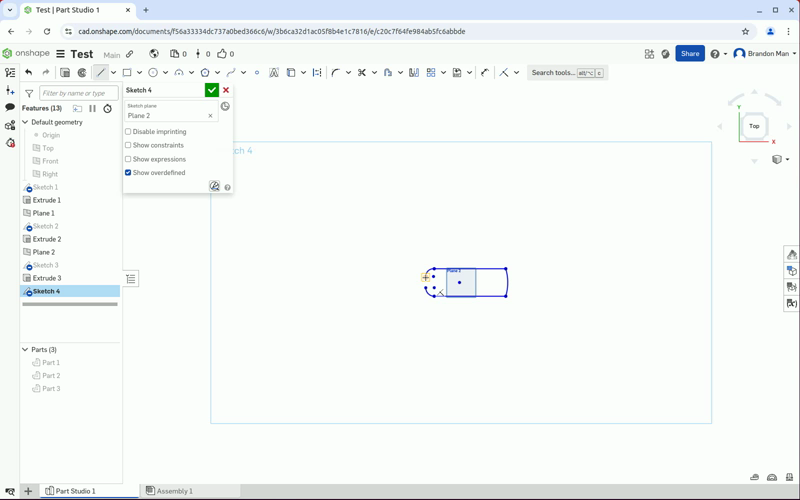
mouse_move(455, 277)
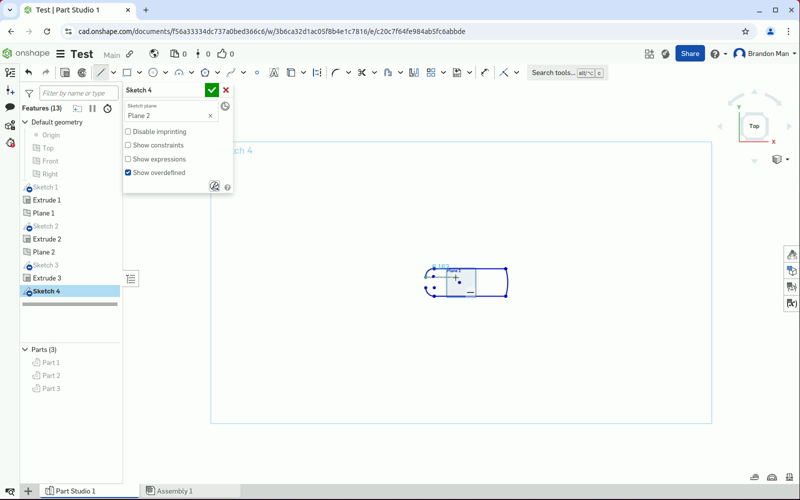
key_down(shift)
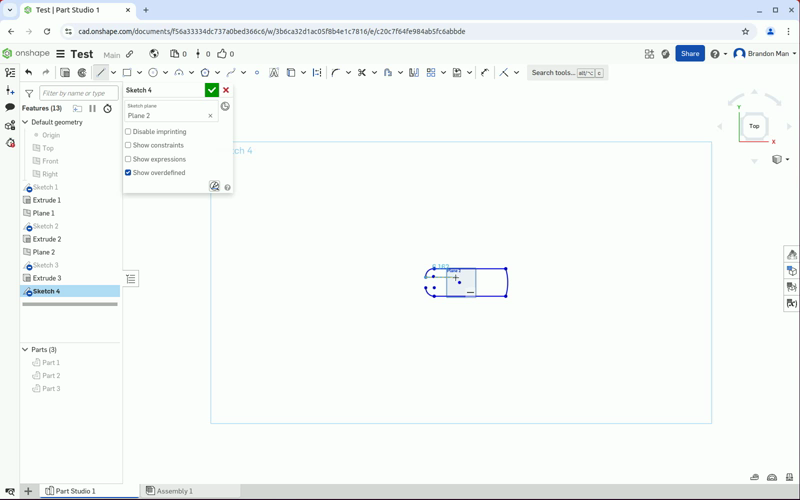
mouse_move(425, 287)
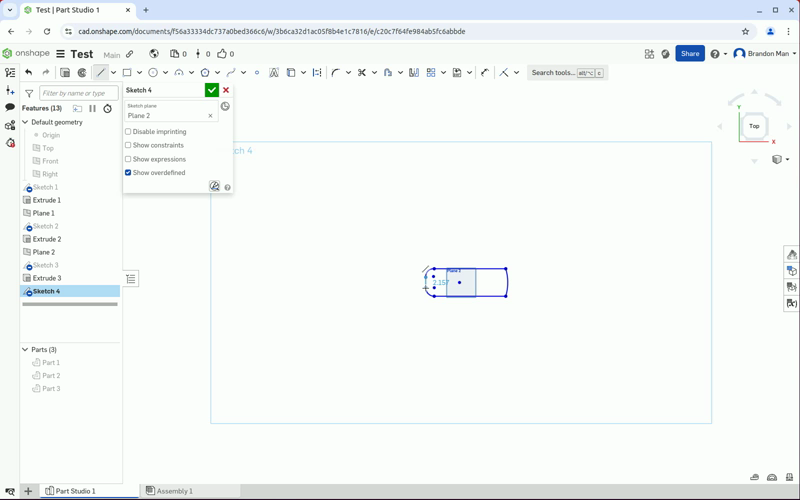
key_up(shift)
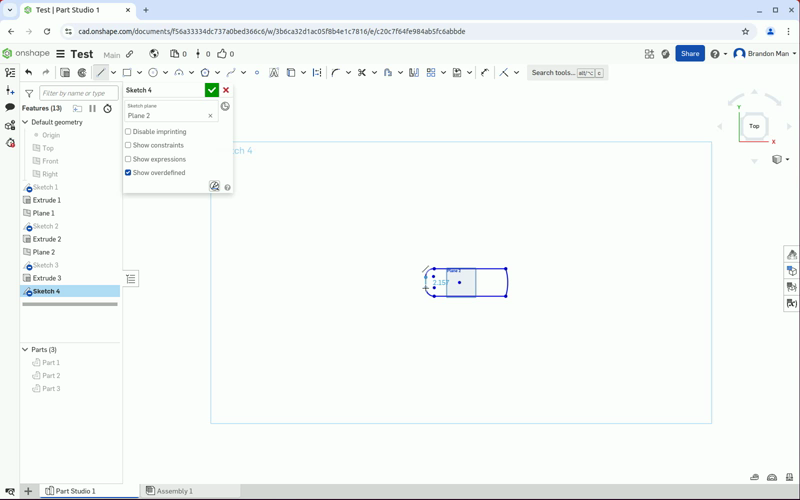
click(425, 287)
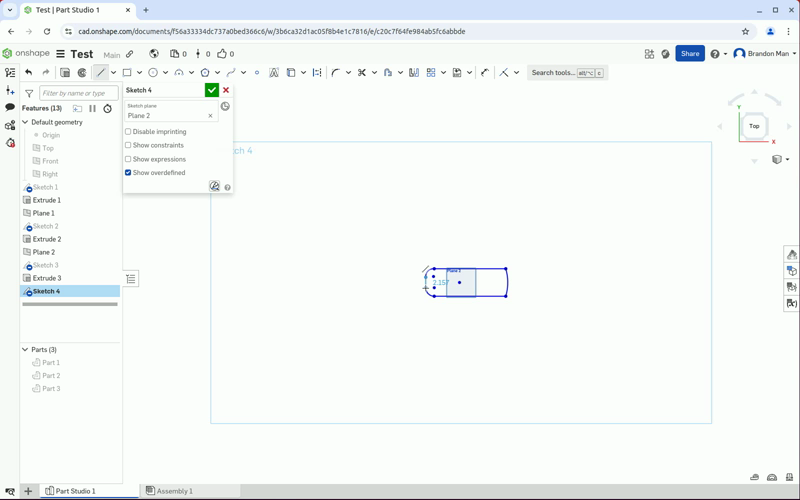
key(esc)
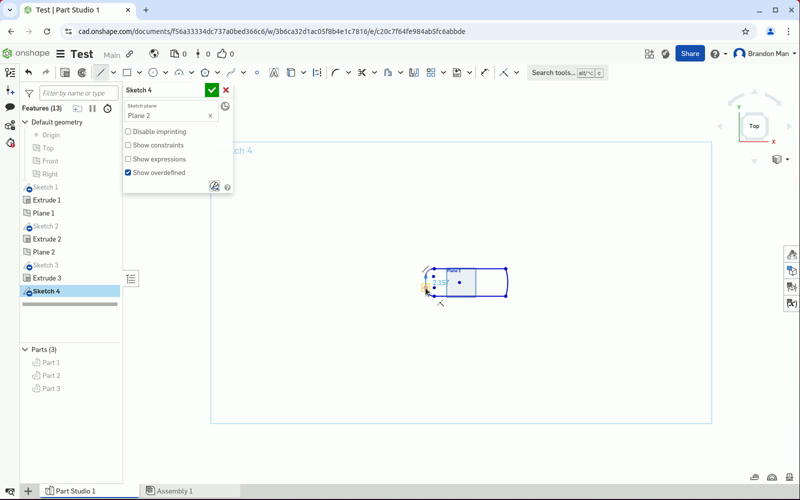
mouse_move(464, 280)
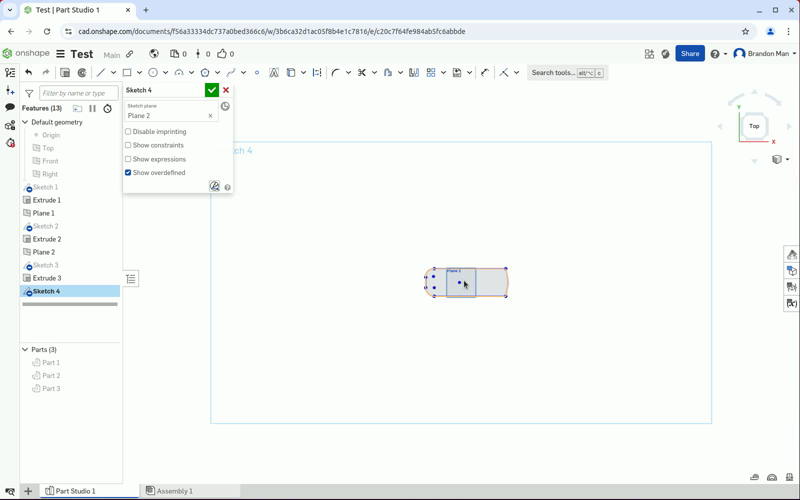
click(464, 280)
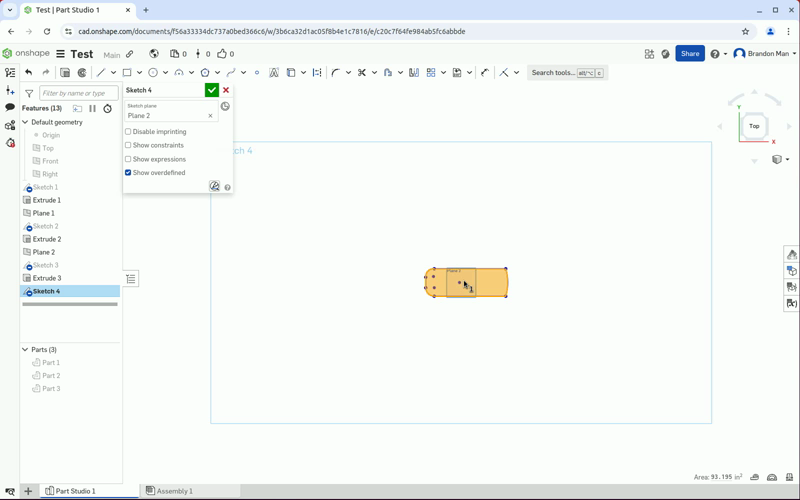
mouse_move(73, 352)
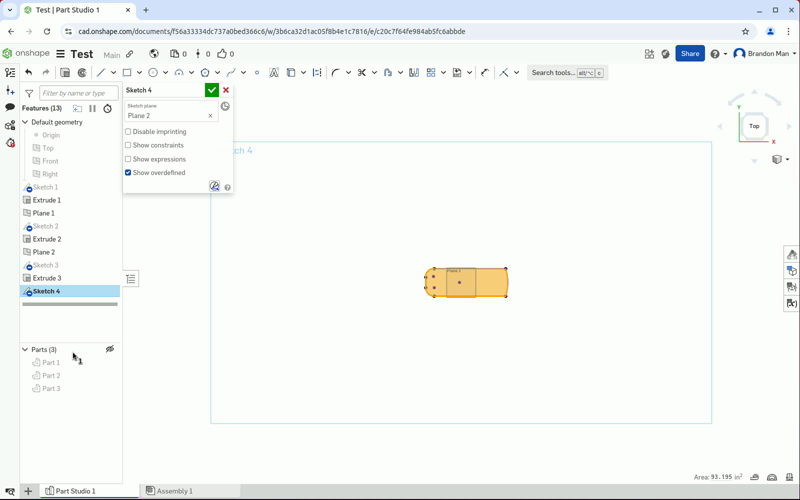
key(shift+y)
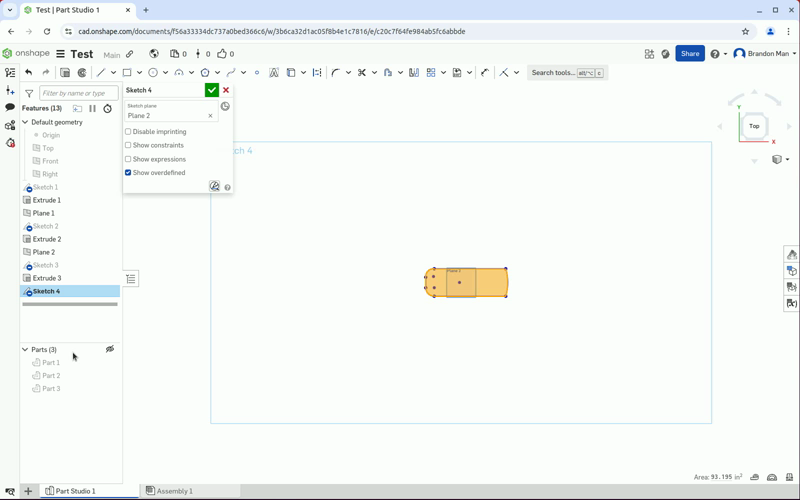
key(shift+e)
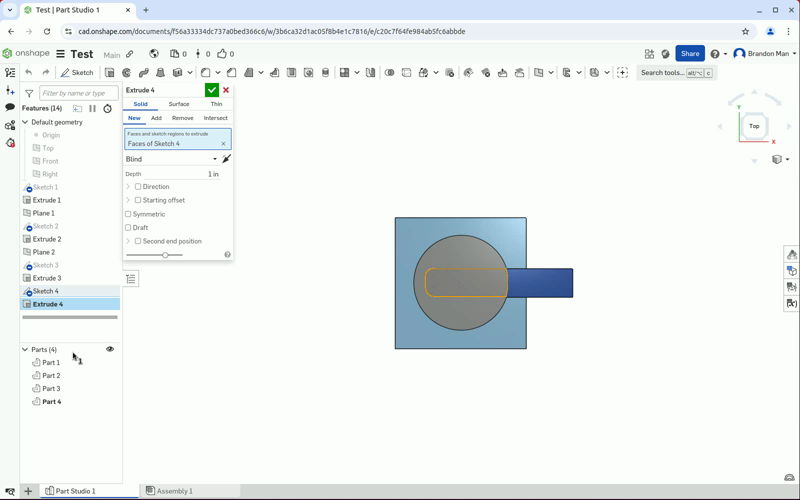
mouse_move(143, 106)
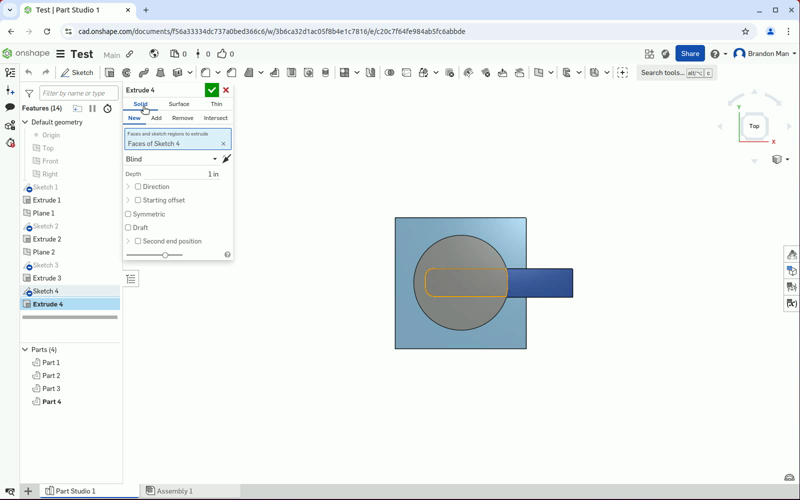
click(143, 106)
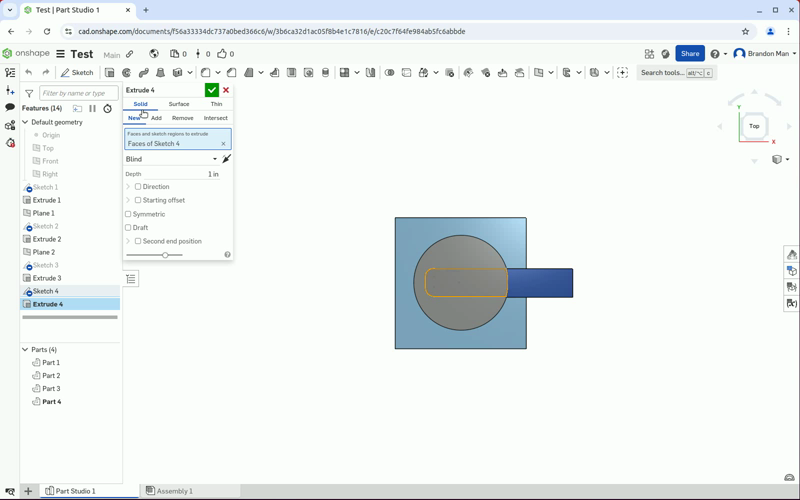
mouse_move(137, 120)
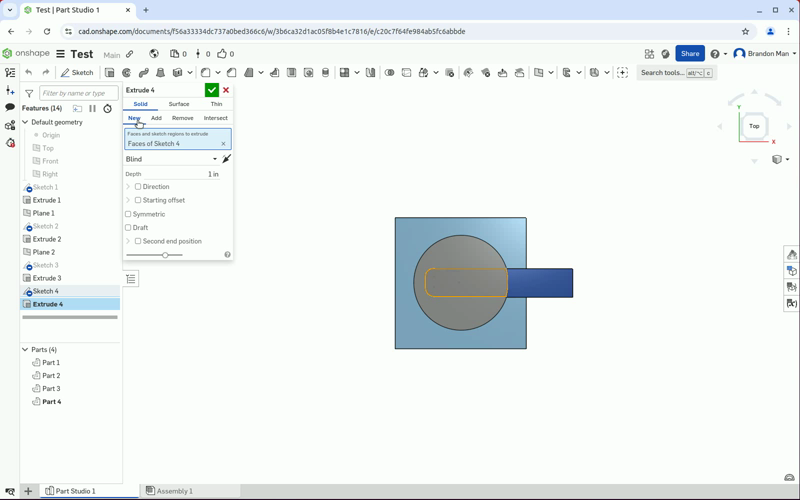
click(137, 120)
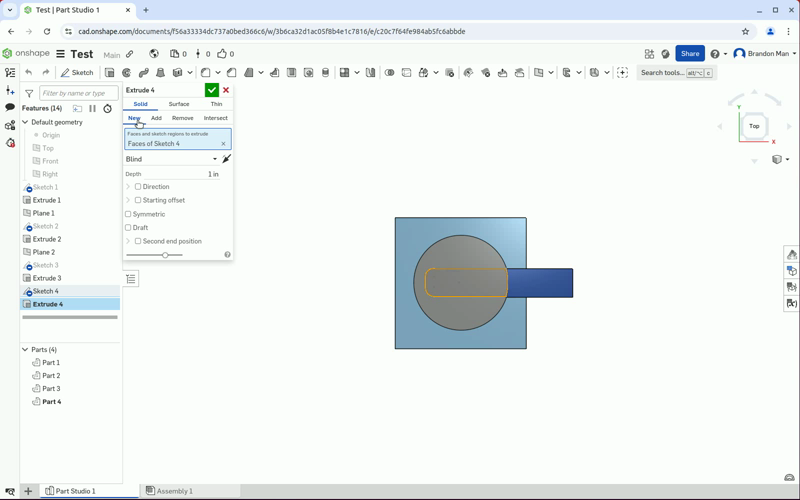
key(tab, 4)
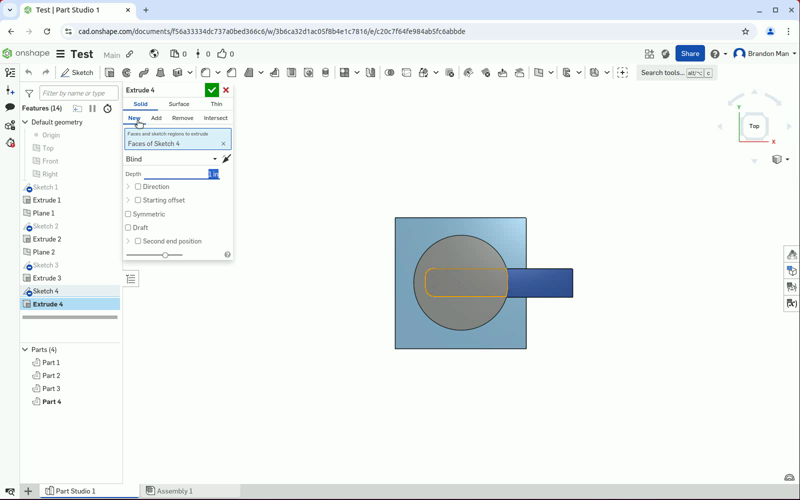
text(15.887)
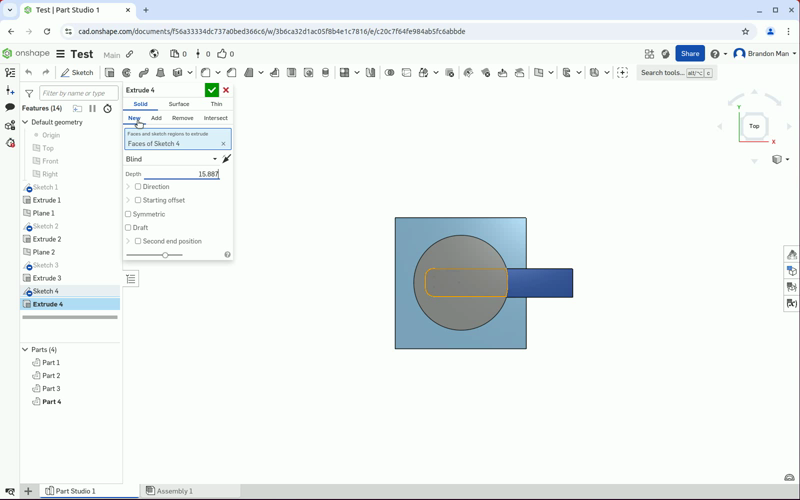
key(enter)
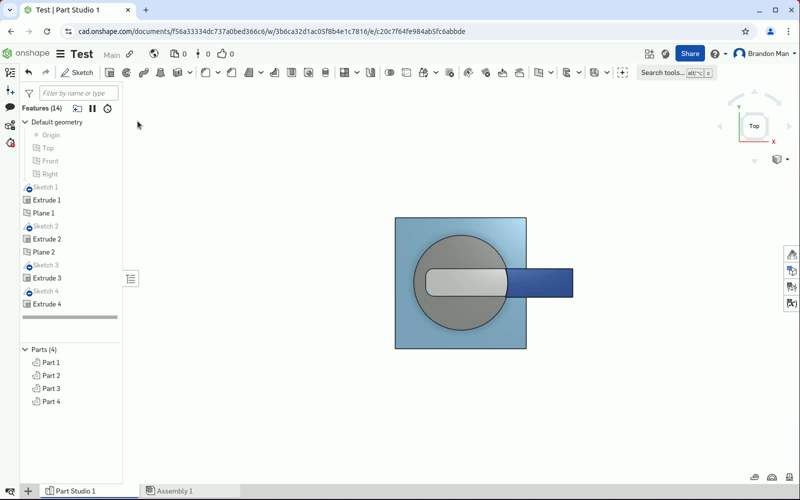
key(shift+h)
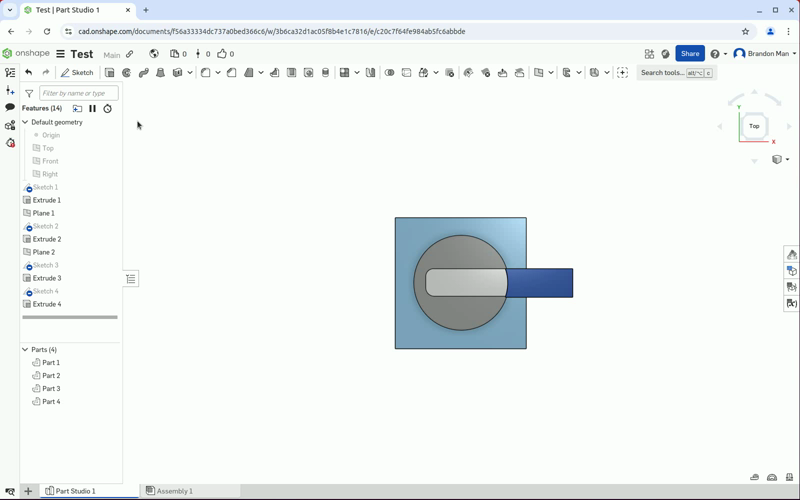
key(shift+h)
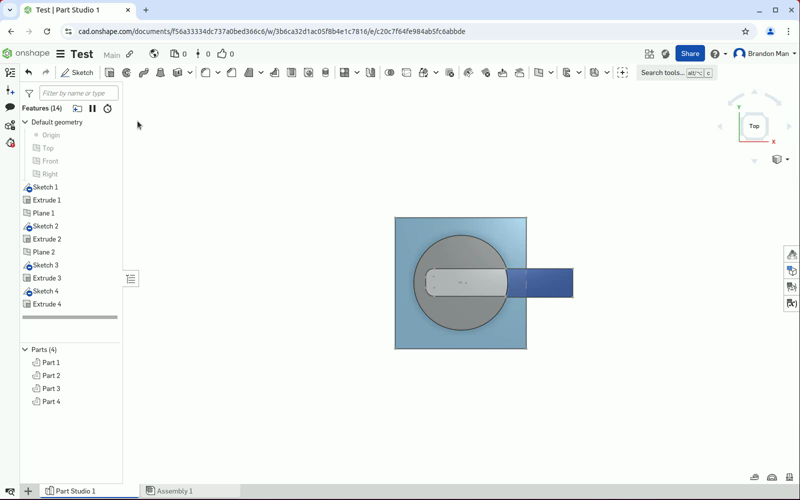
key(shift+7)
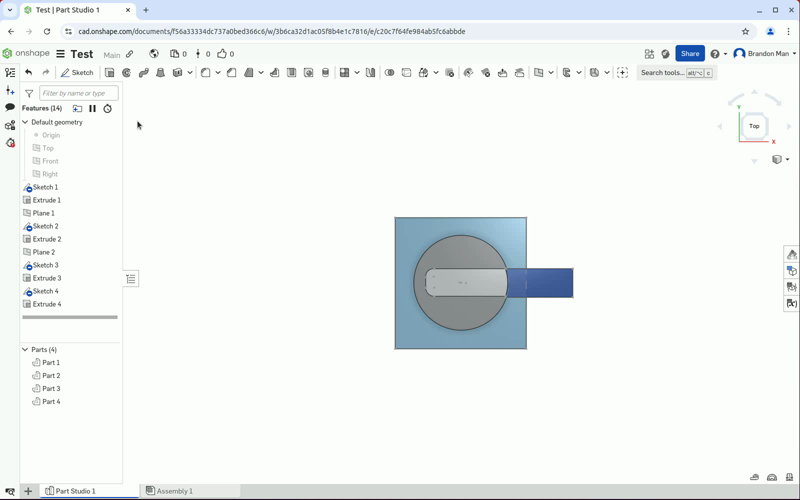
key(up, 3)
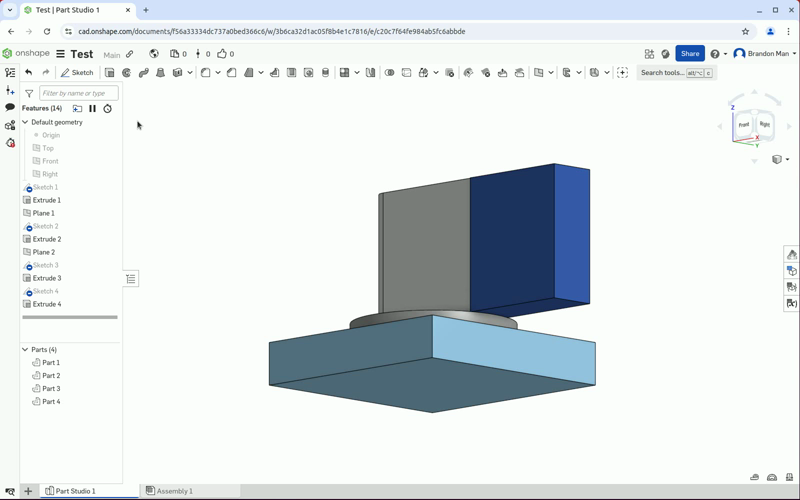
key(left, 3)
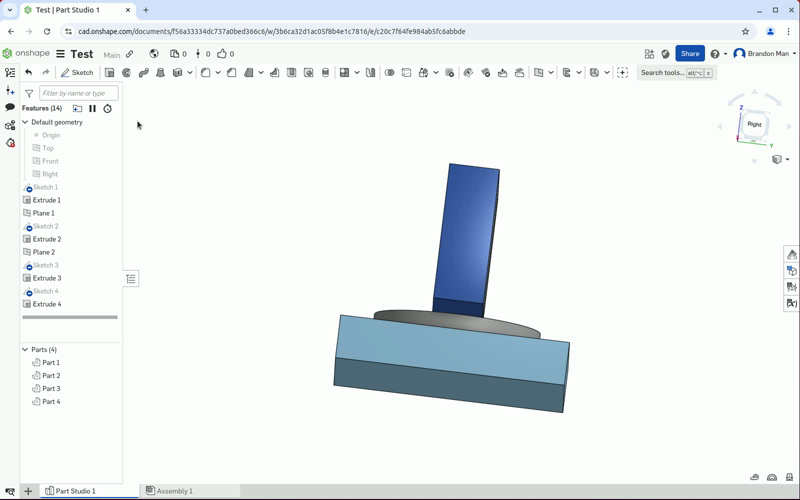
key(right, 3)
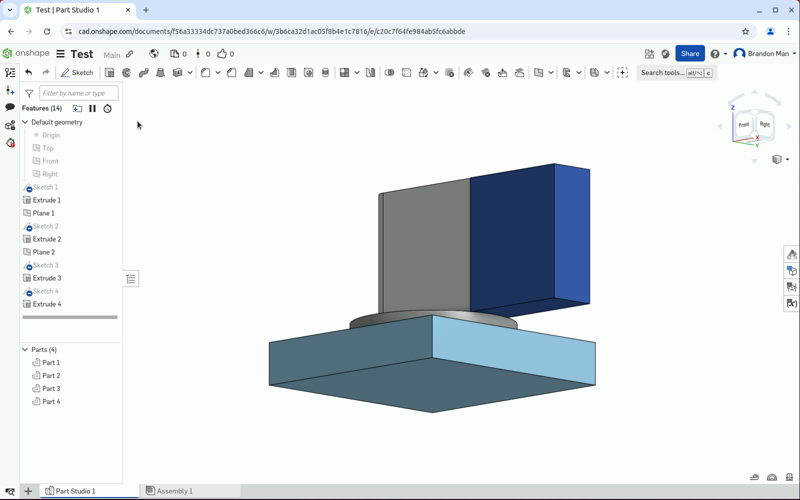
key(down, 3)
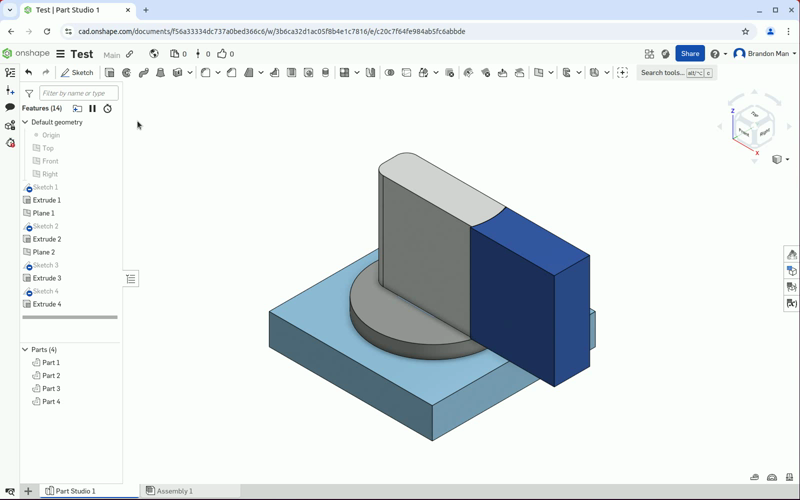
mouse_move(73, 189)
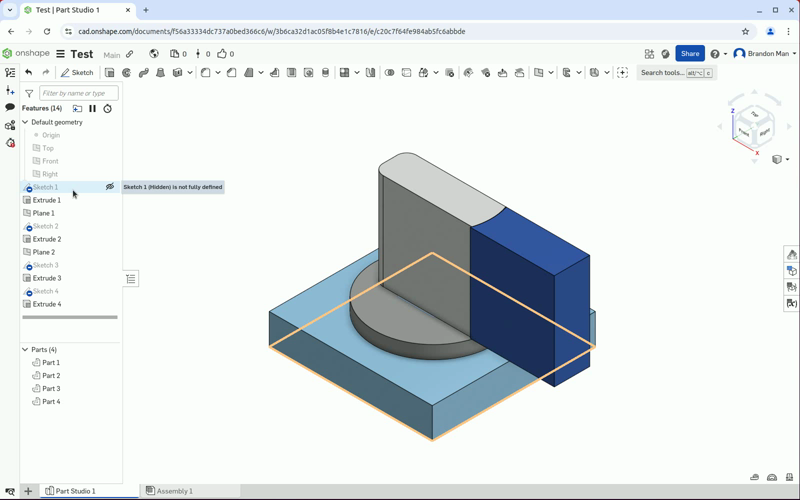
click(73, 189)